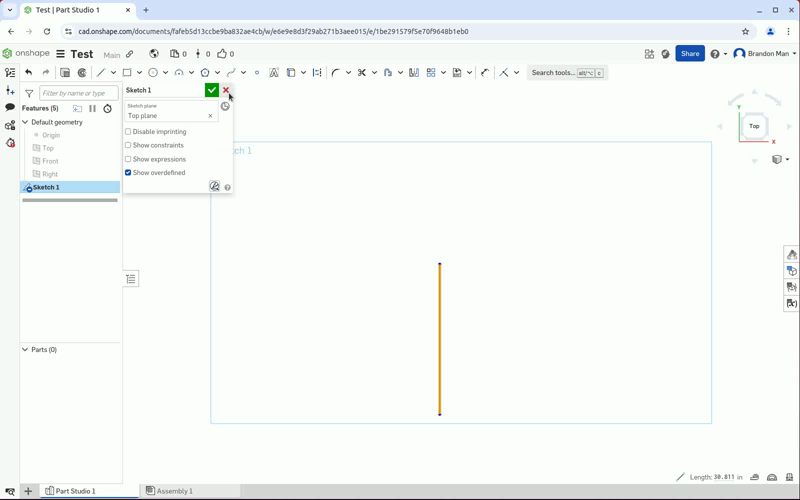
key(shift+h)
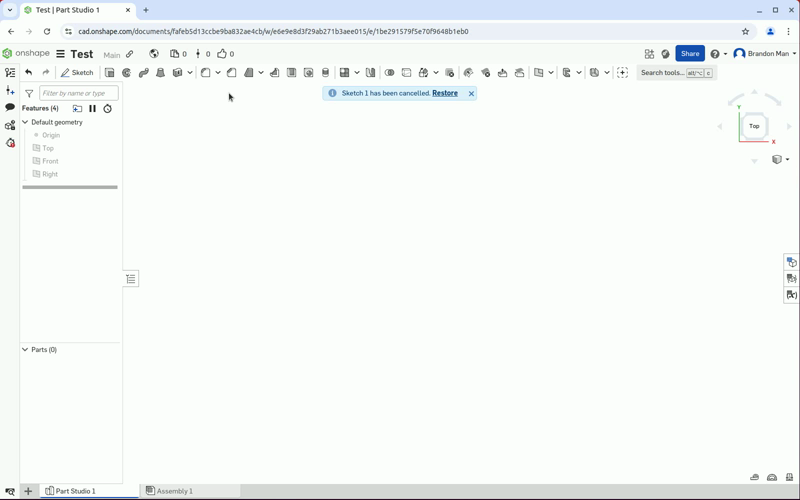
mouse_move(73, 352)
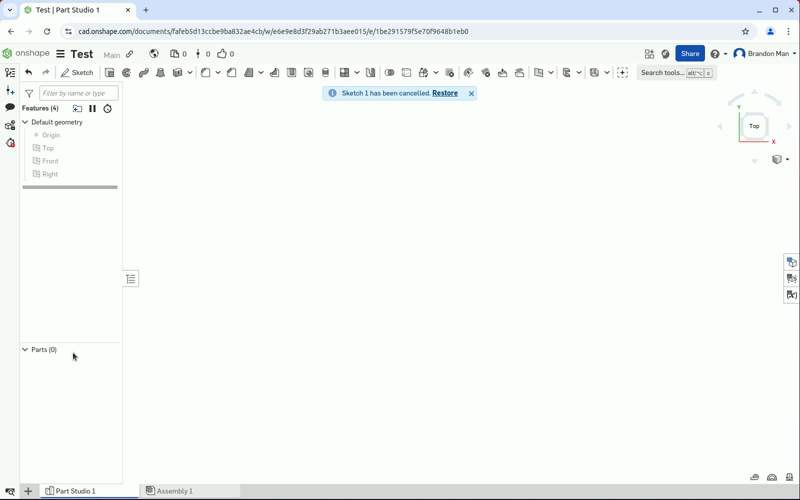
key(y)
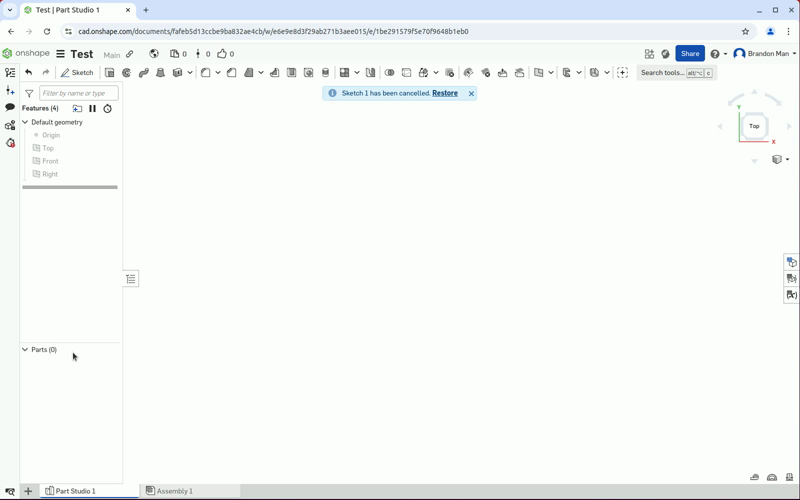
key(shift+p)
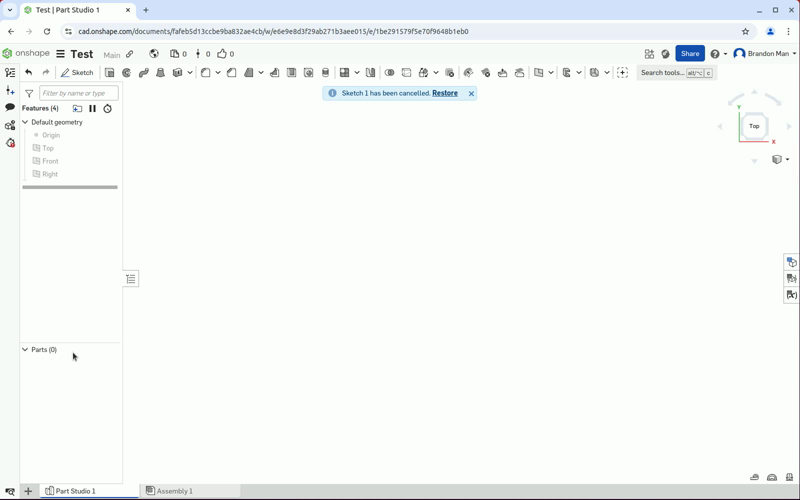
key(space)
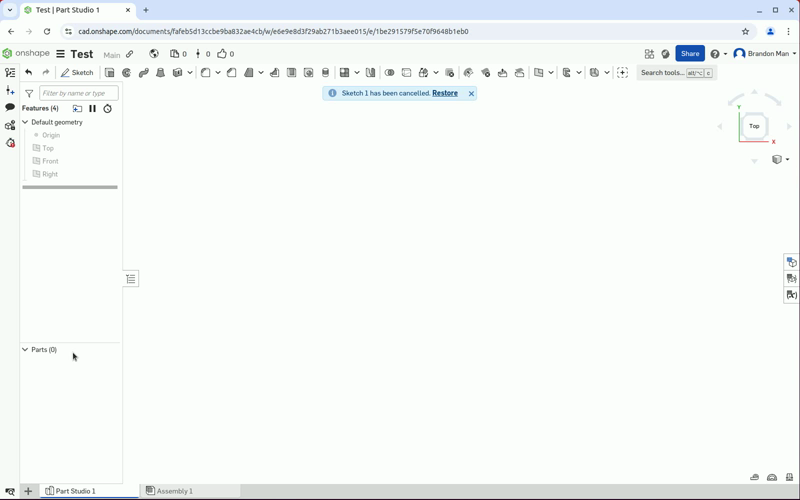
key_down(shift)
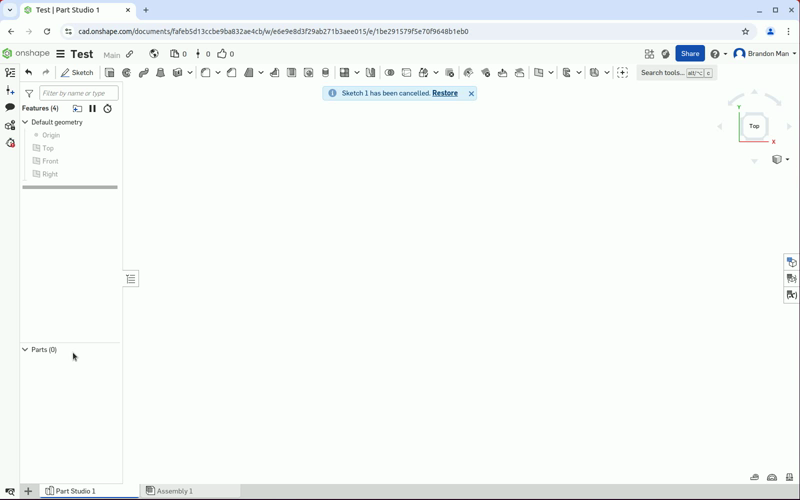
key(up)
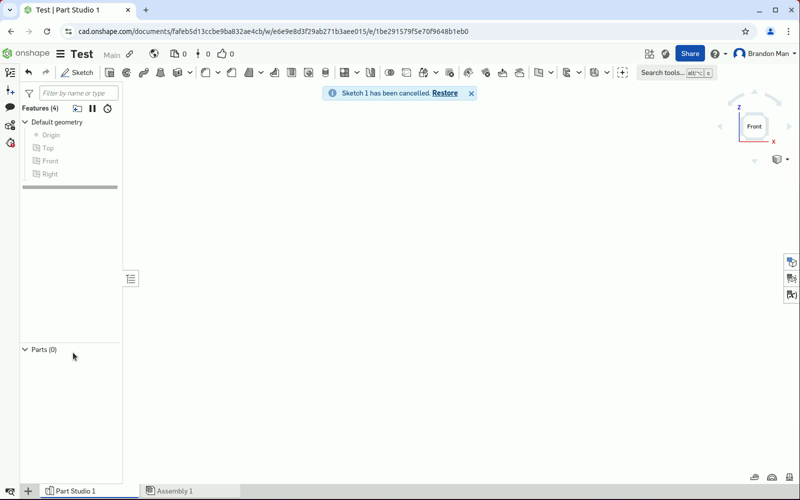
key_up(shift)
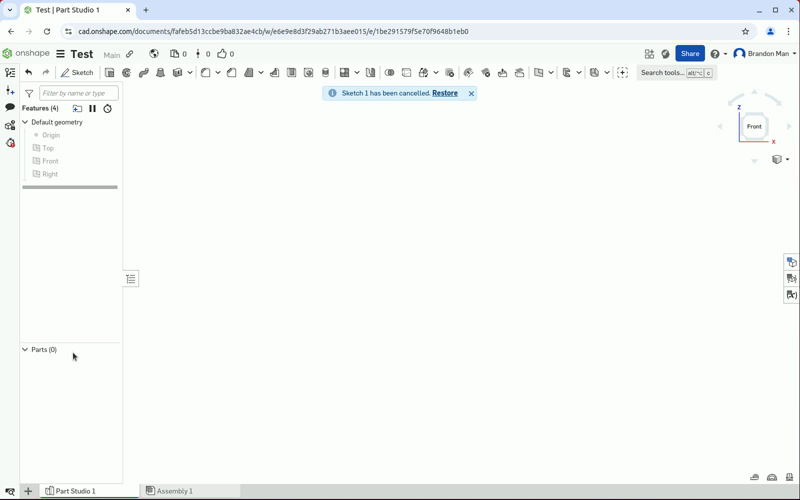
mouse_move(73, 352)
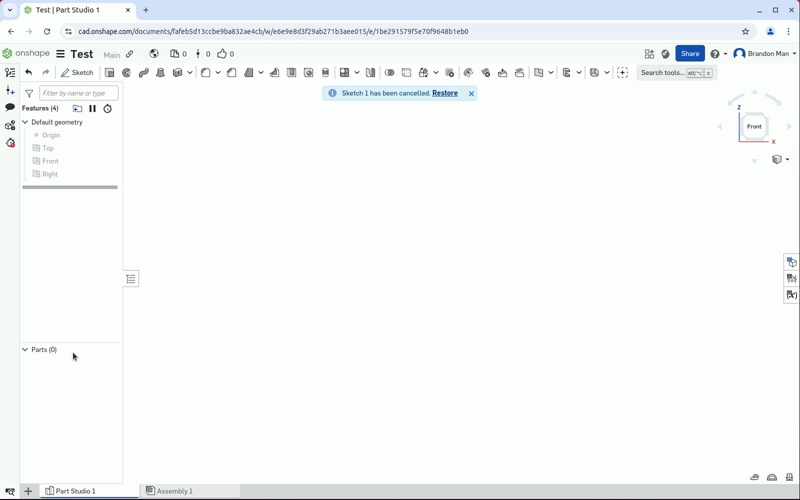
key(shift+y)
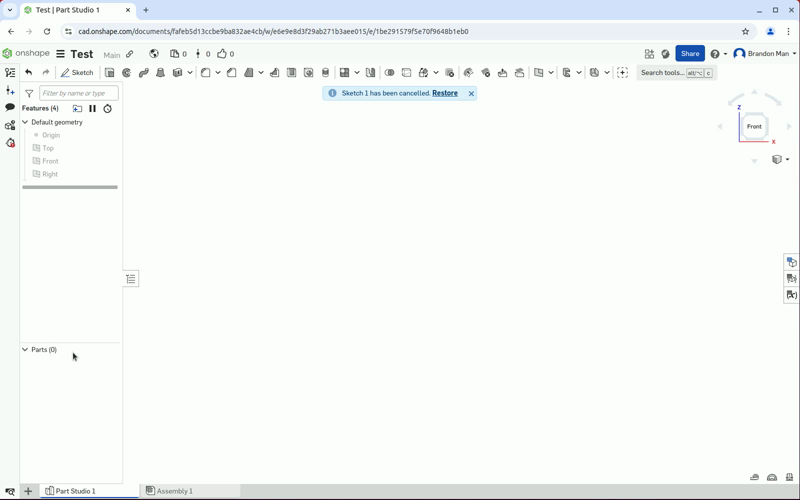
key(shift+s)
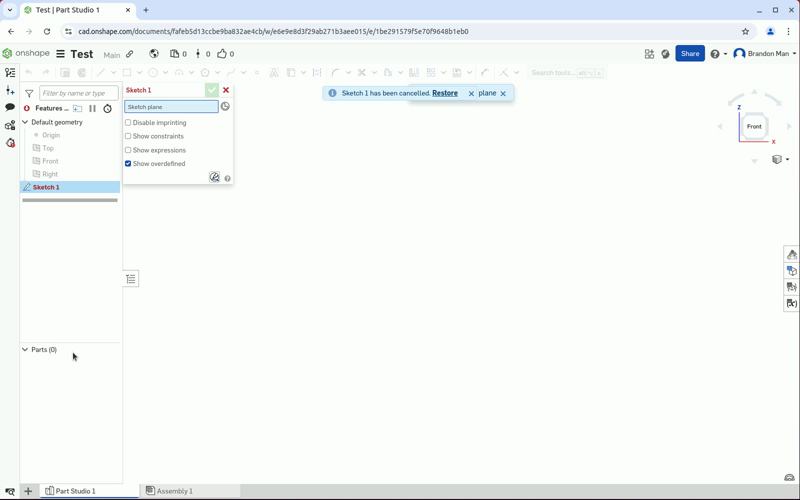
mouse_move(73, 163)
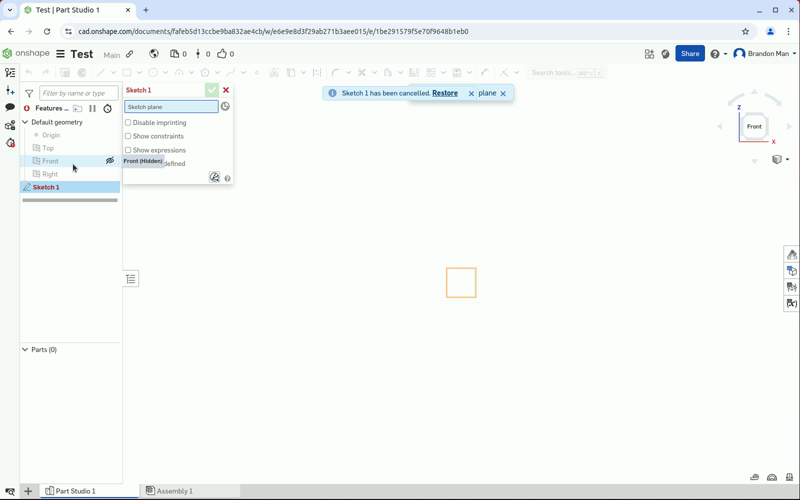
click(73, 163)
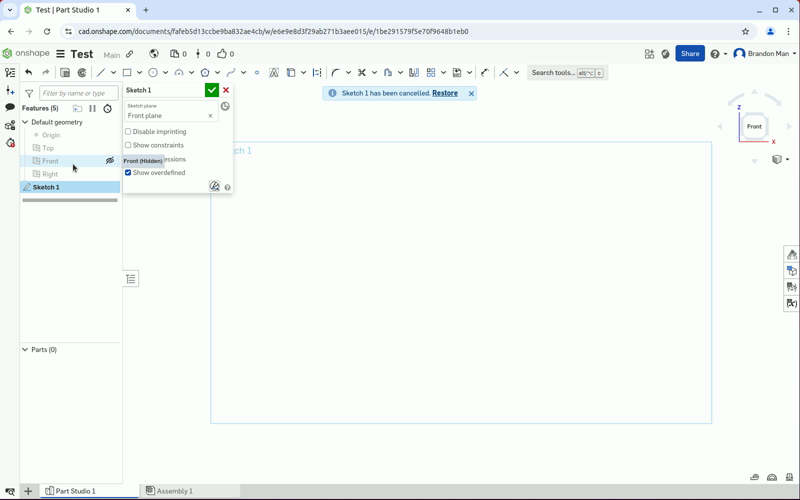
mouse_move(73, 352)
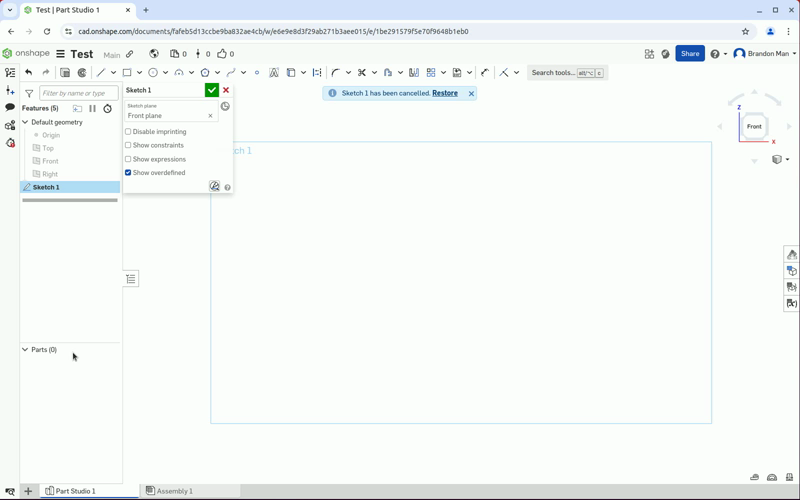
key(y)
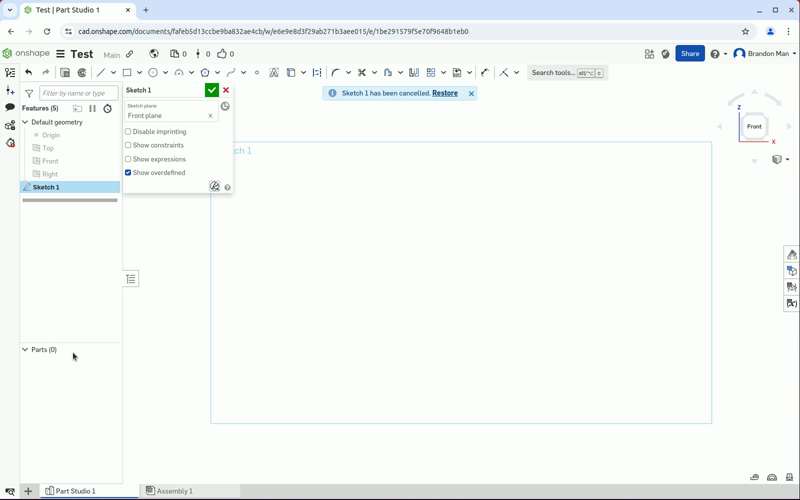
key(l)
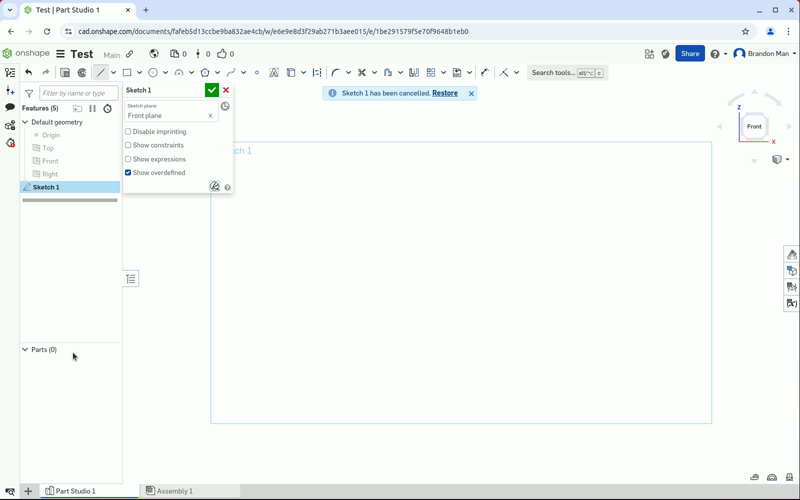
key_down(shift)
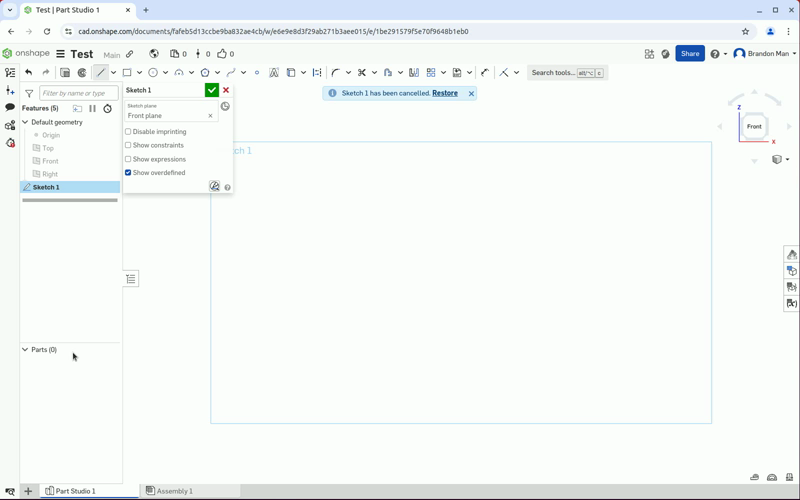
mouse_move(397, 322)
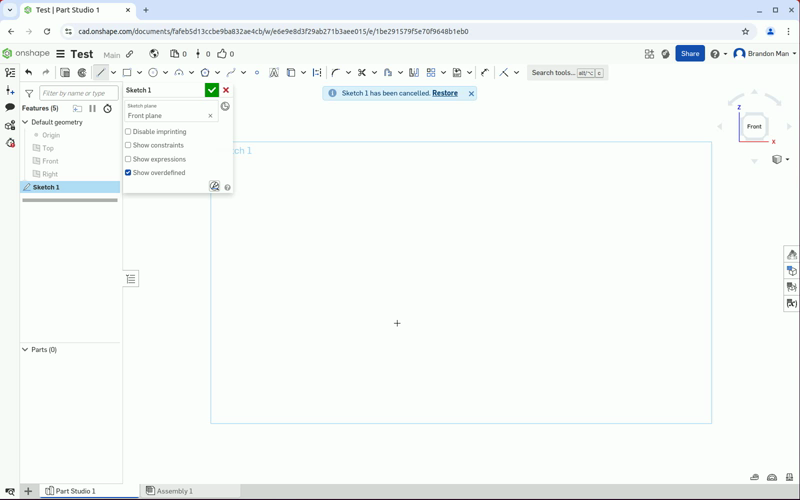
click(397, 322)
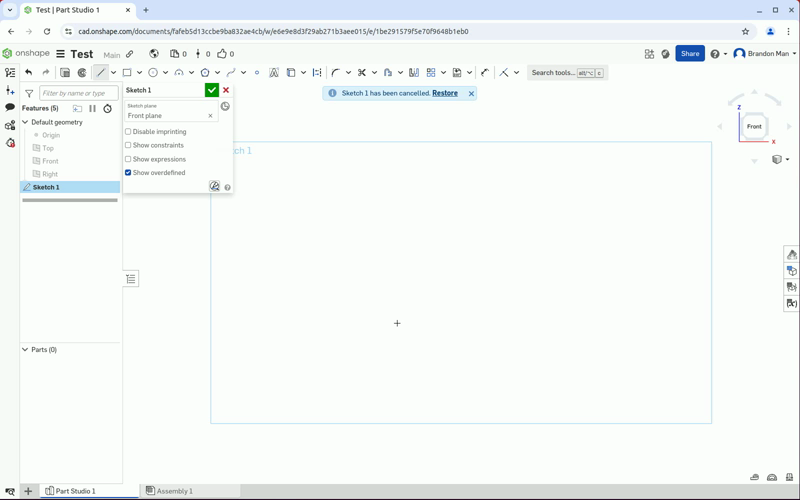
key_up(shift)
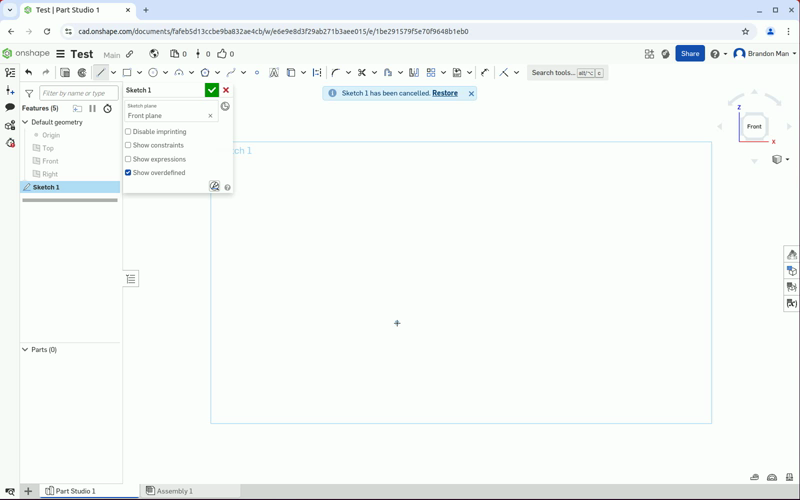
key_down(shift)
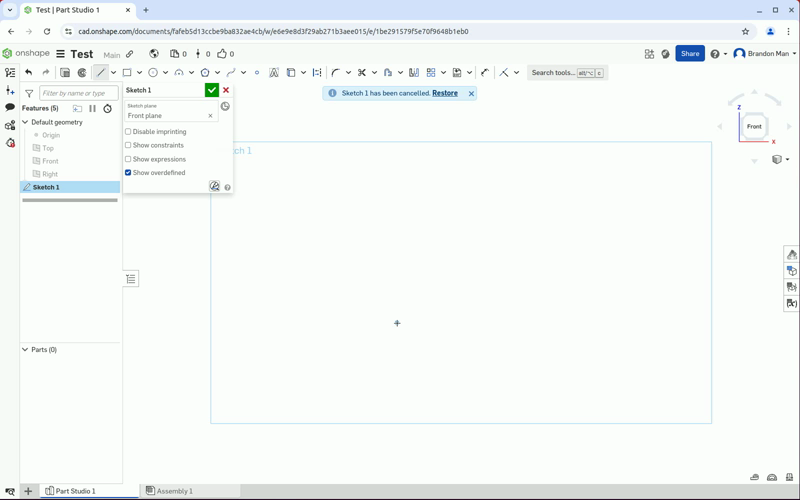
mouse_move(559, 322)
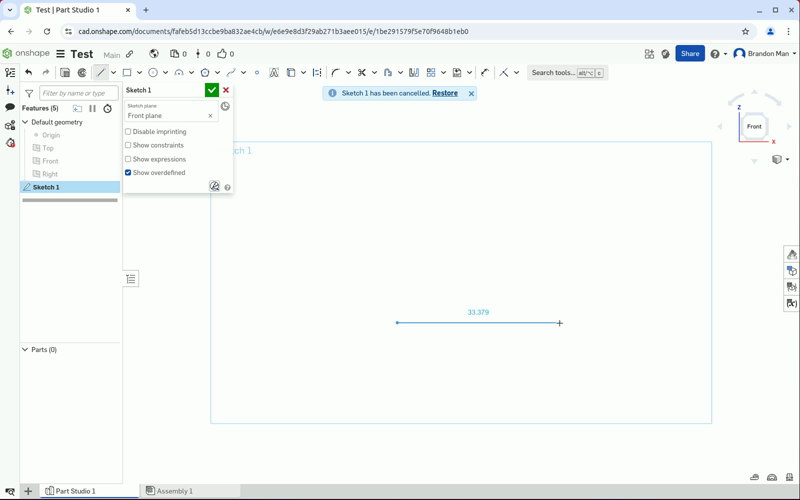
click(559, 322)
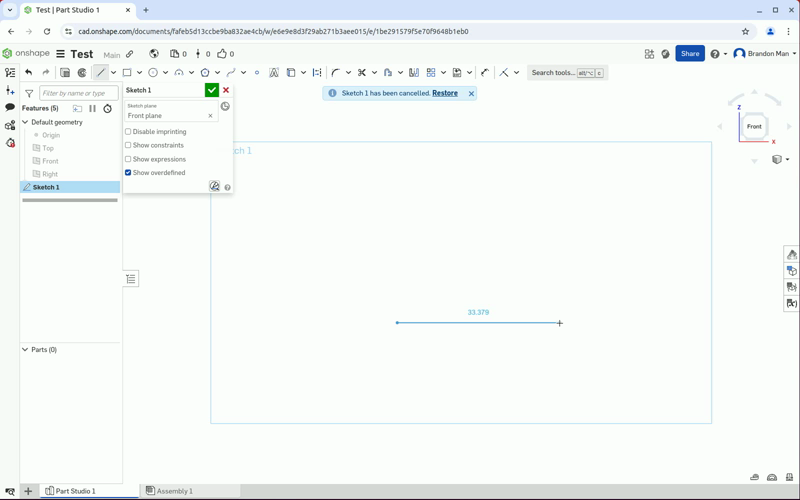
key_up(shift)
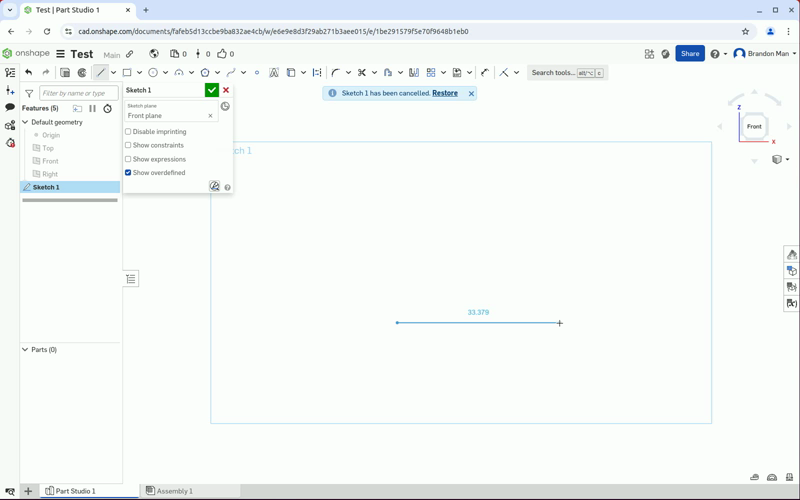
key_down(shift)
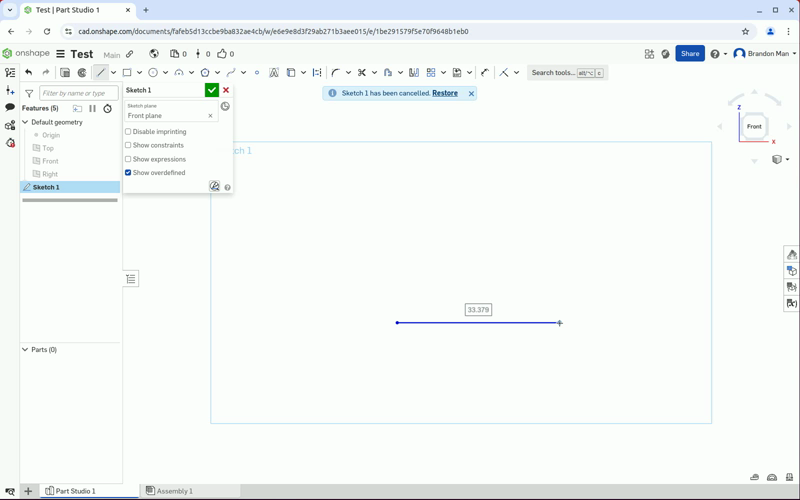
mouse_move(589, 322)
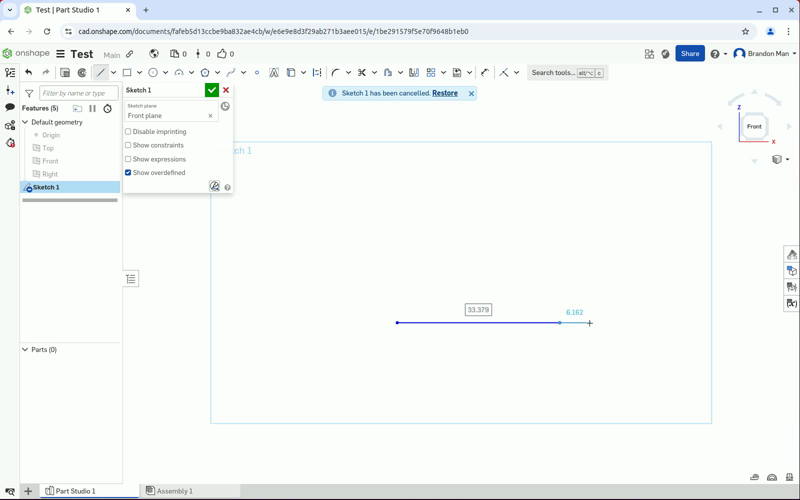
mouse_move(559, 273)
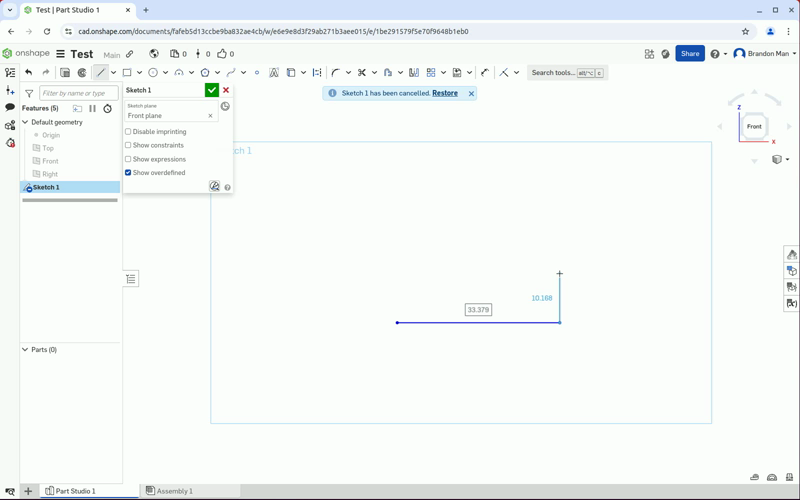
click(559, 273)
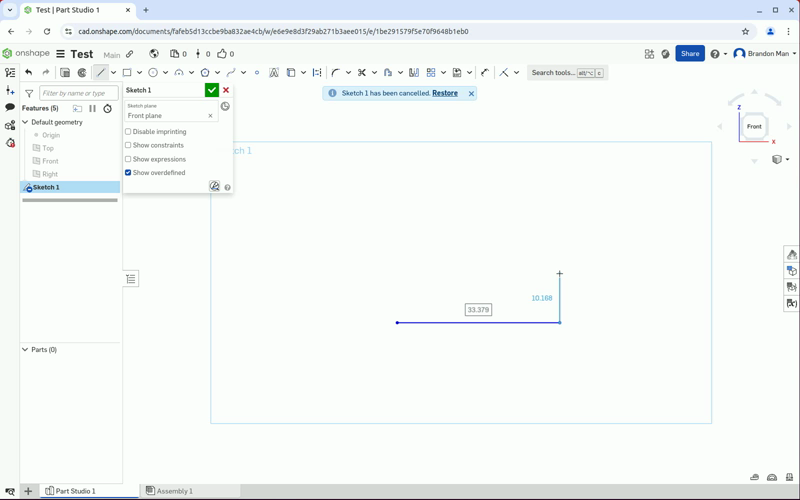
key_up(shift)
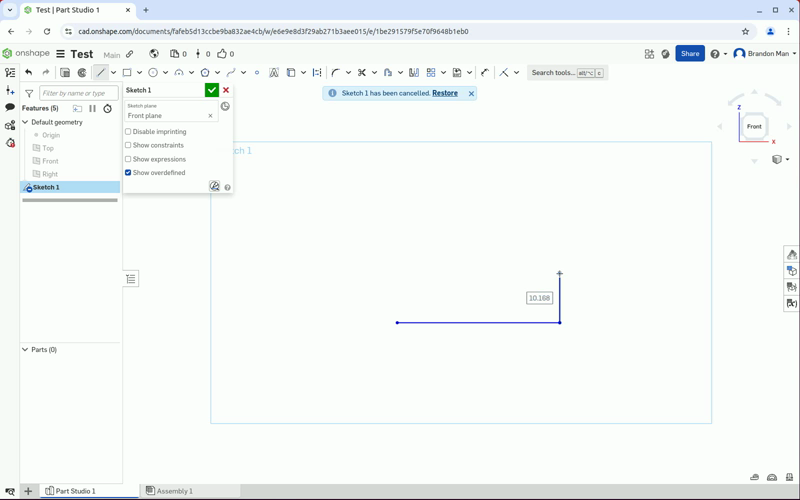
key(esc)
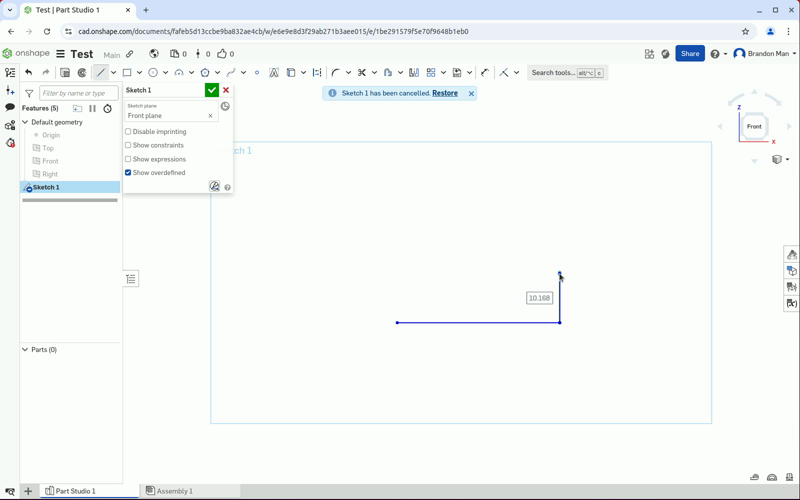
key(a)
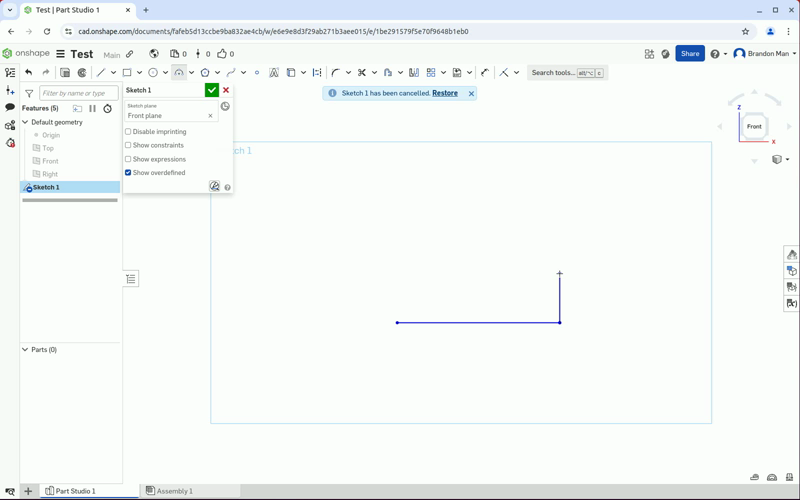
mouse_move(559, 273)
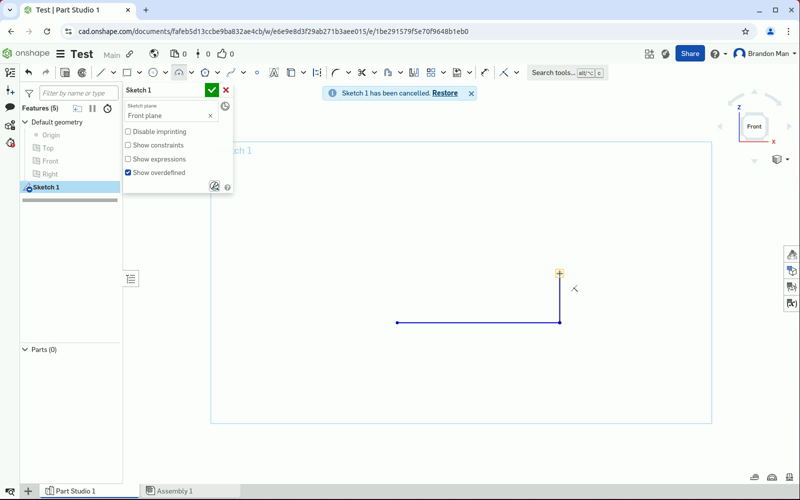
click(559, 273)
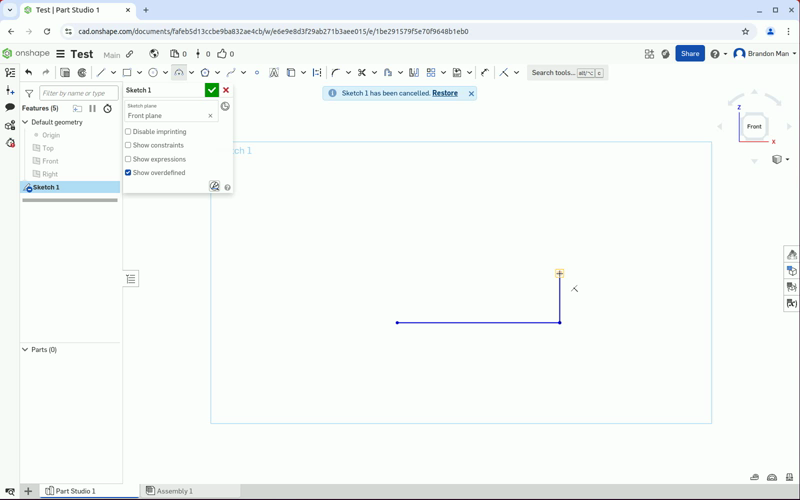
key_down(shift)
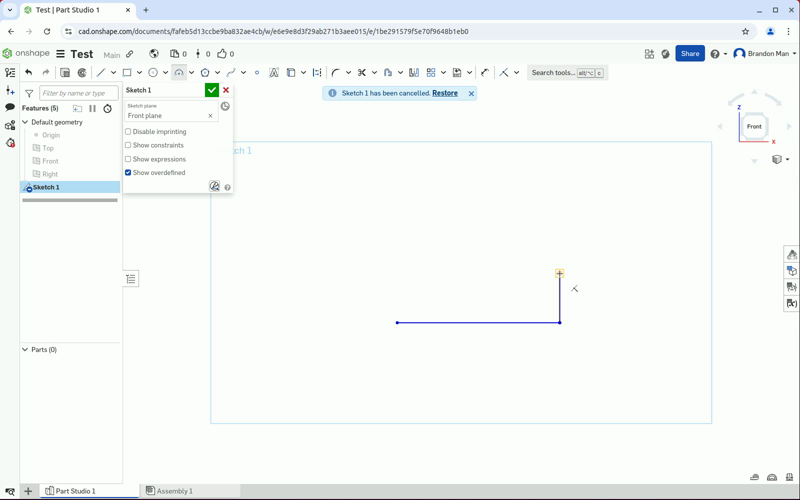
mouse_move(510, 223)
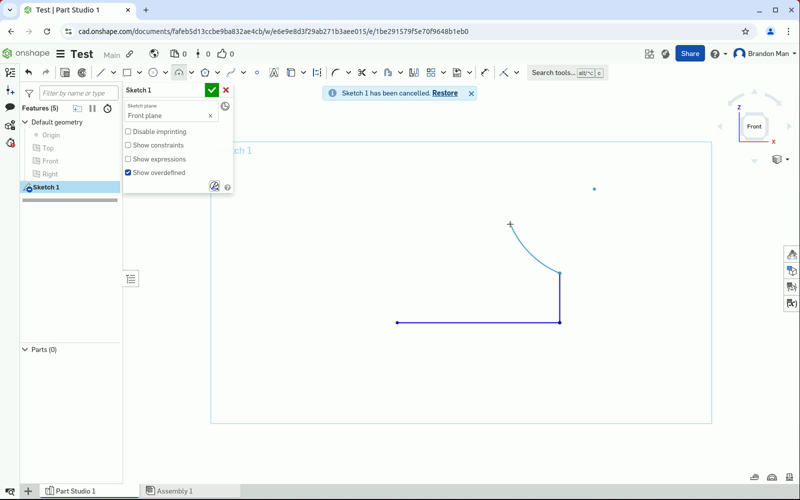
click(510, 223)
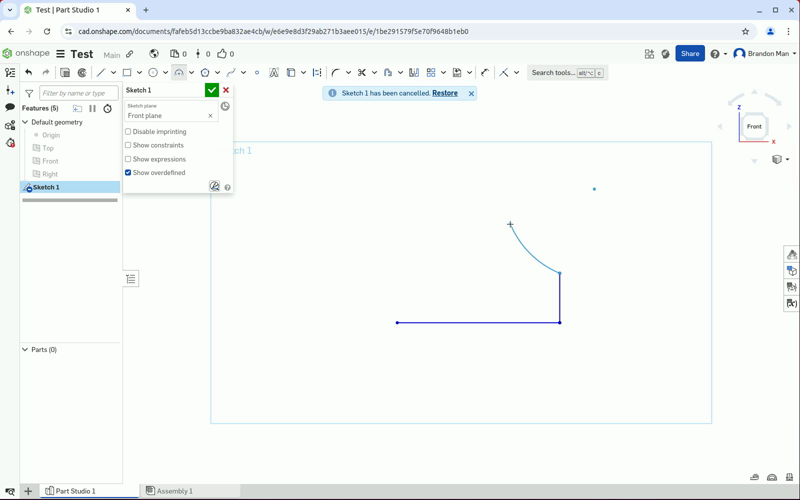
mouse_move(524, 258)
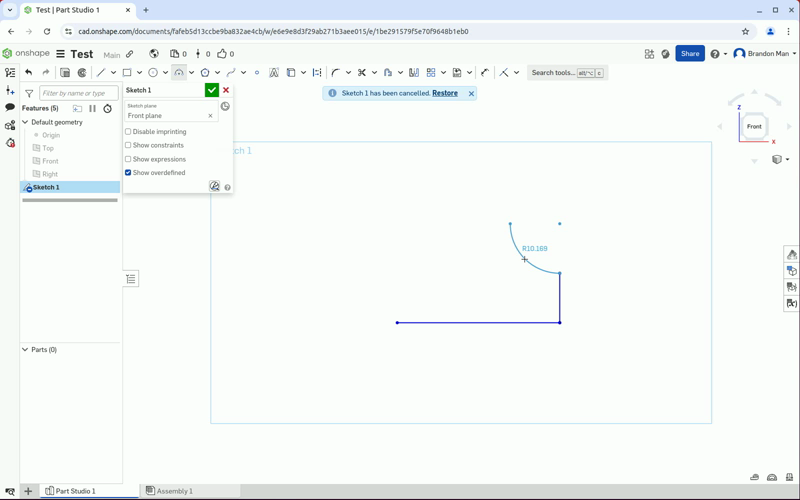
click(524, 258)
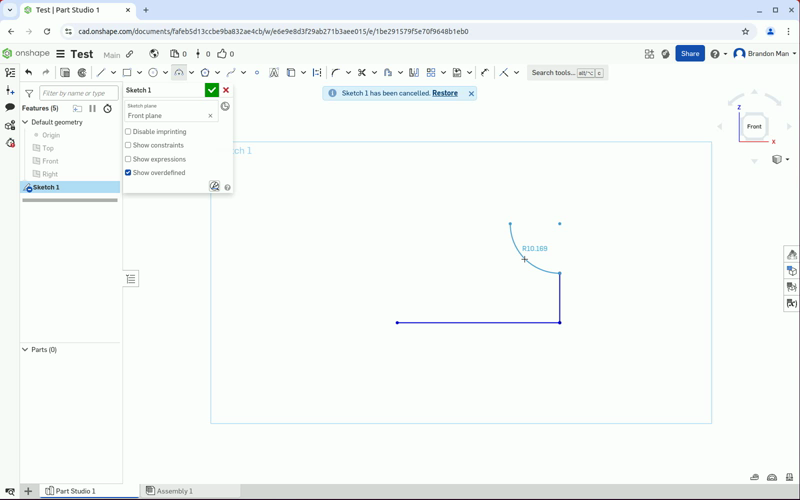
key_up(shift)
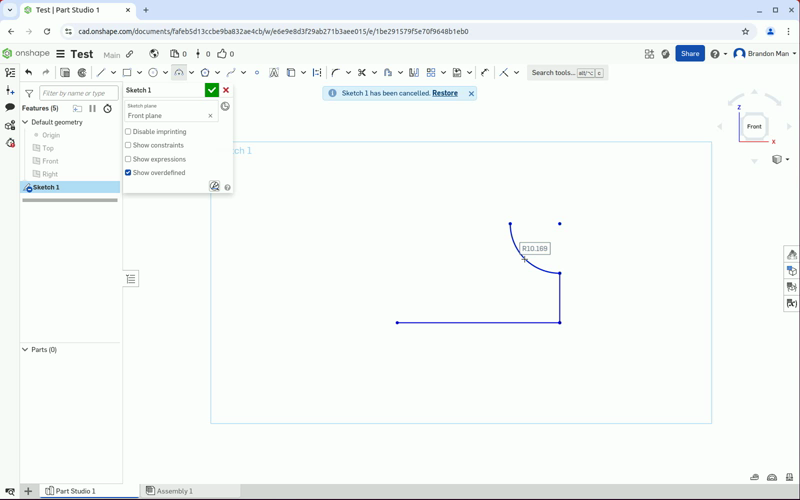
key(esc)
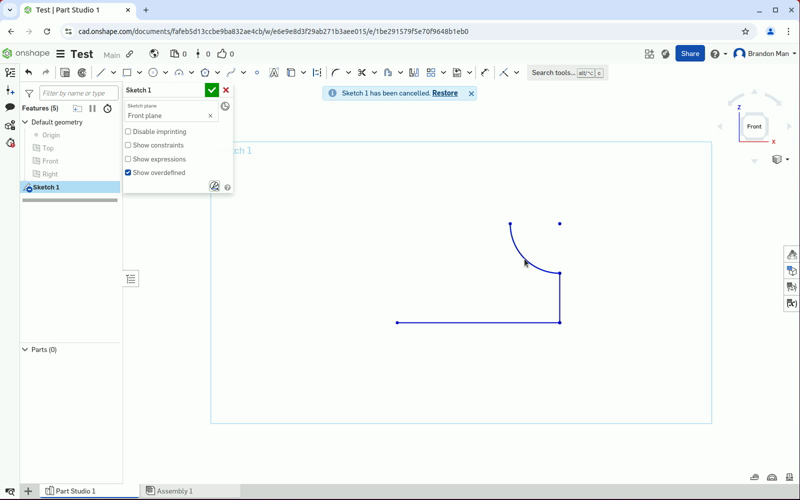
key(l)
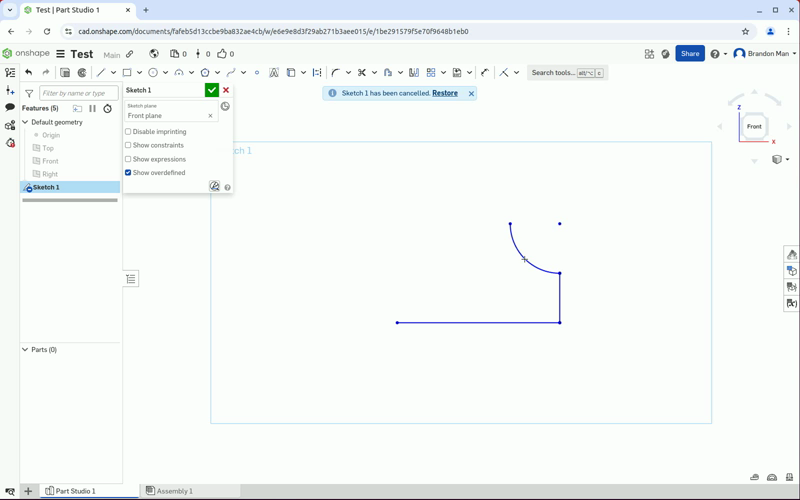
mouse_move(510, 223)
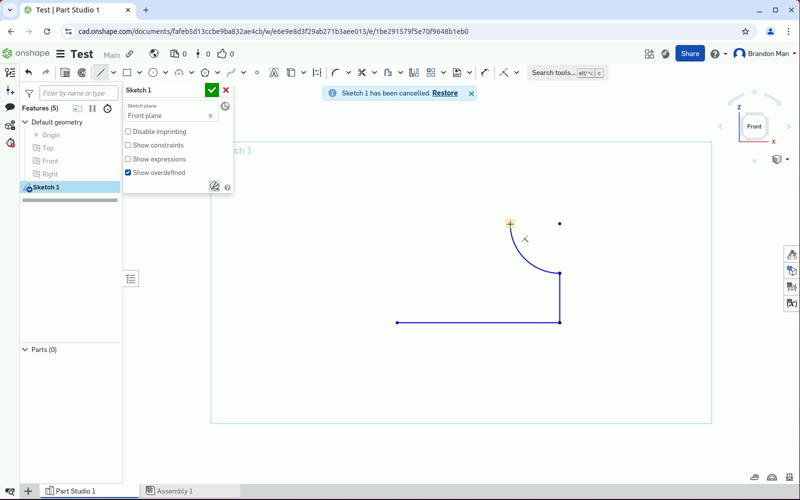
click(510, 223)
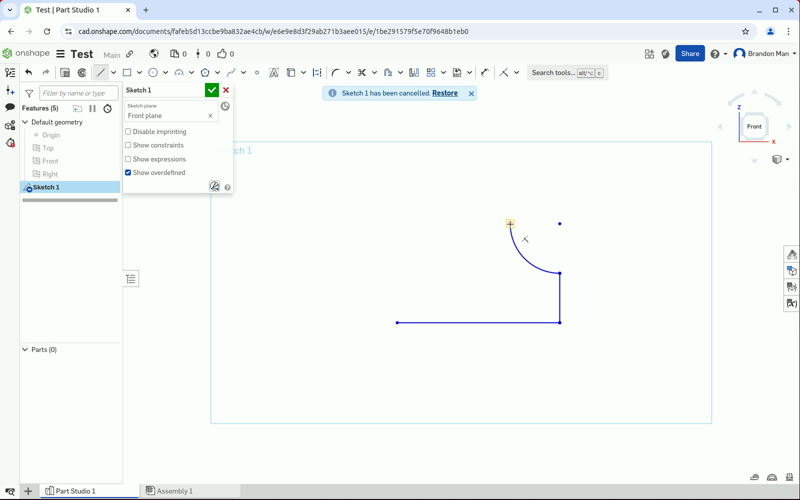
key_down(shift)
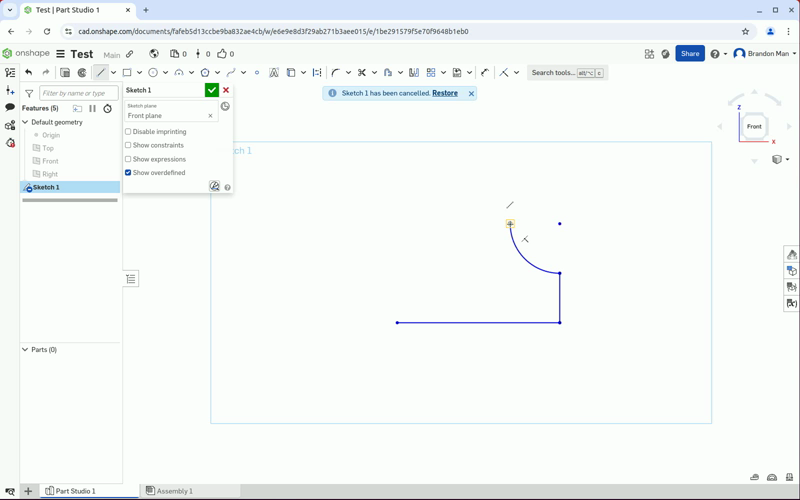
mouse_move(397, 223)
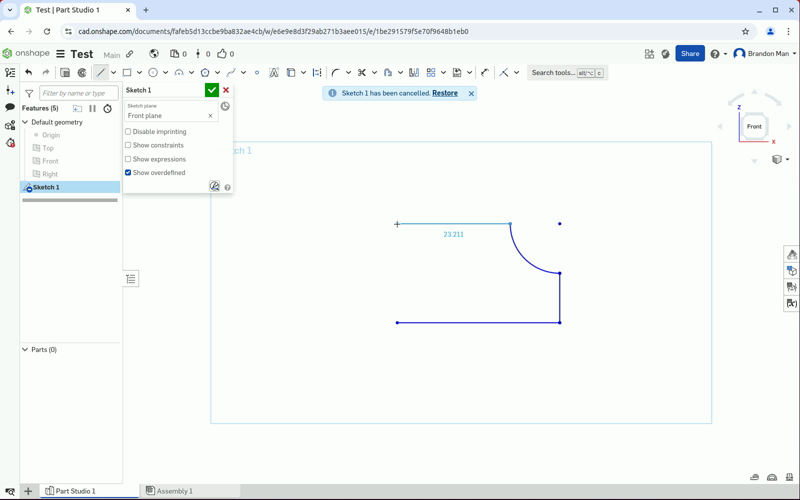
click(397, 223)
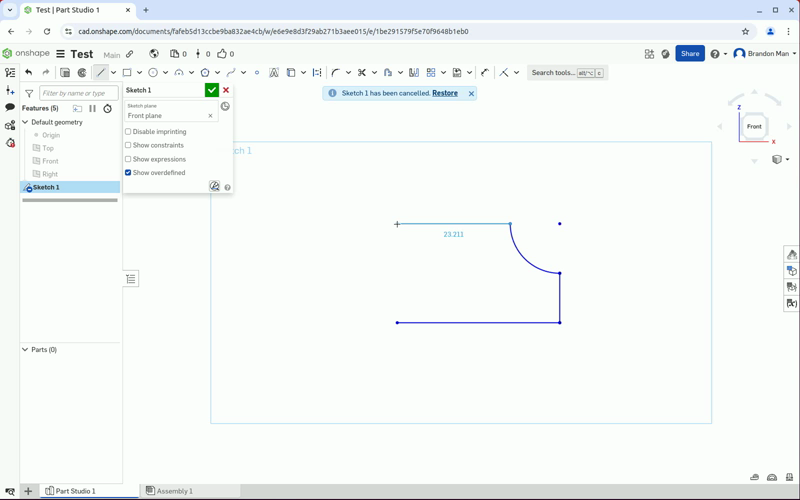
key_up(shift)
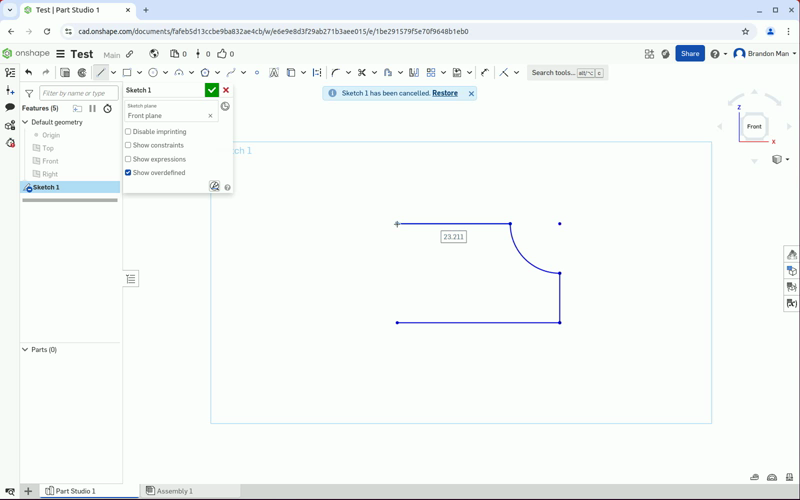
key(esc)
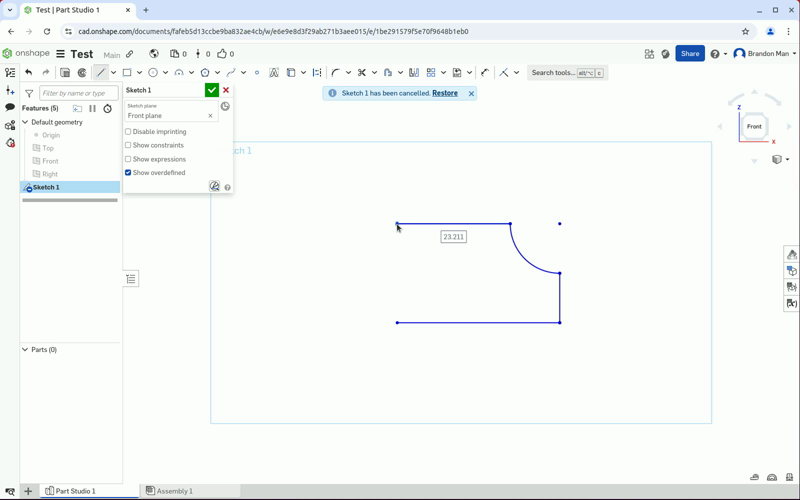
key(a)
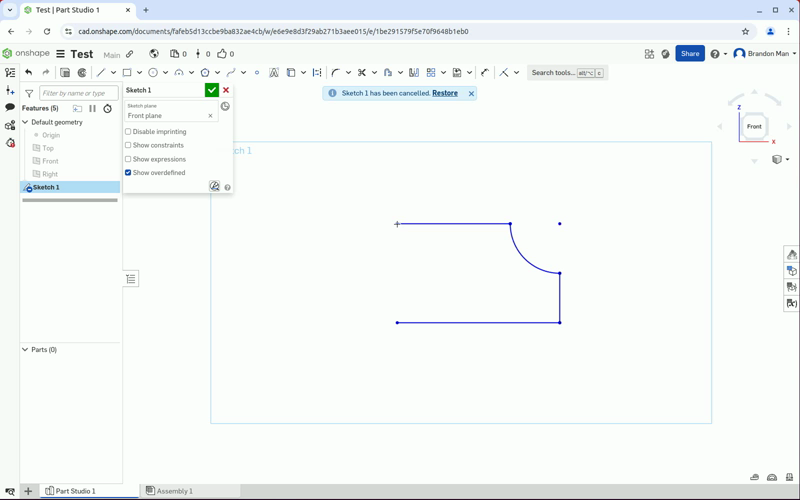
mouse_move(397, 223)
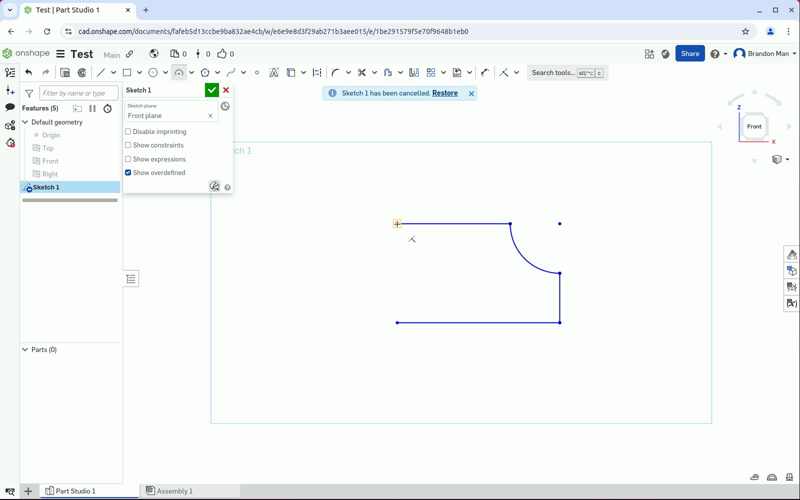
click(397, 223)
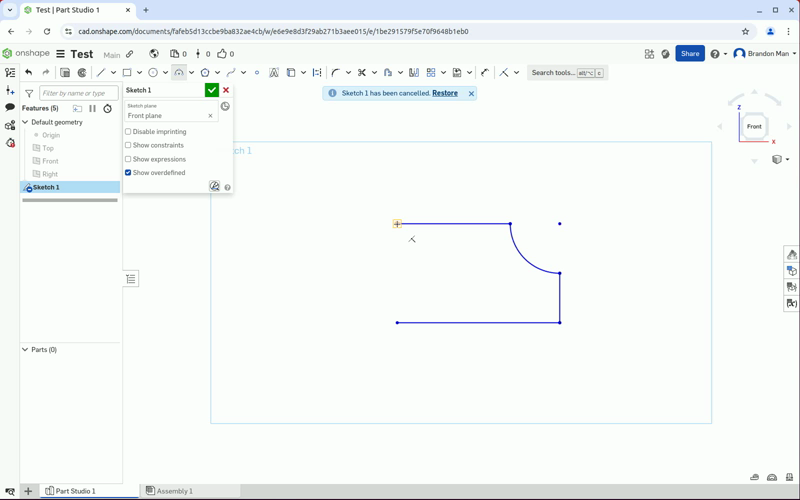
mouse_move(397, 322)
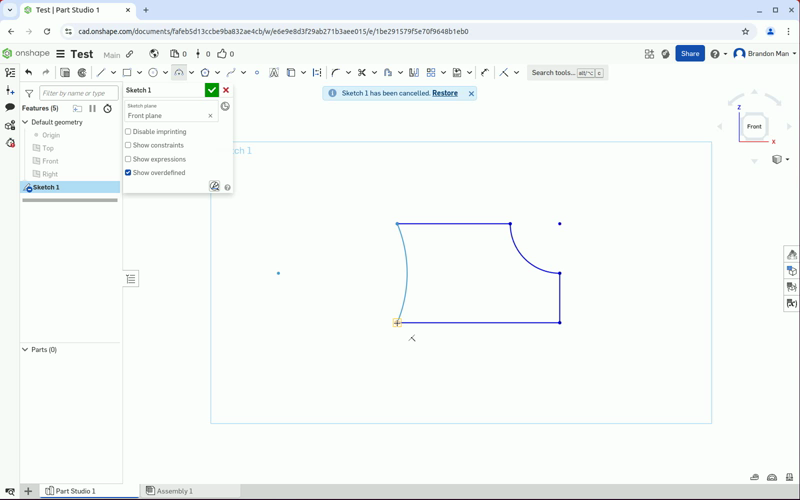
click(397, 322)
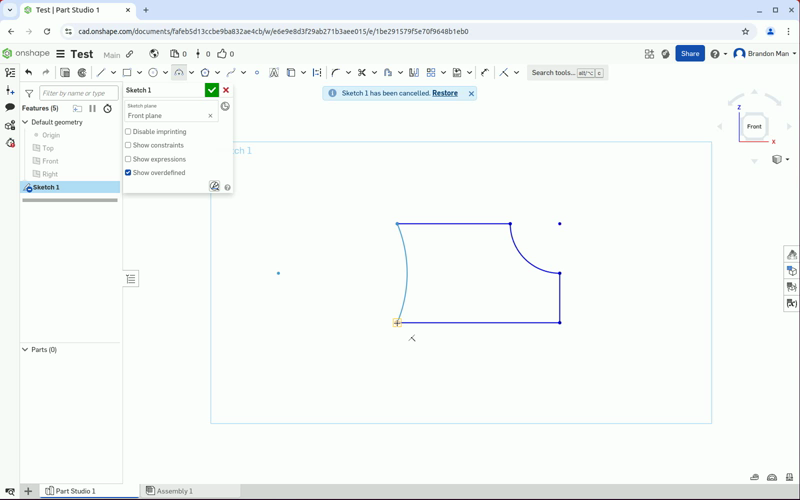
key_down(shift)
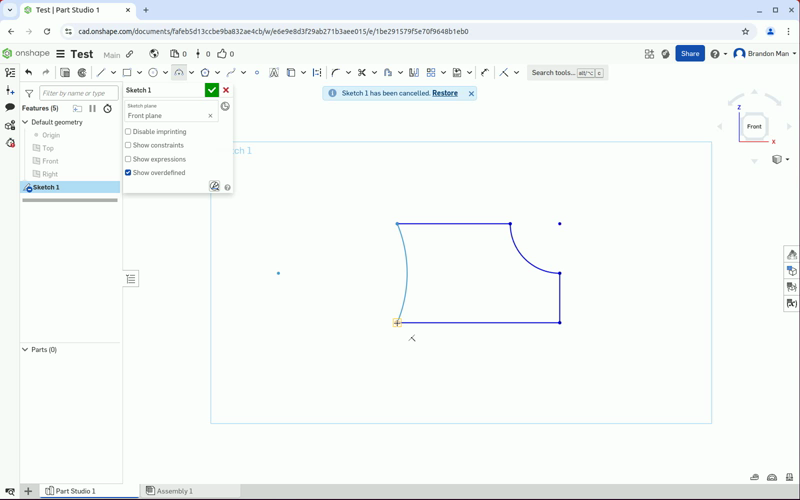
mouse_move(447, 273)
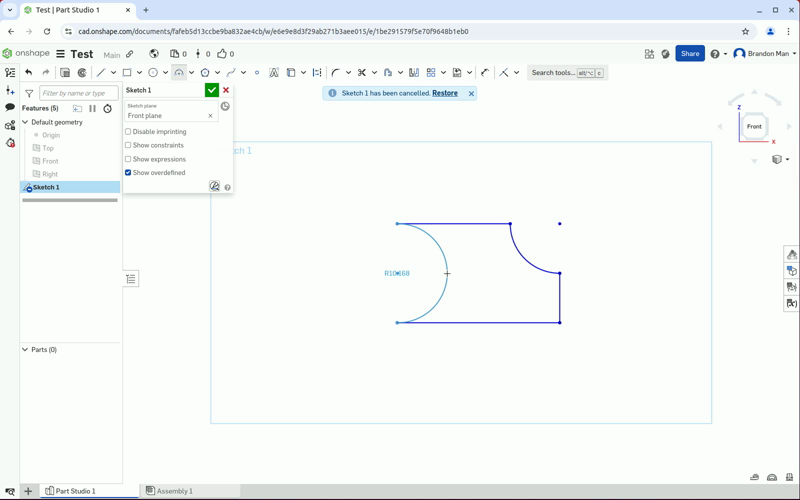
click(447, 273)
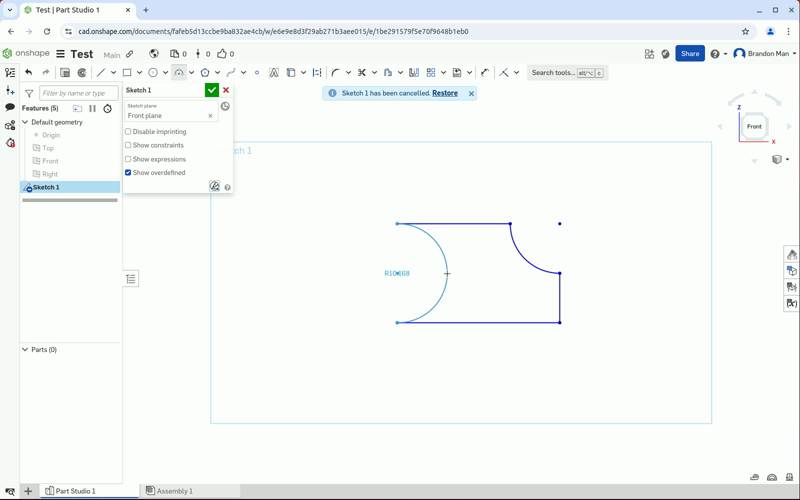
key_up(shift)
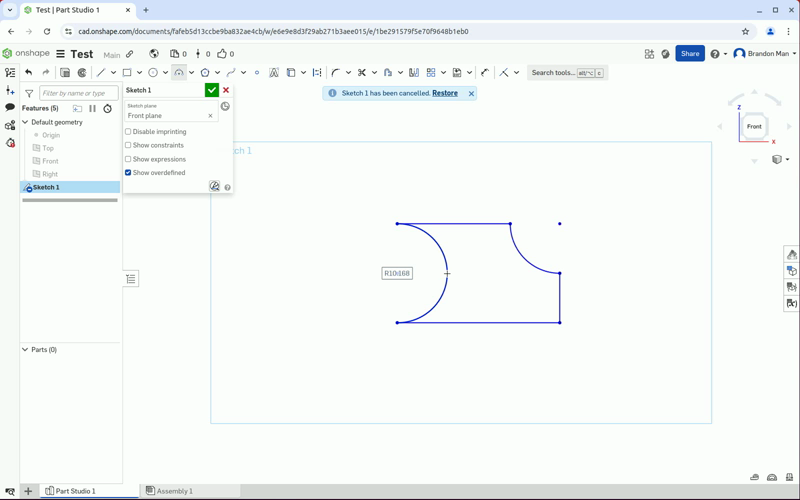
key(esc)
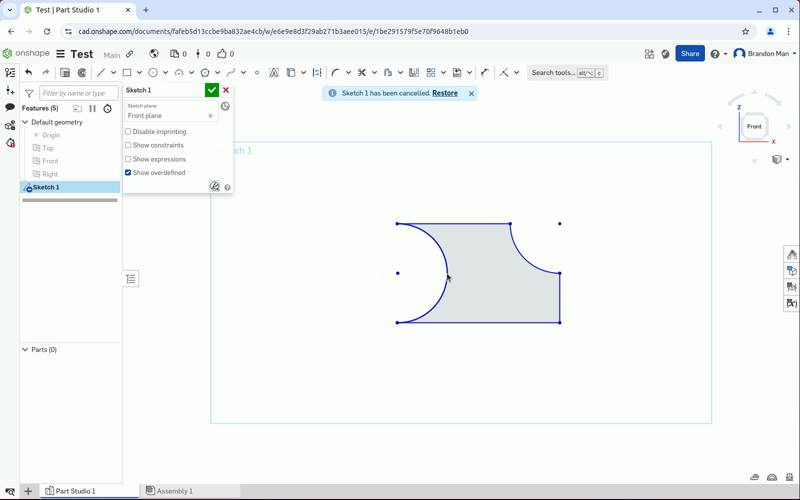
mouse_move(453, 245)
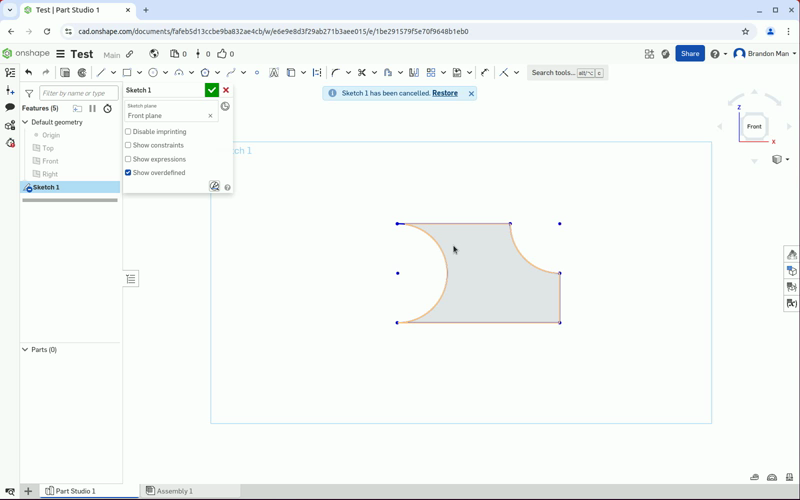
scroll(6)
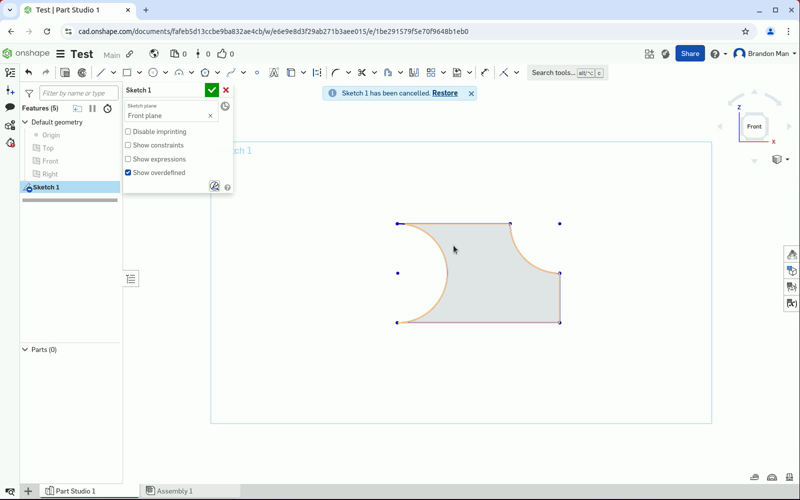
scroll(6)
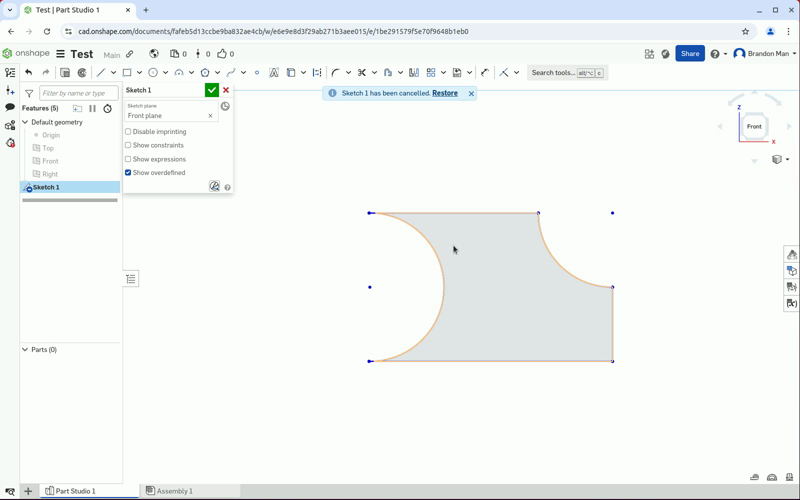
scroll(6)
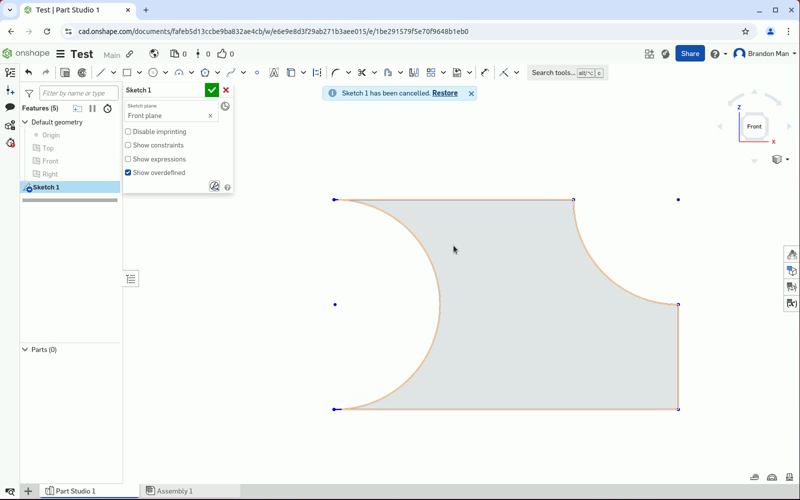
scroll(6)
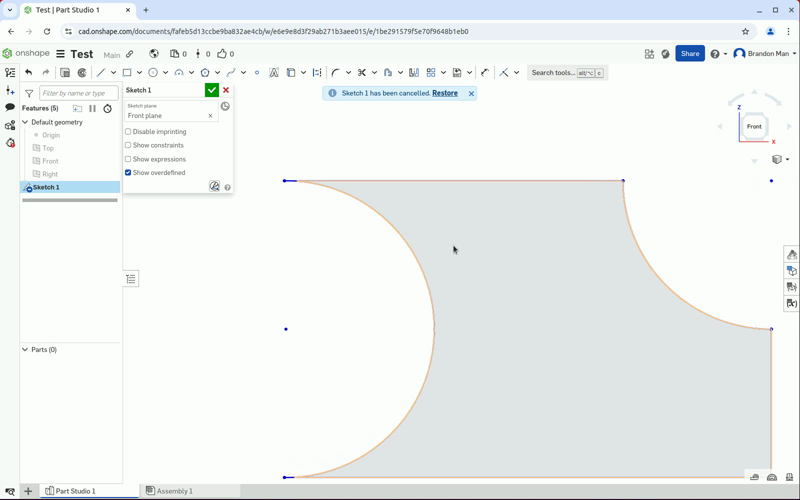
scroll(6)
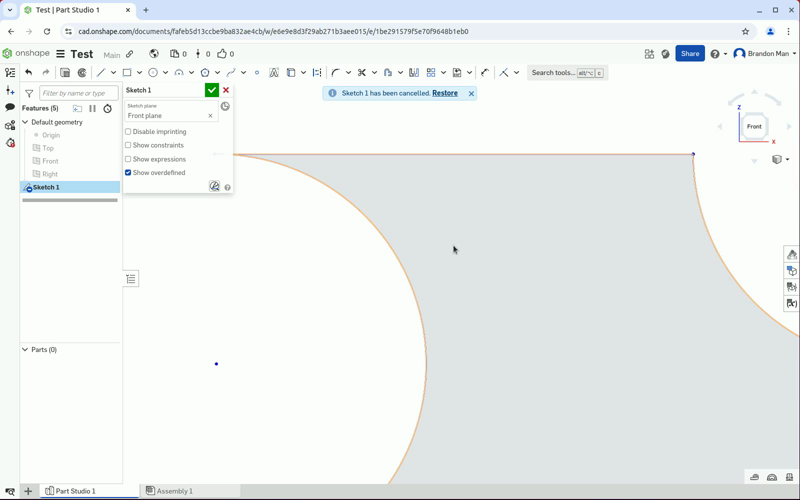
scroll(6)
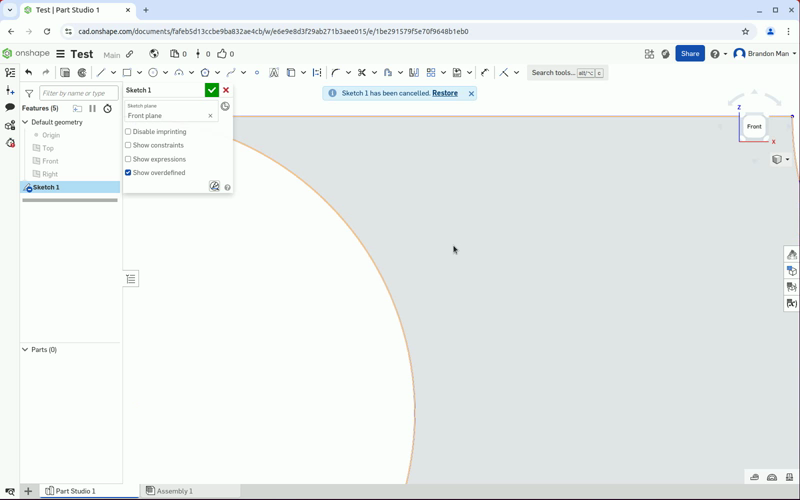
scroll(6)
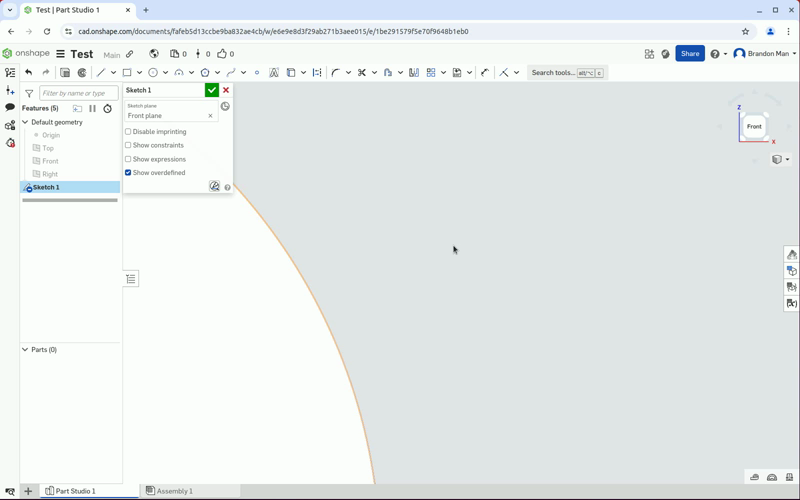
click(453, 245)
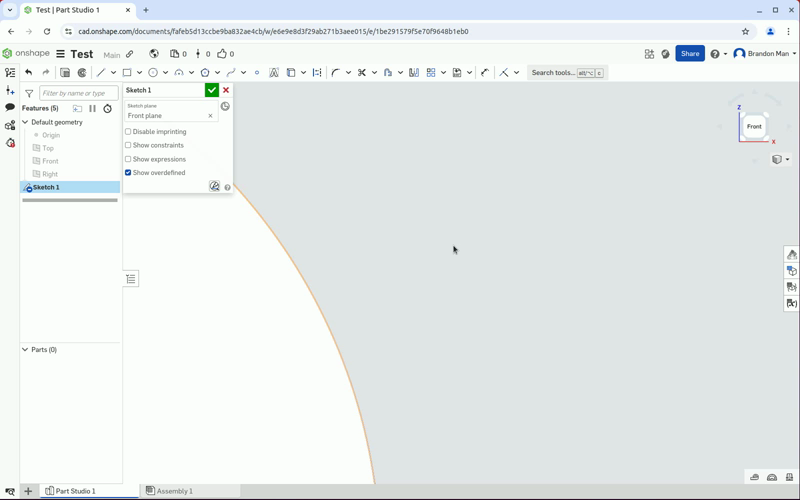
scroll(-6)
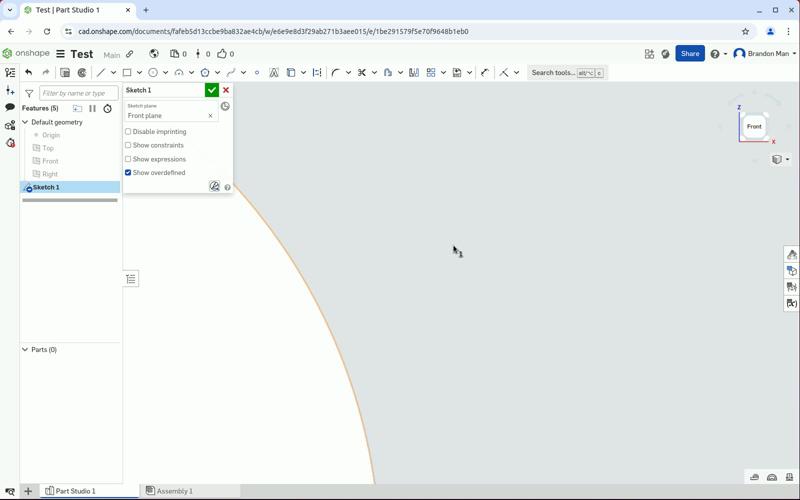
scroll(-6)
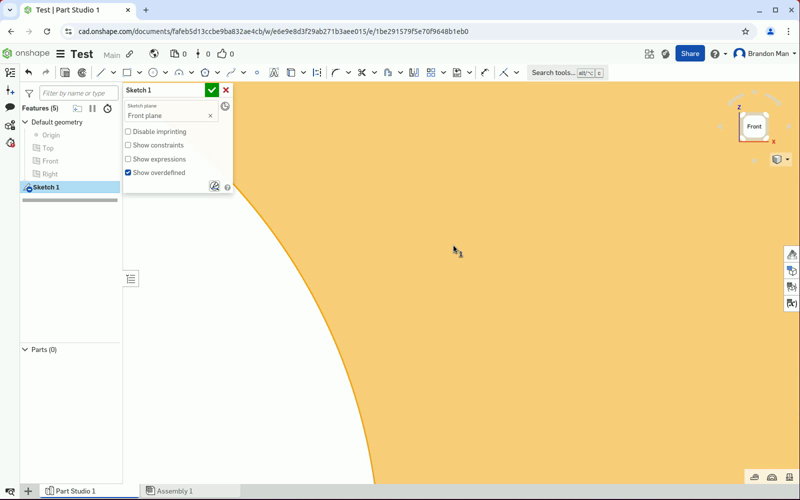
scroll(-6)
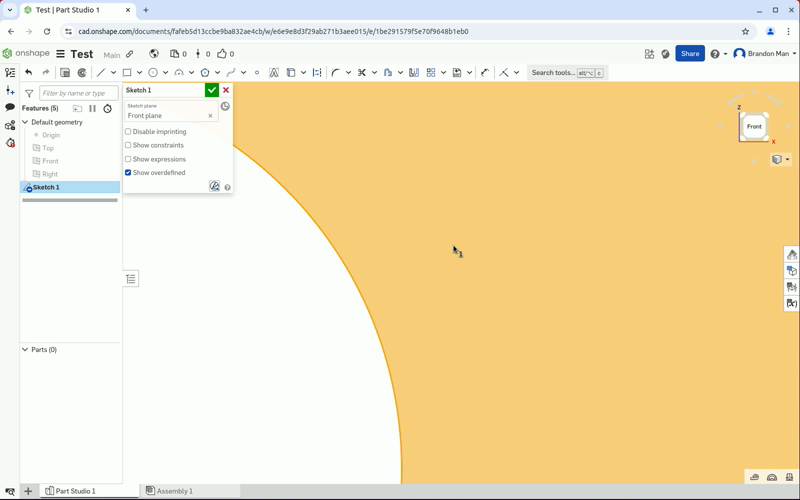
scroll(-6)
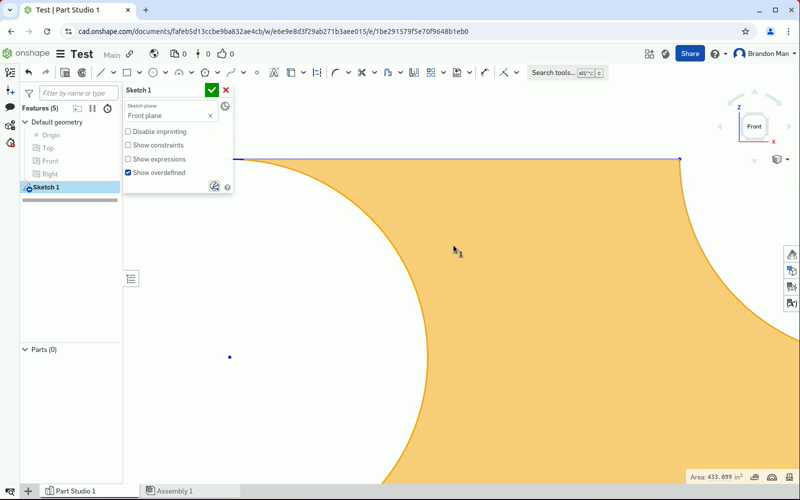
scroll(-6)
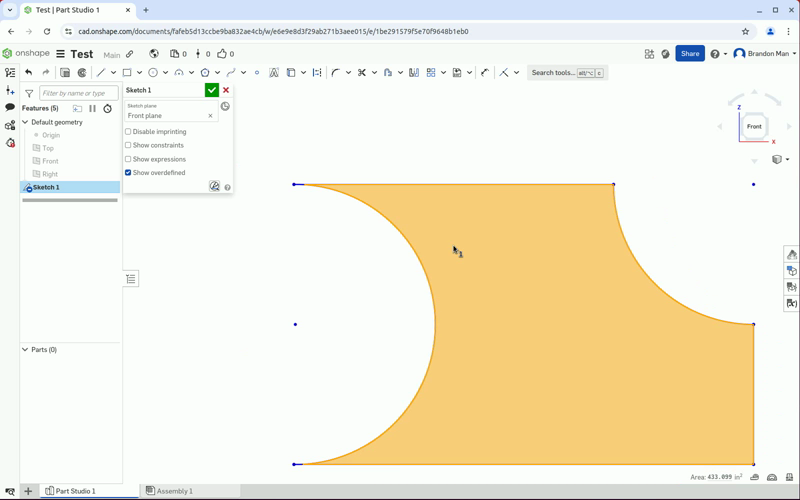
scroll(-6)
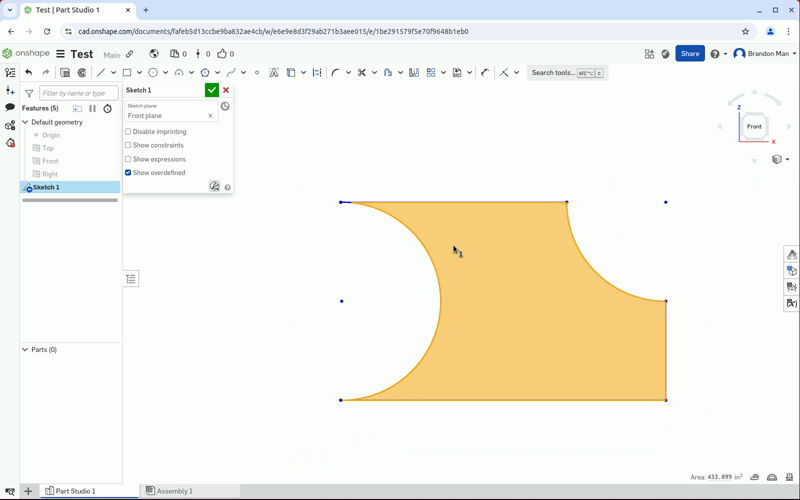
scroll(-6)
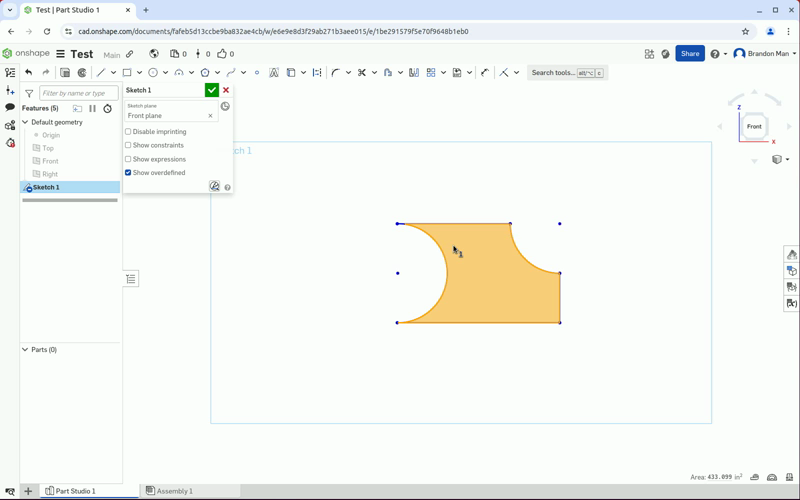
mouse_move(73, 352)
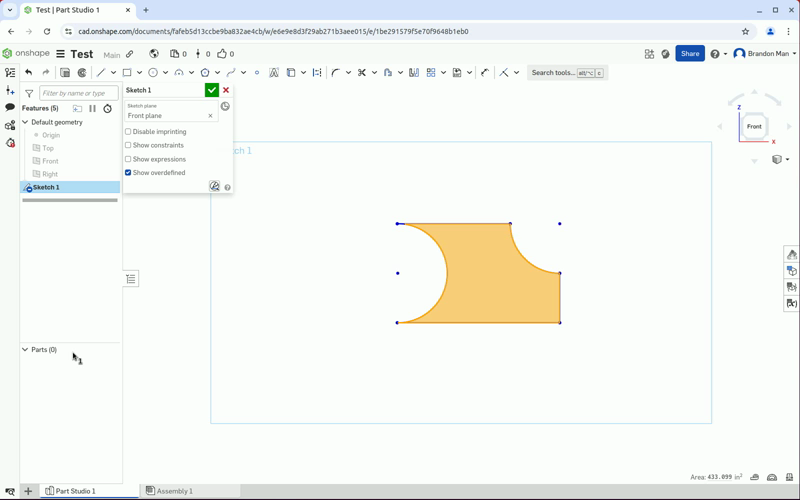
key(shift+y)
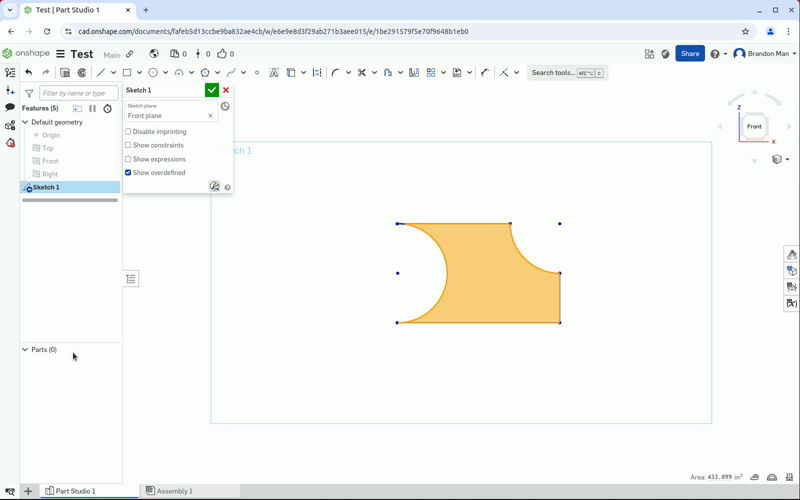
key(shift+e)
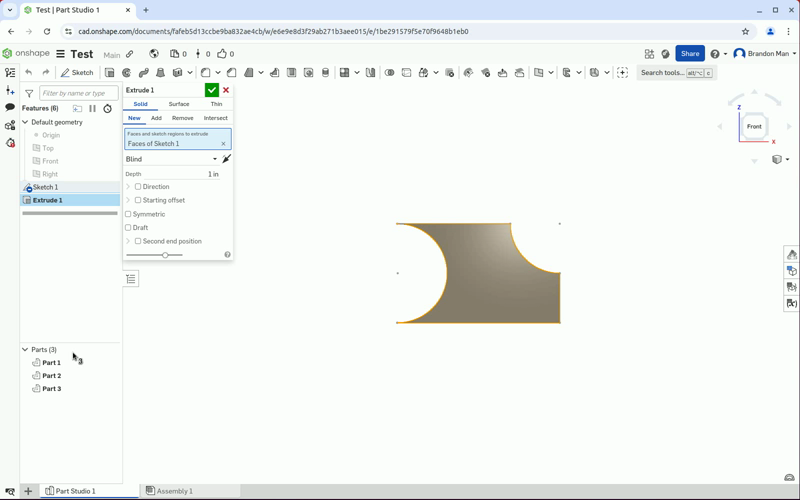
mouse_move(143, 106)
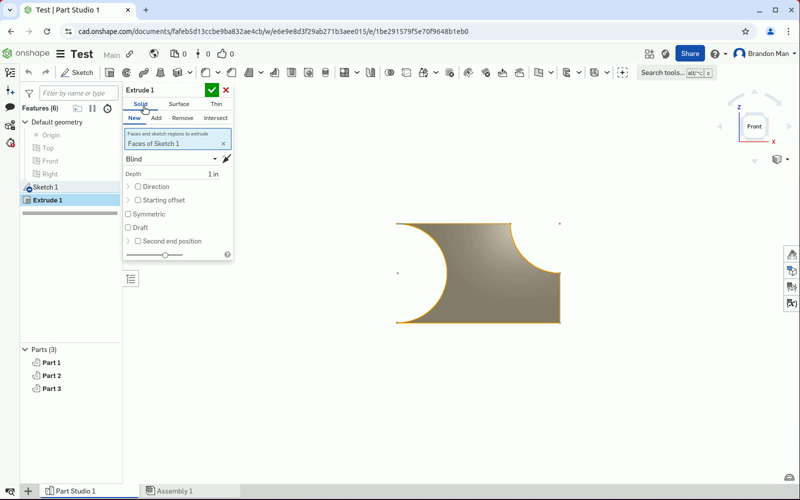
click(143, 106)
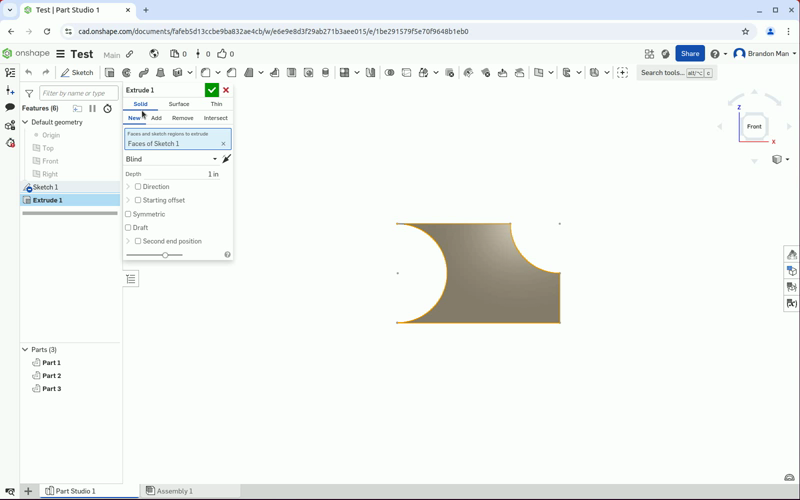
mouse_move(137, 120)
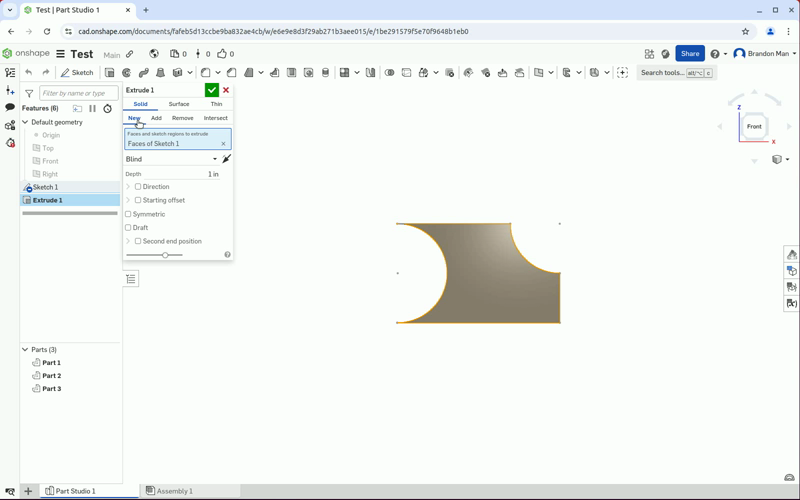
click(137, 120)
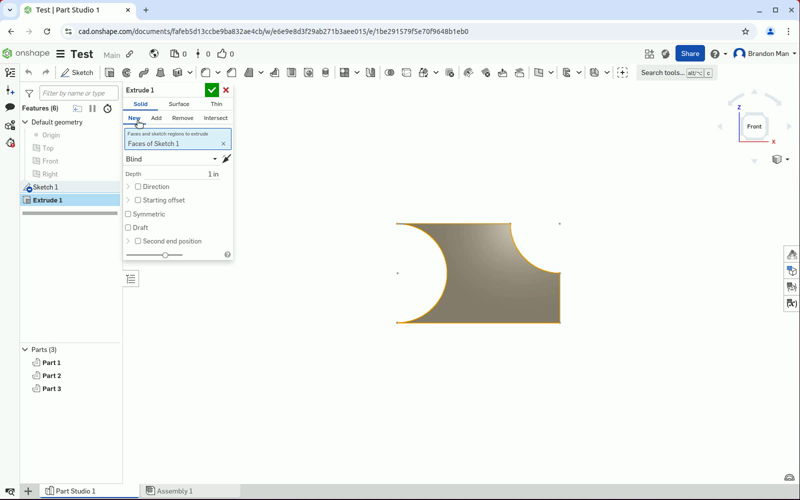
key(tab, 4)
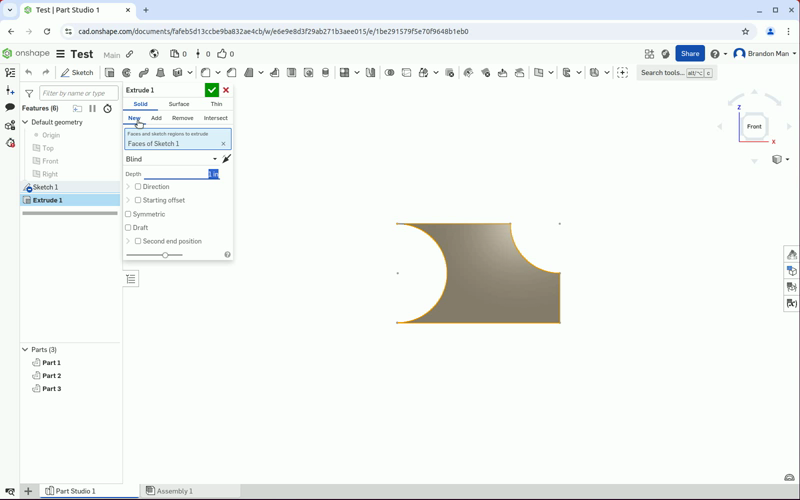
text(8.184)
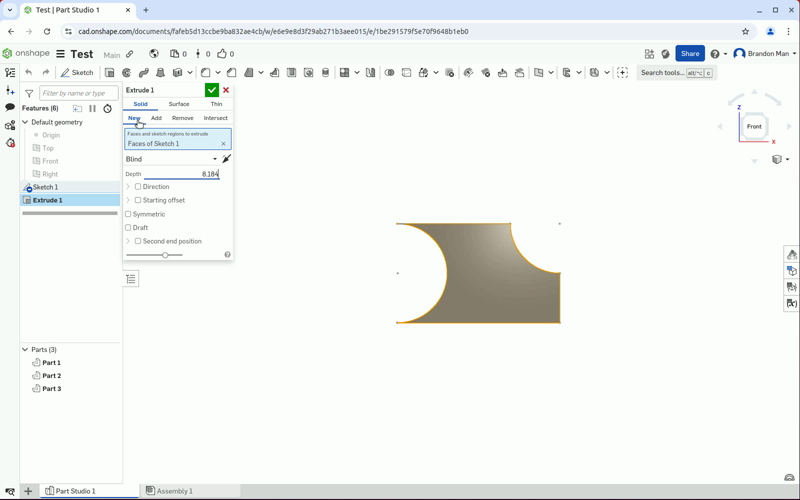
key(enter)
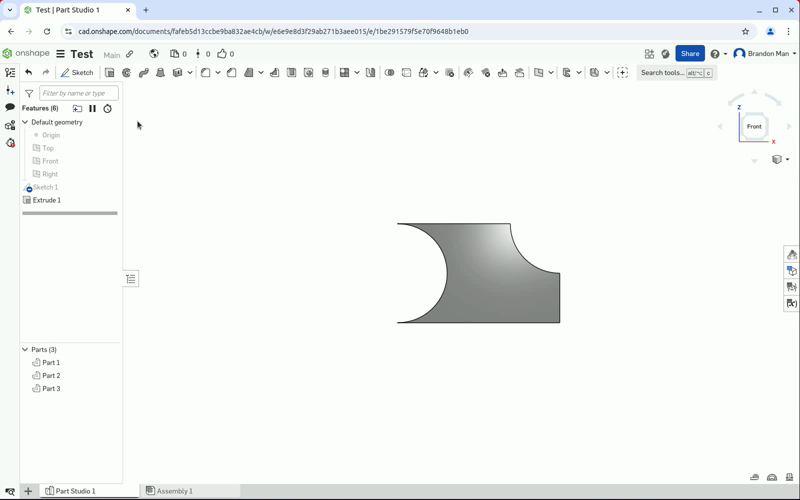
key(shift+h)
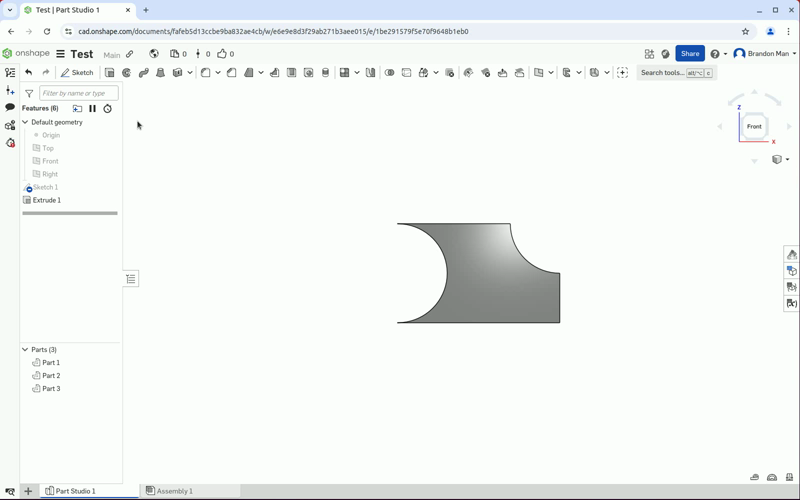
key(shift+h)
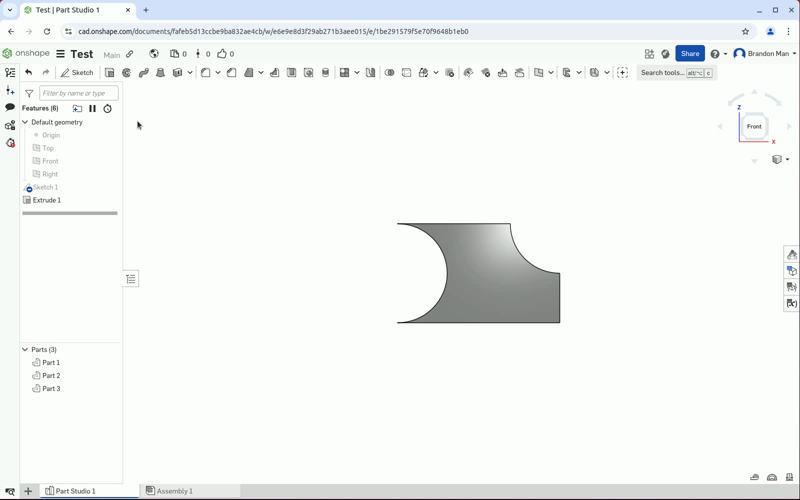
mouse_move(73, 189)
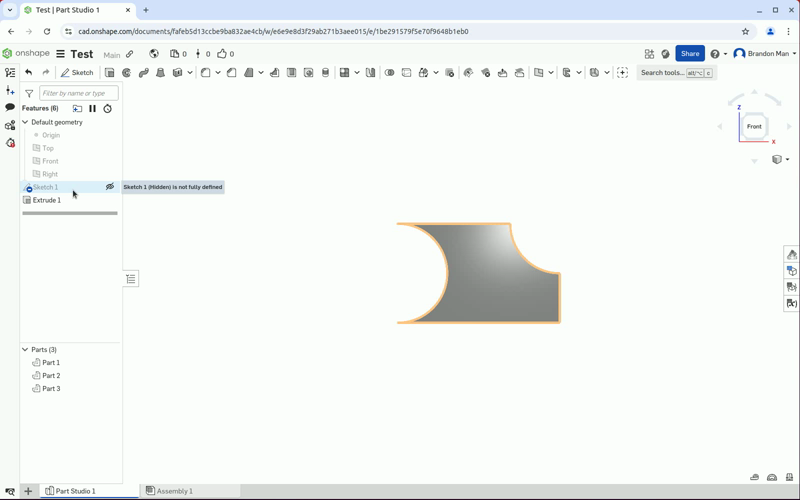
click(73, 189)
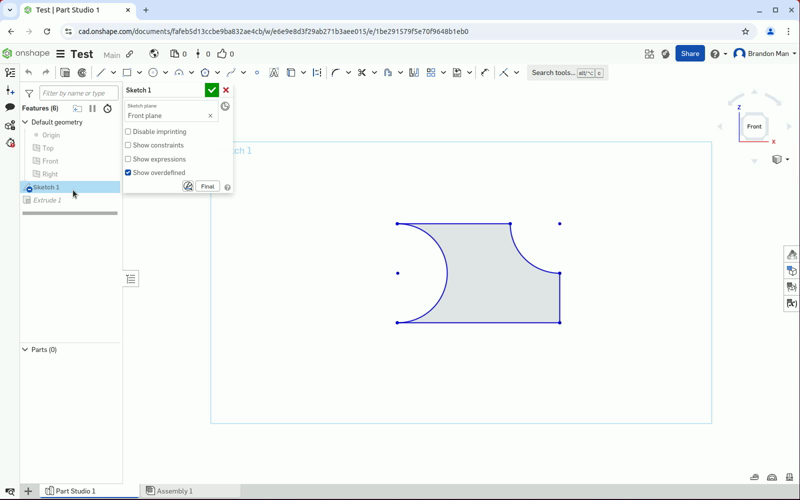
mouse_move(229, 92)
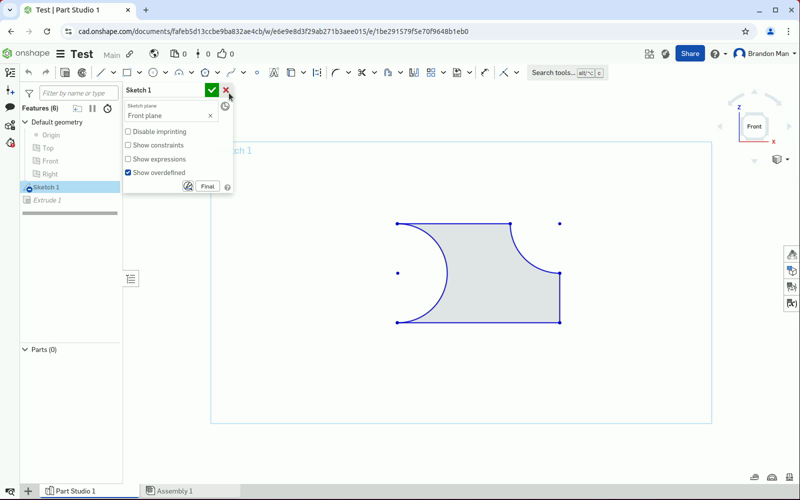
click(229, 92)
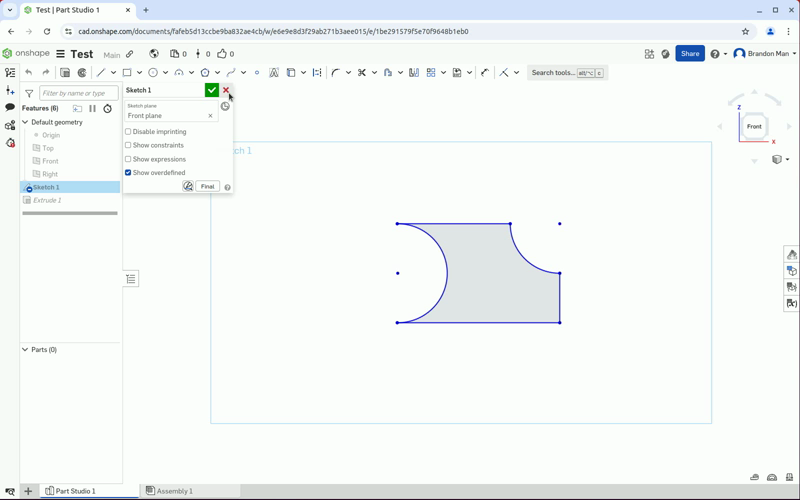
key(shift+s)
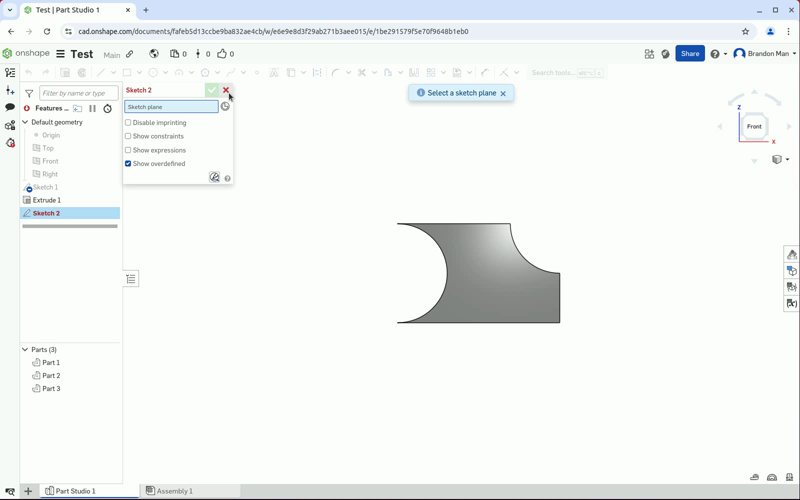
mouse_move(73, 163)
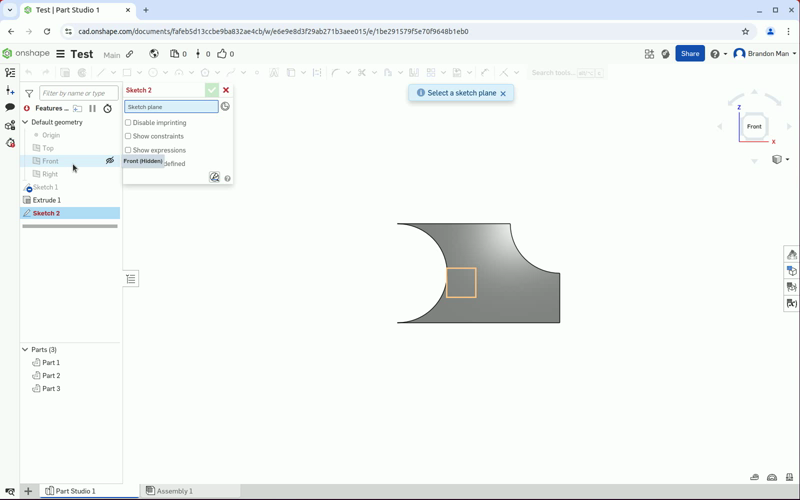
click(73, 163)
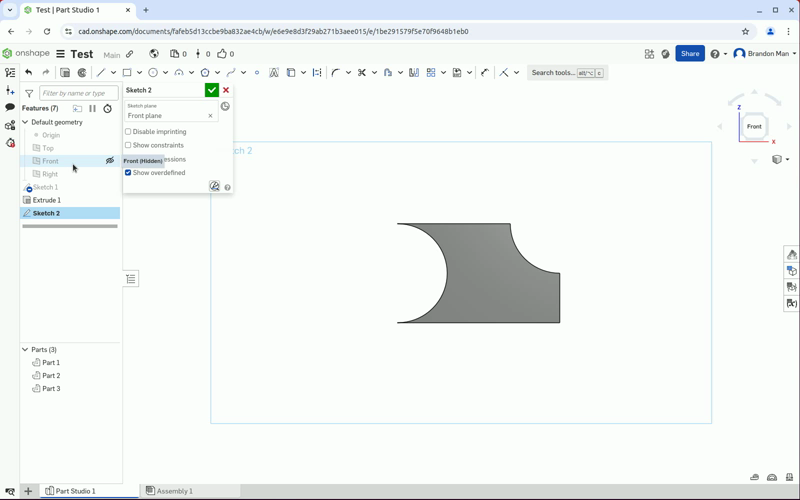
mouse_move(73, 352)
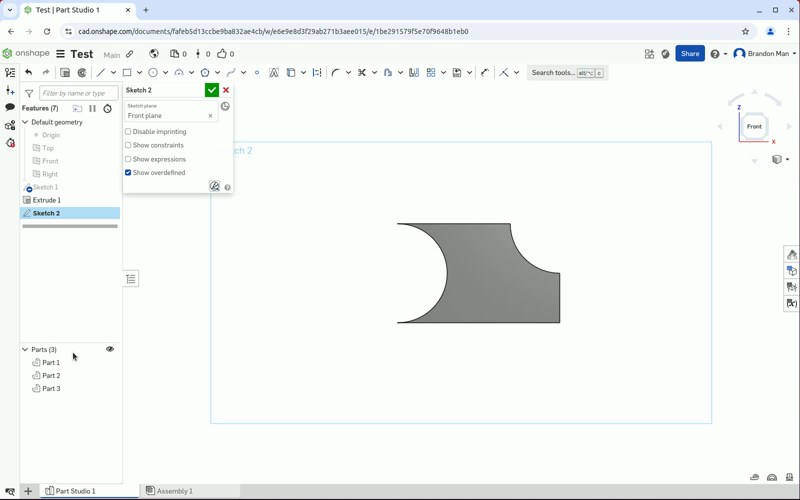
key(y)
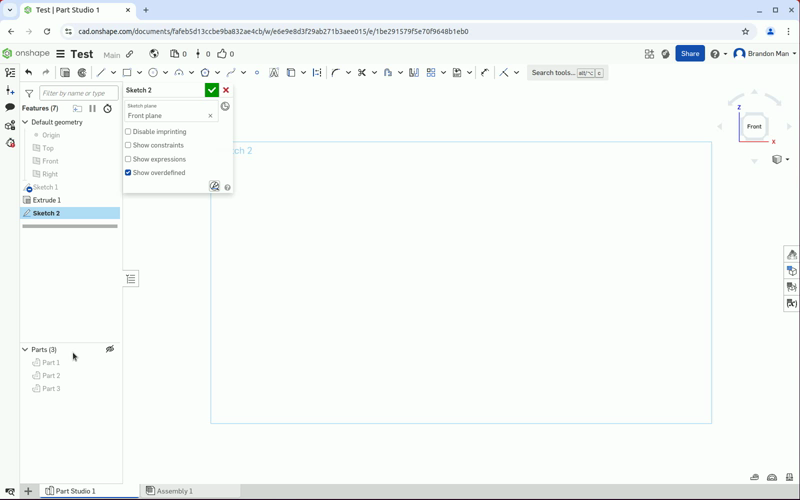
key(a)
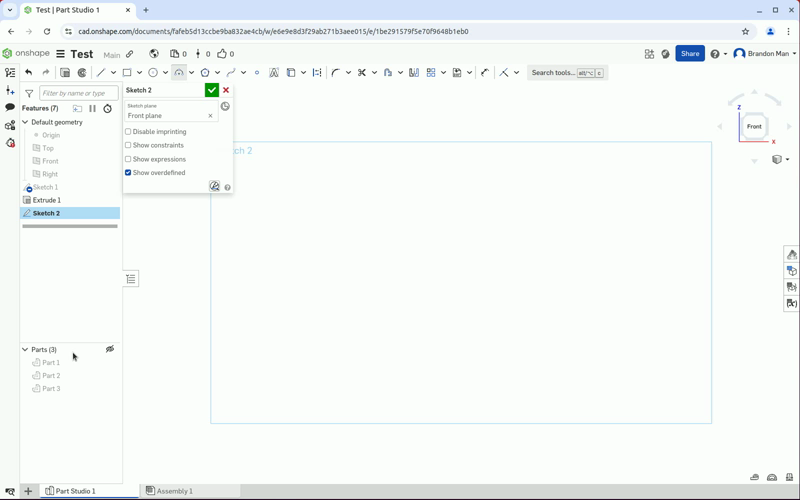
key_down(shift)
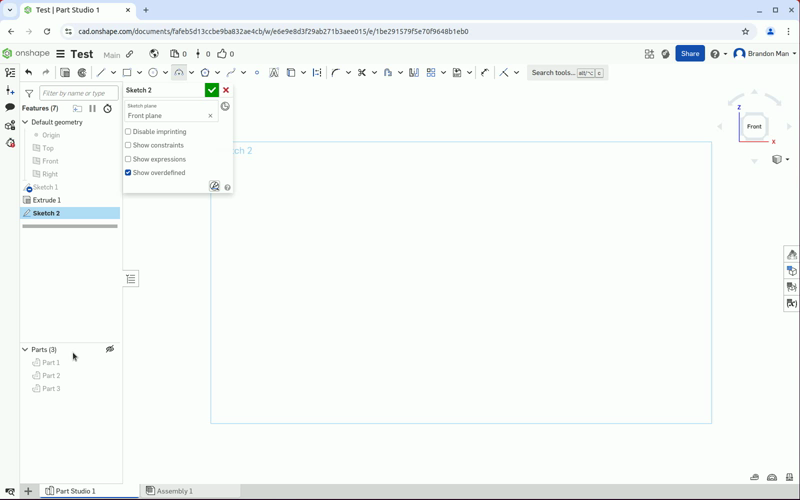
mouse_move(397, 322)
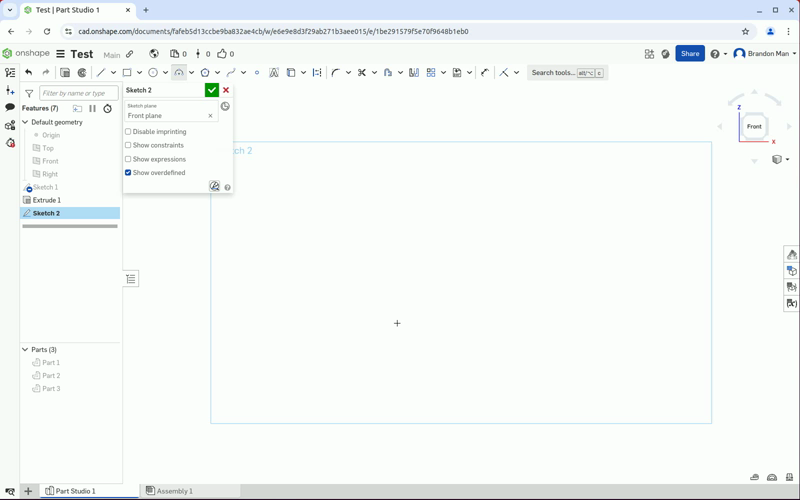
click(397, 322)
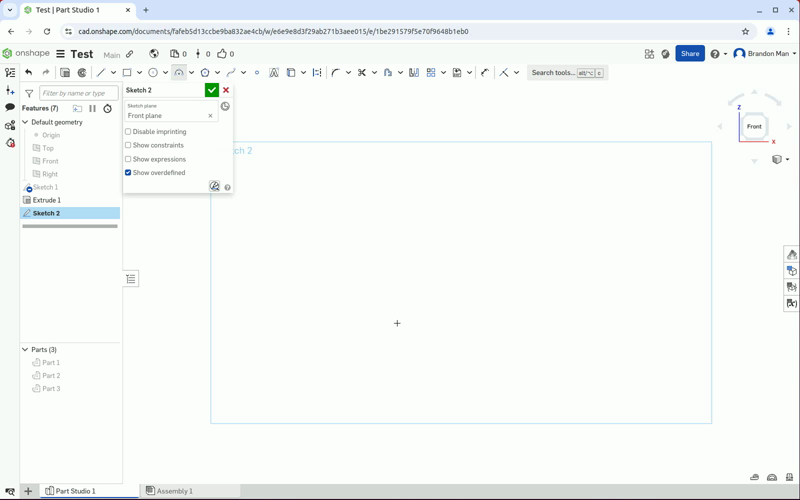
key_up(shift)
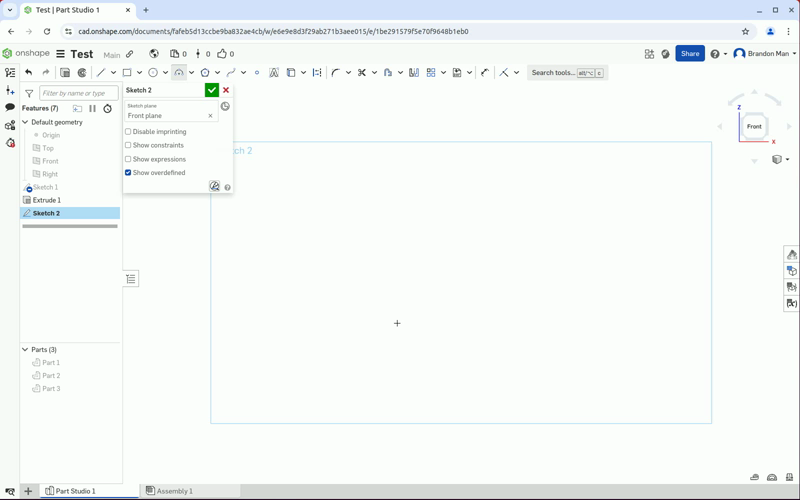
key_down(shift)
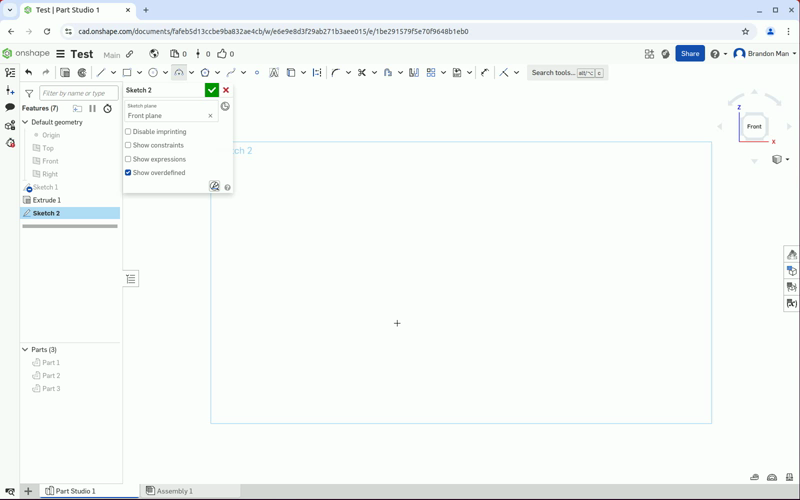
mouse_move(397, 224)
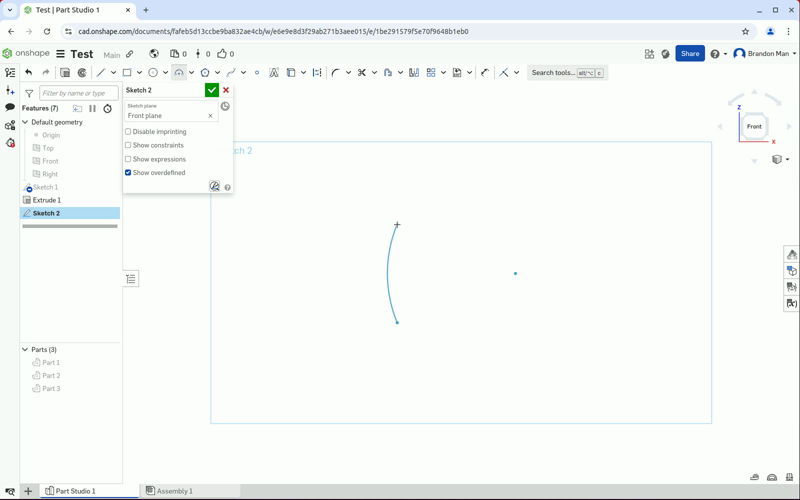
click(397, 224)
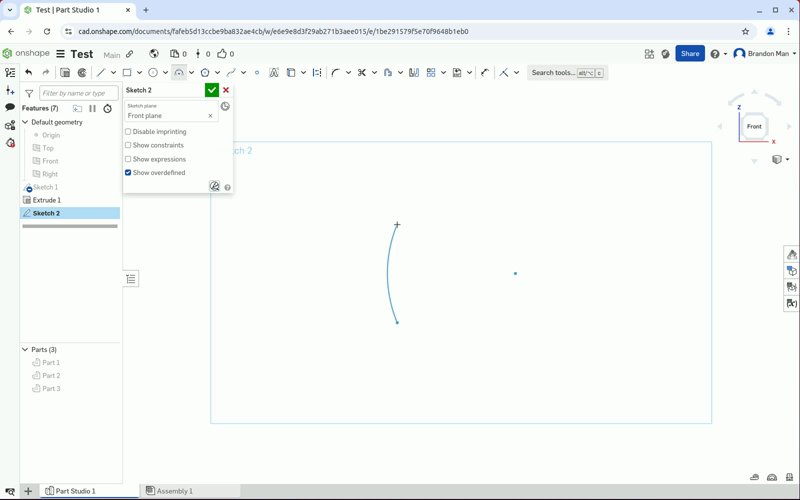
mouse_move(446, 273)
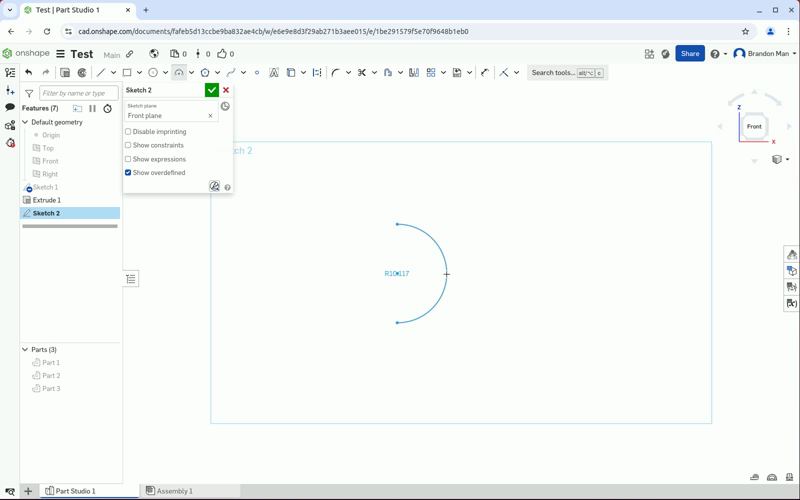
click(446, 273)
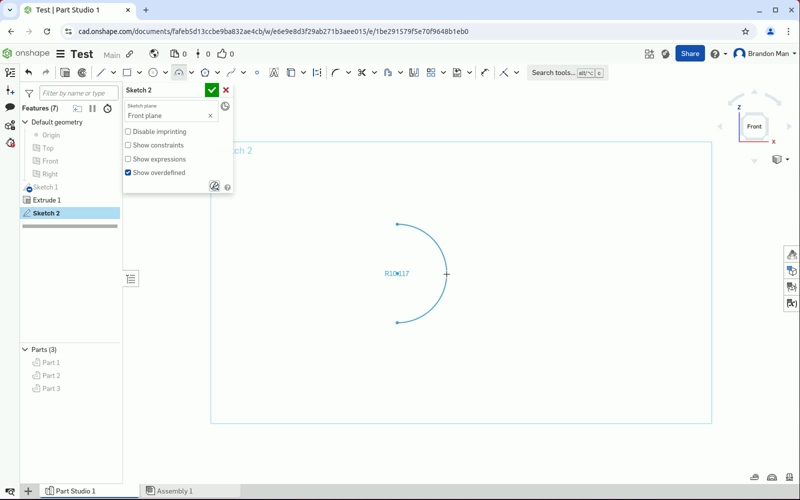
key_up(shift)
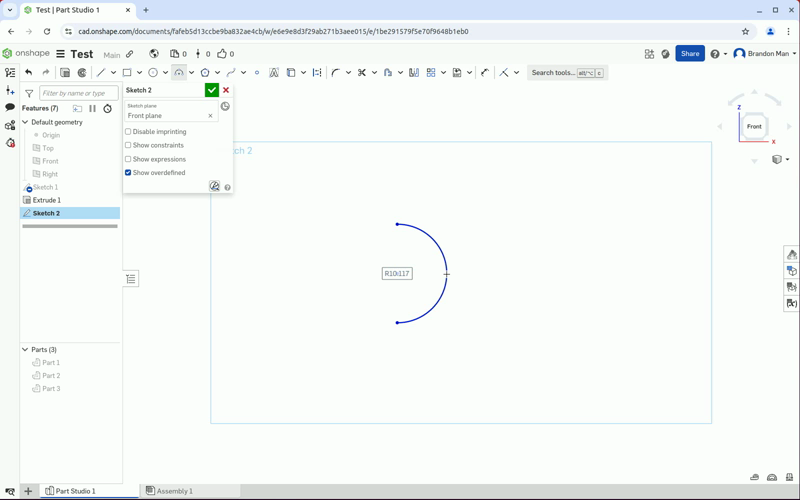
key(esc)
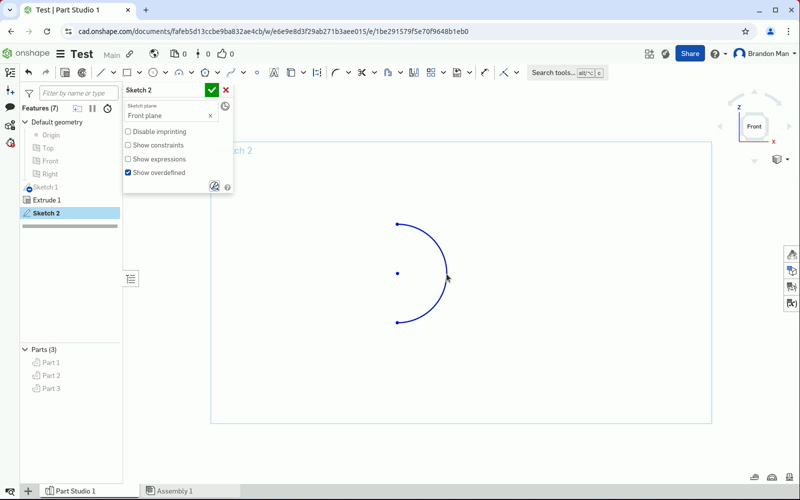
key(l)
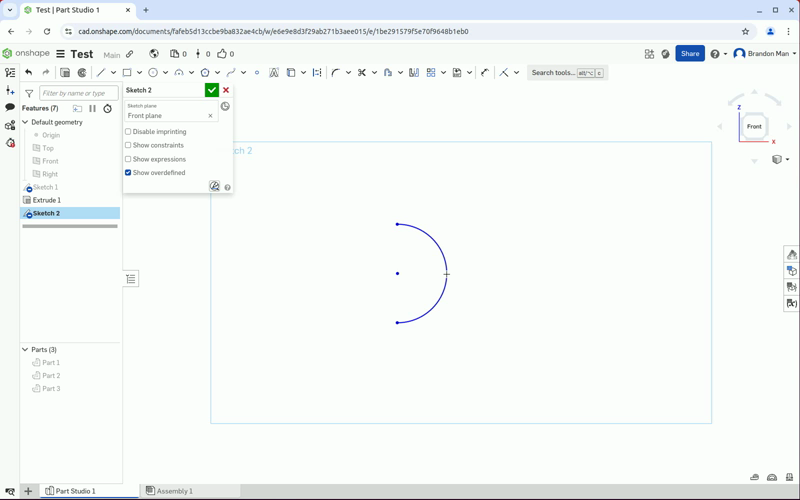
mouse_move(397, 224)
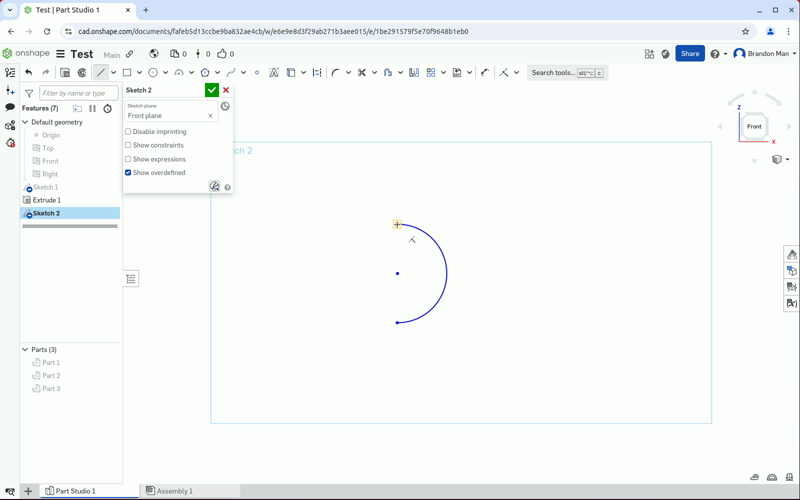
click(397, 224)
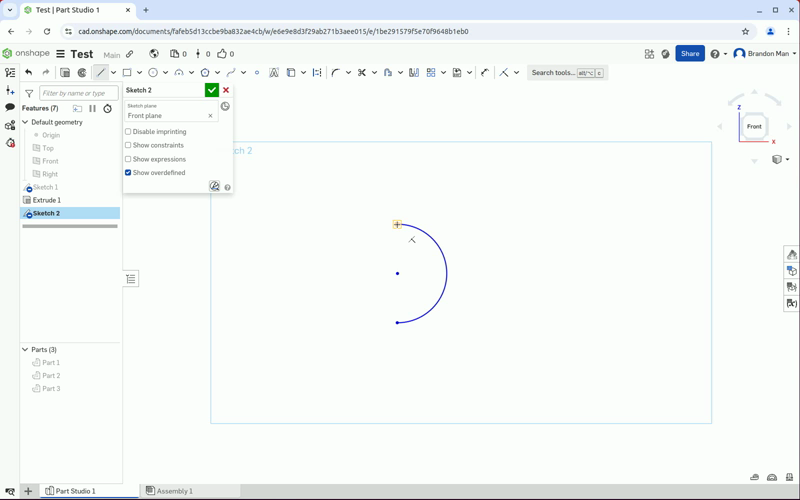
key_down(shift)
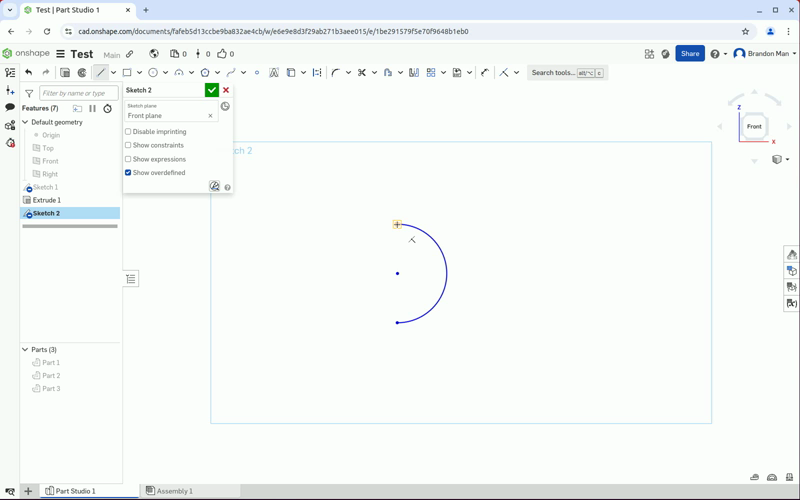
mouse_move(427, 224)
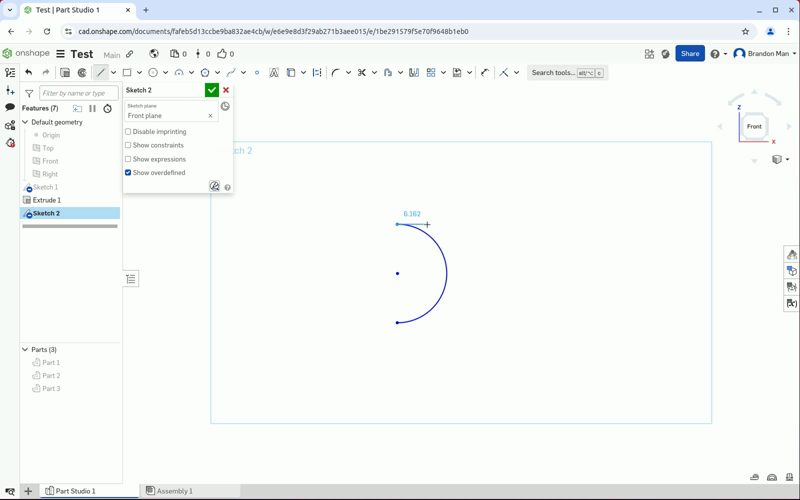
mouse_move(397, 254)
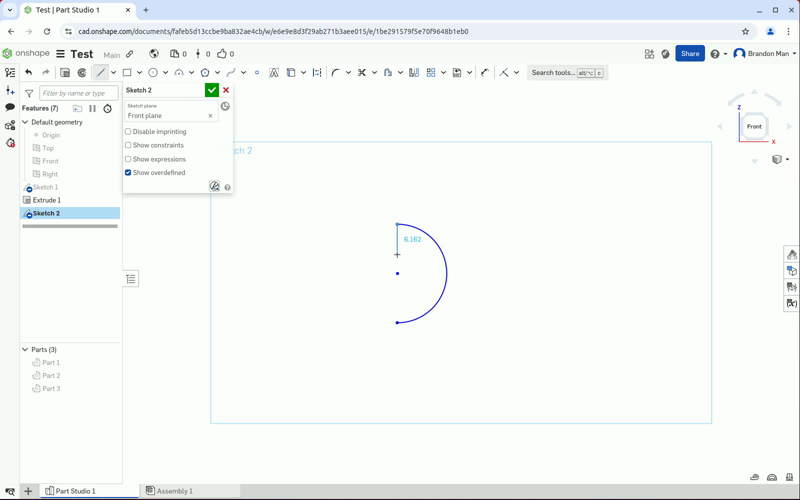
click(397, 254)
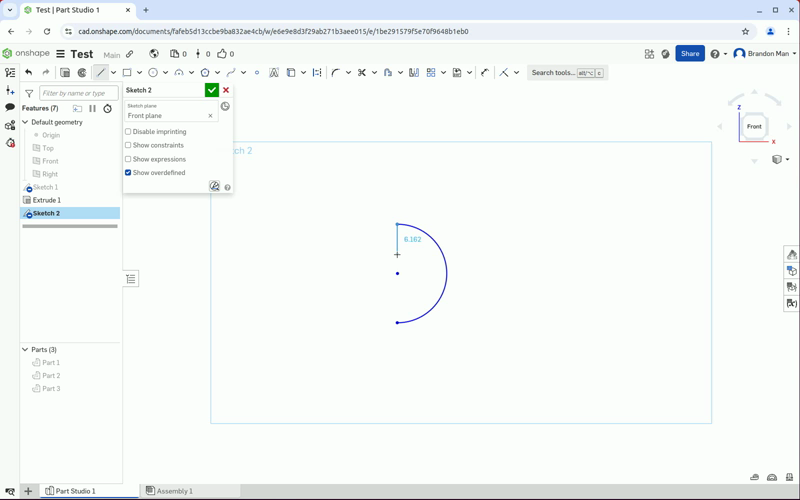
key_up(shift)
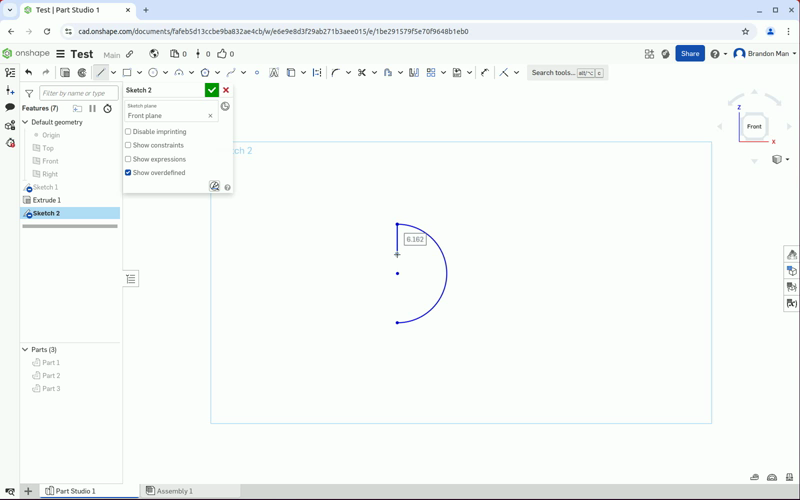
key(esc)
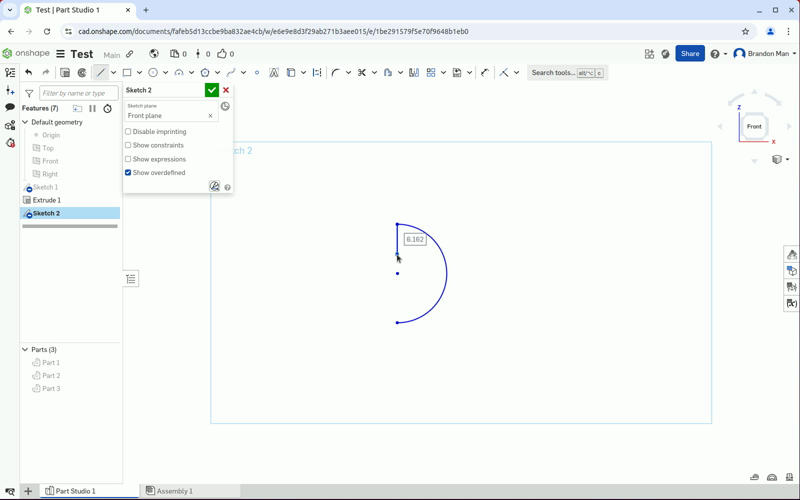
key(a)
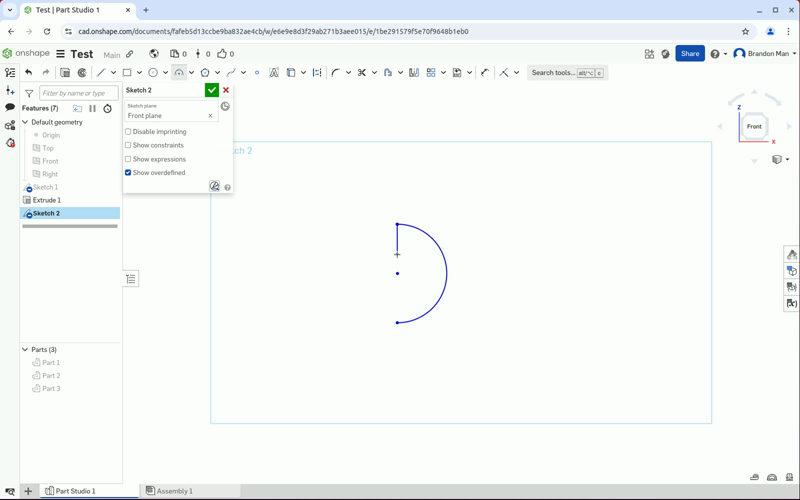
mouse_move(397, 254)
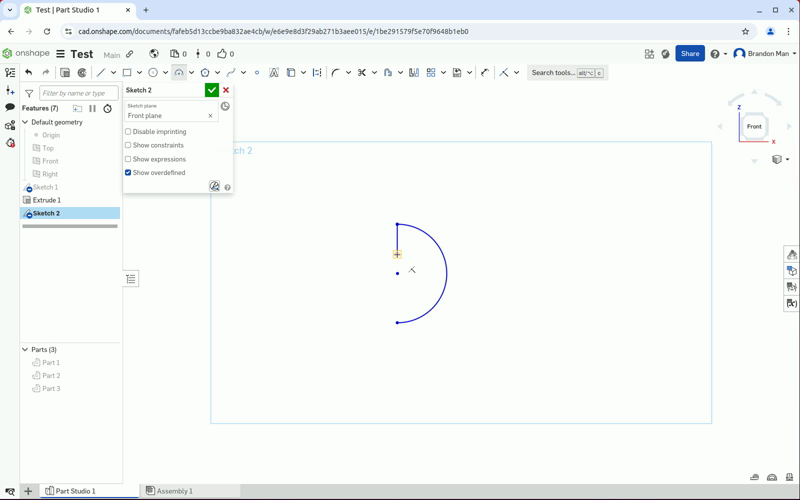
click(397, 254)
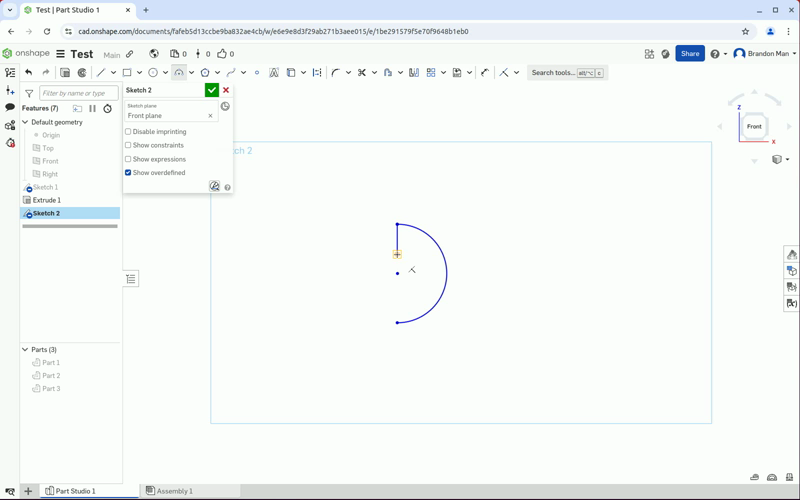
key_down(shift)
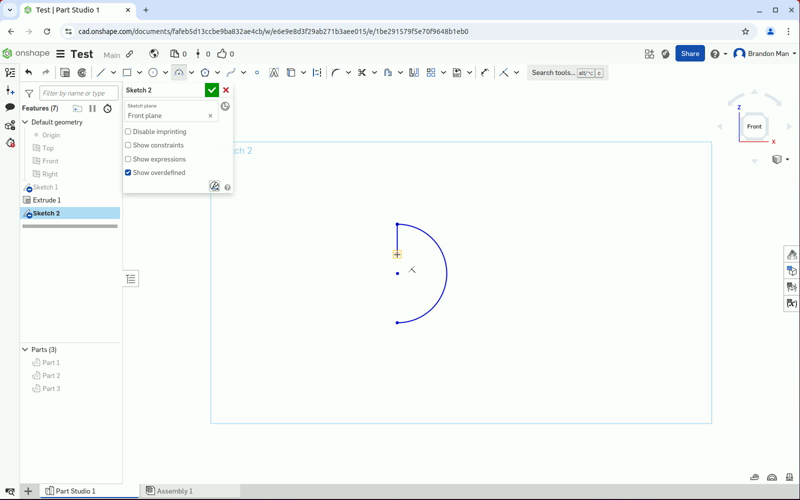
mouse_move(397, 293)
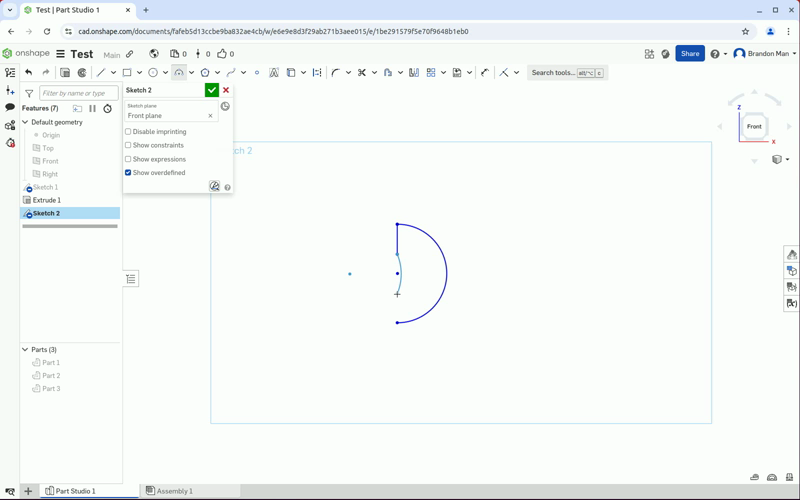
click(397, 293)
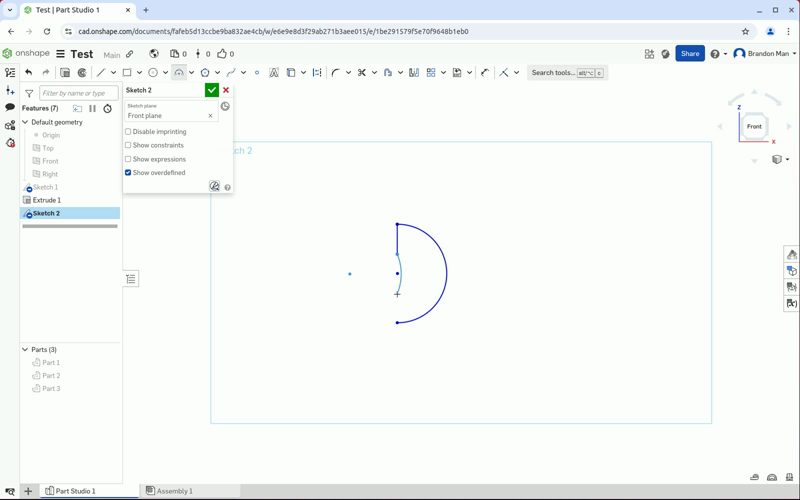
mouse_move(417, 273)
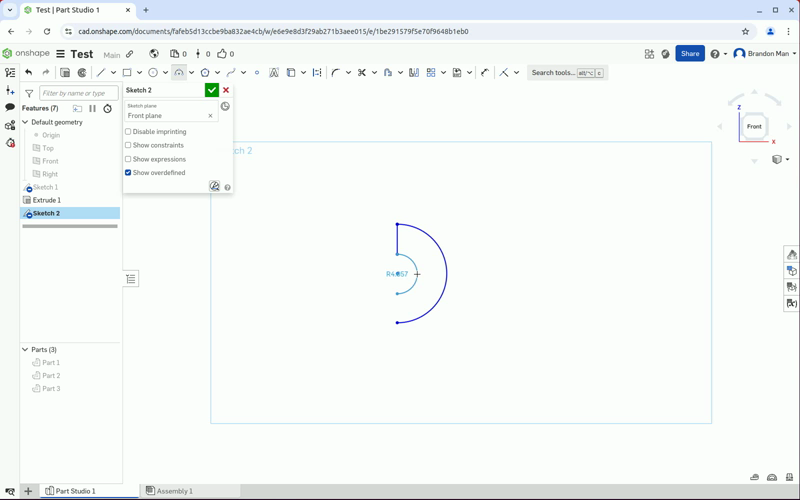
click(417, 273)
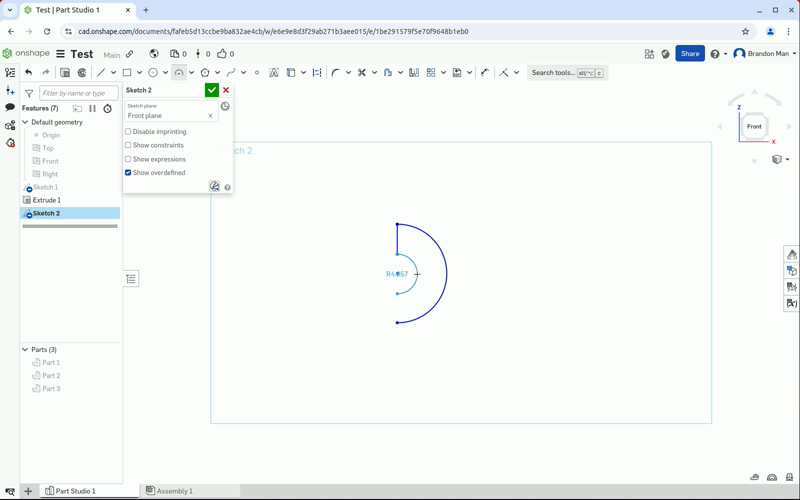
key_up(shift)
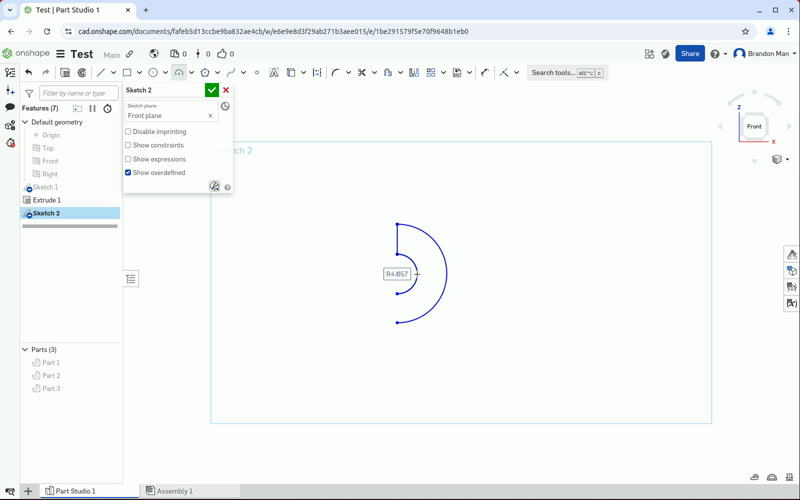
key(esc)
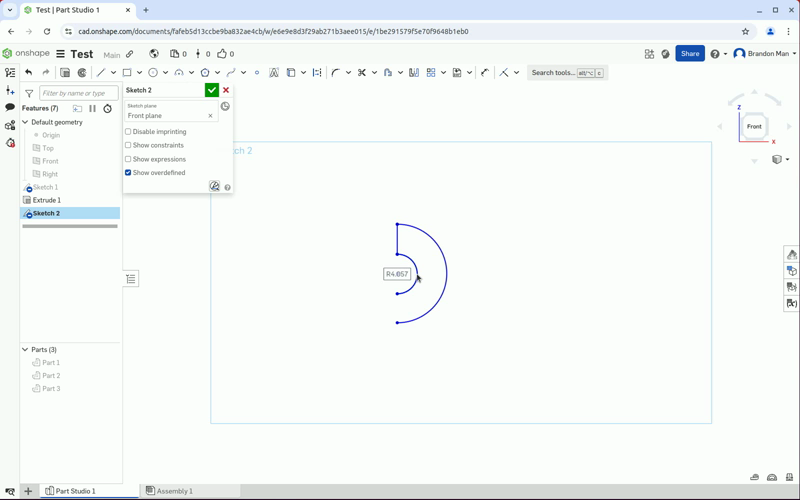
key(l)
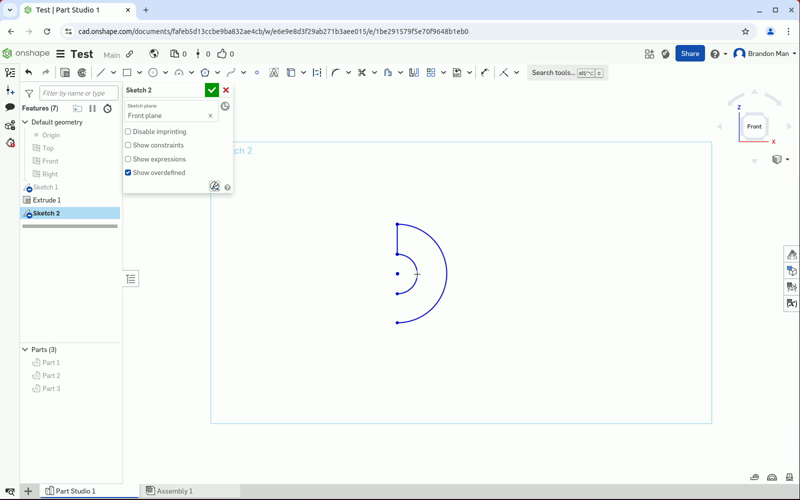
mouse_move(397, 293)
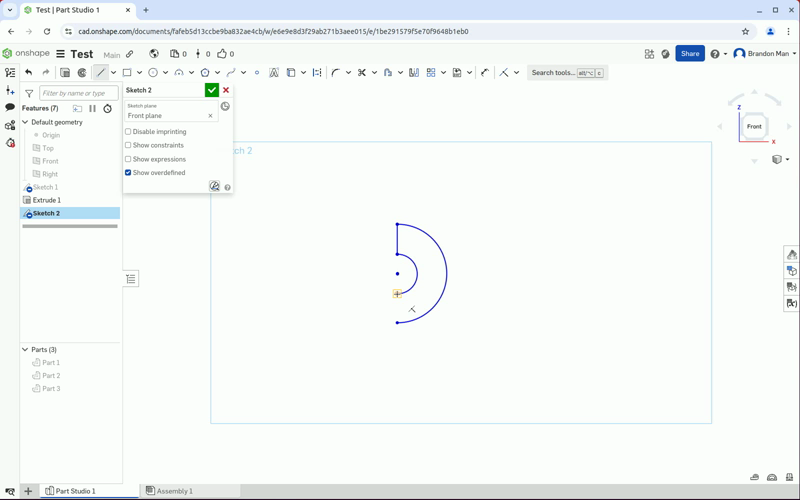
click(397, 293)
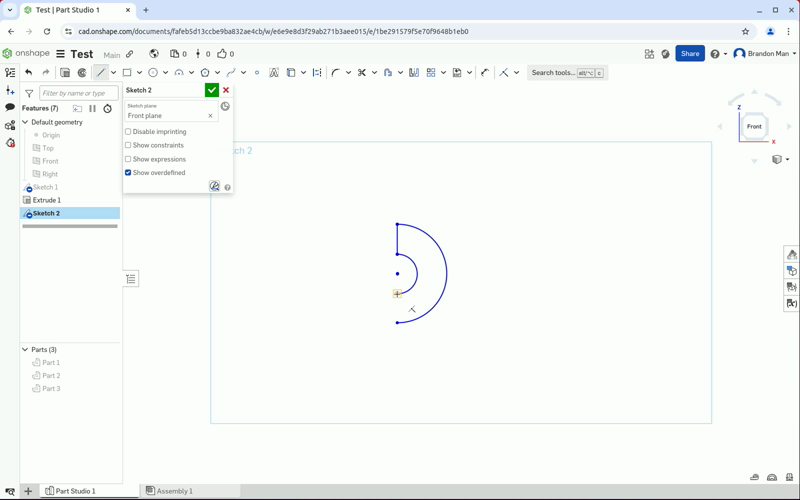
mouse_move(427, 293)
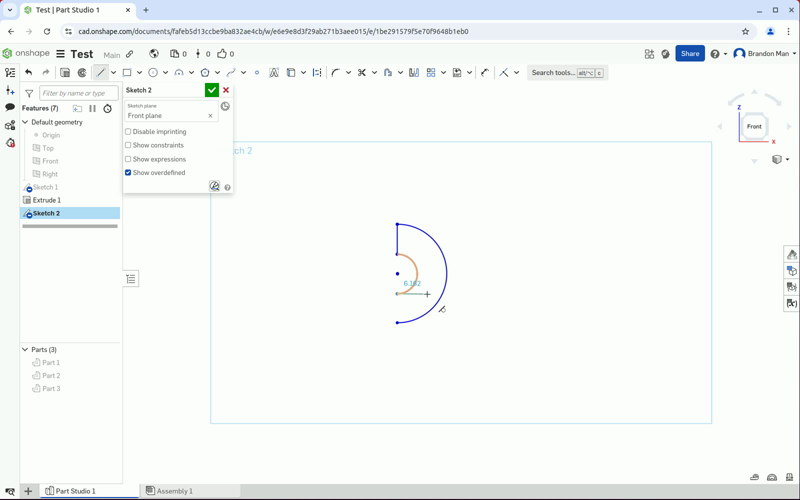
key_down(shift)
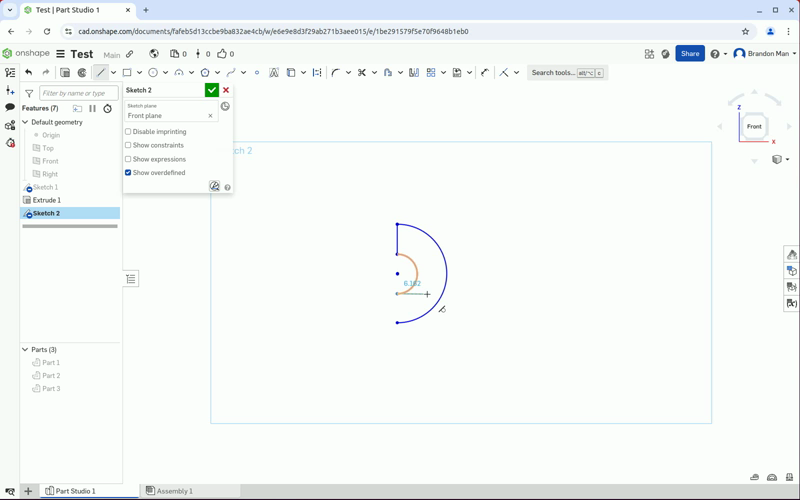
mouse_move(397, 322)
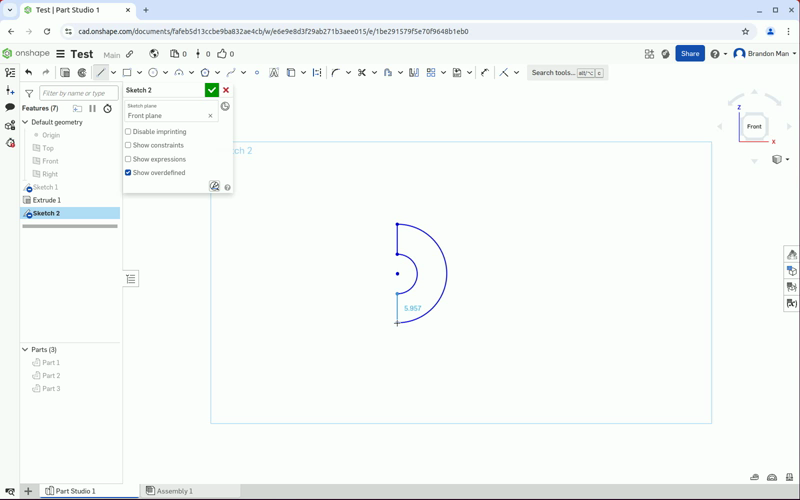
key_up(shift)
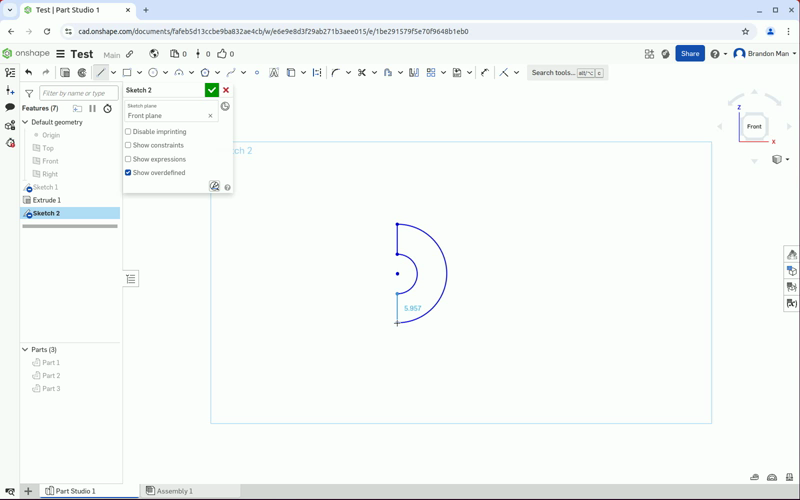
click(397, 322)
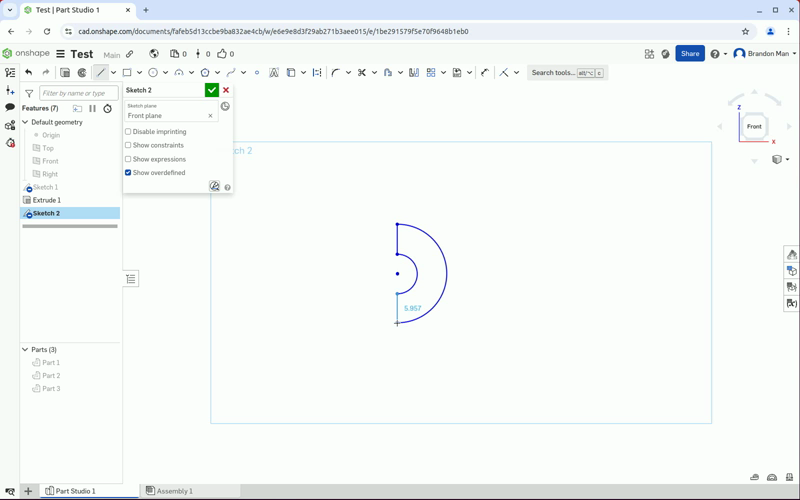
key(esc)
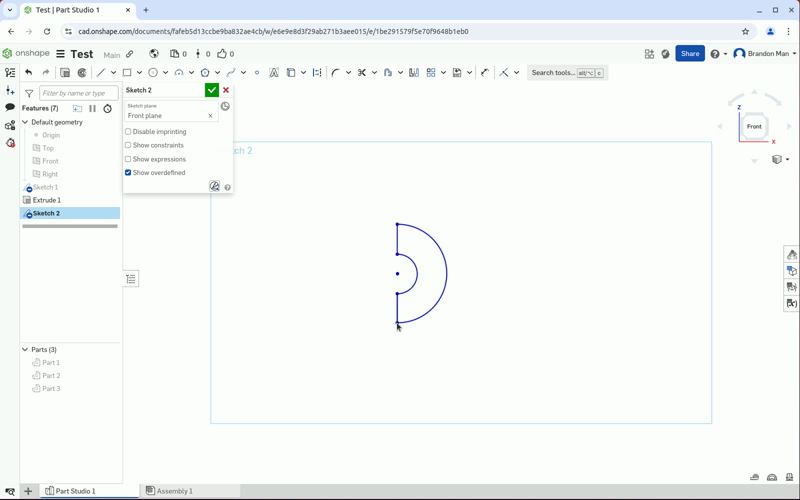
mouse_move(410, 313)
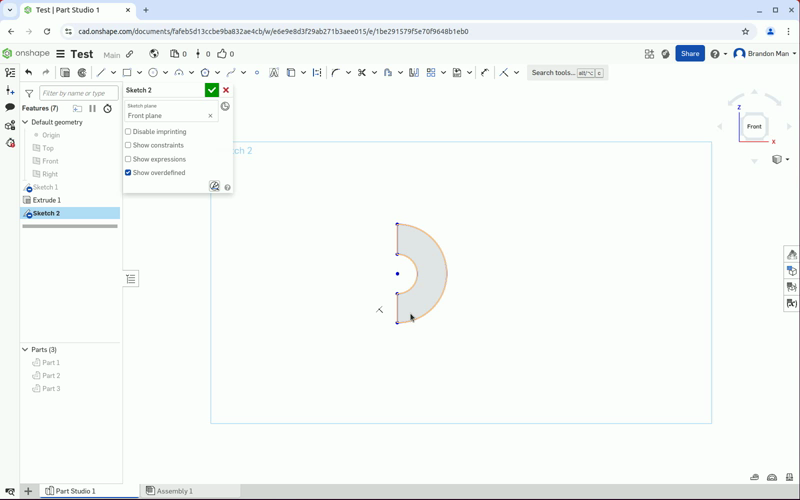
scroll(6)
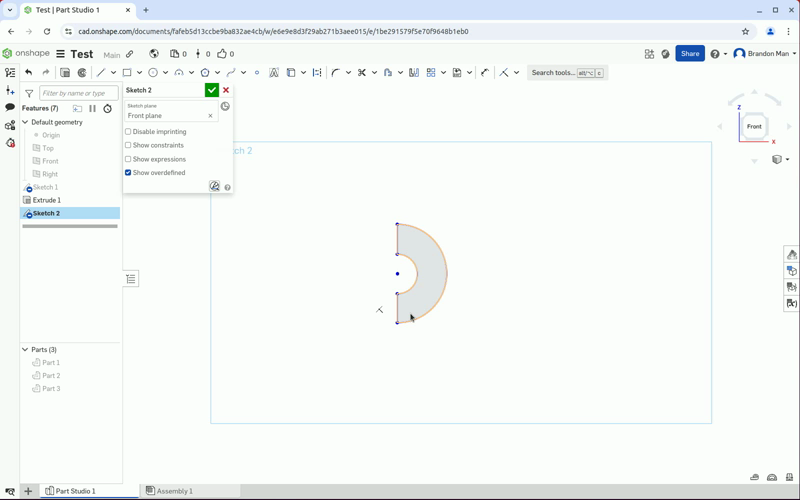
scroll(6)
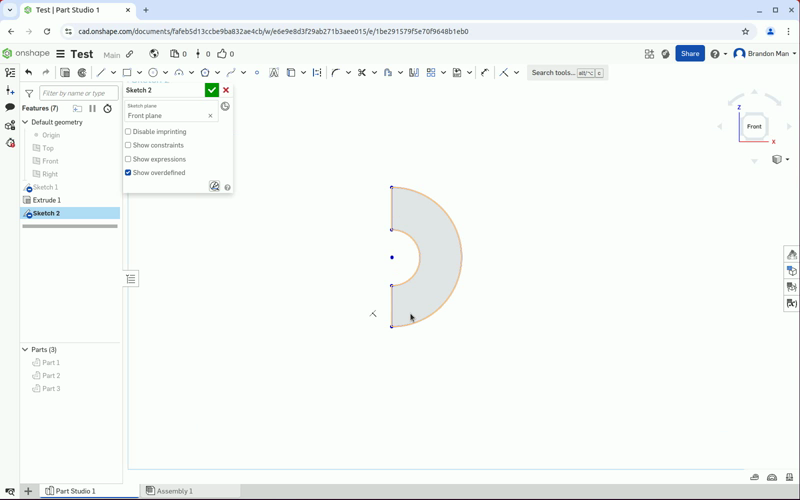
scroll(6)
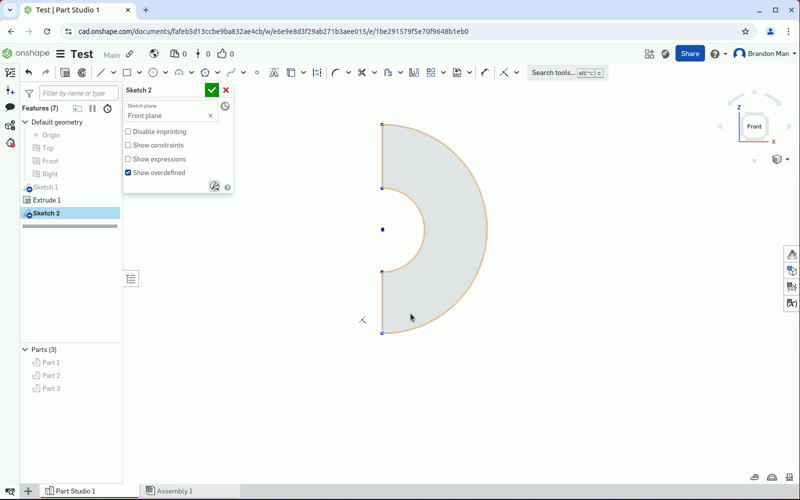
scroll(6)
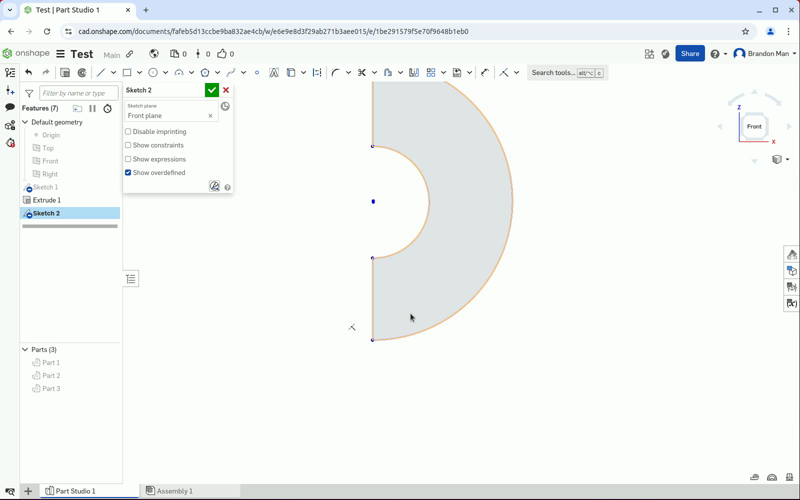
scroll(6)
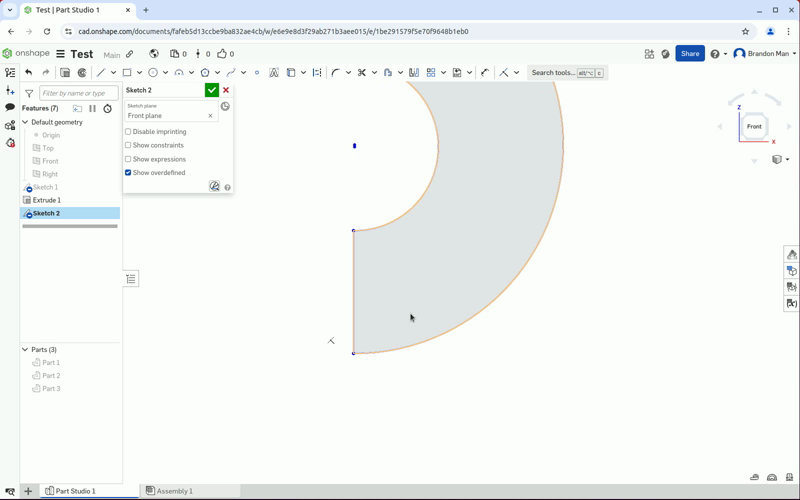
scroll(6)
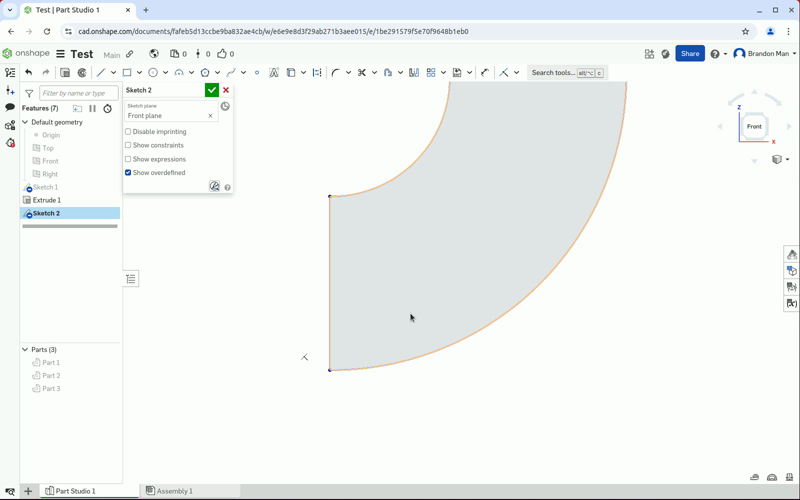
scroll(6)
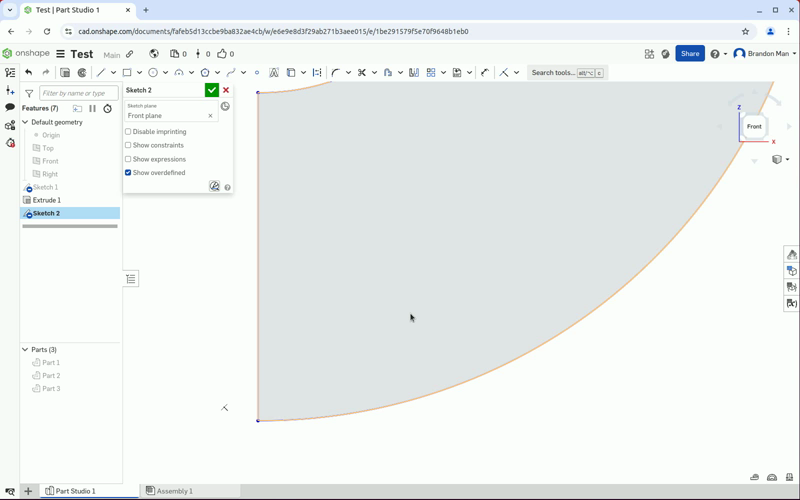
click(410, 313)
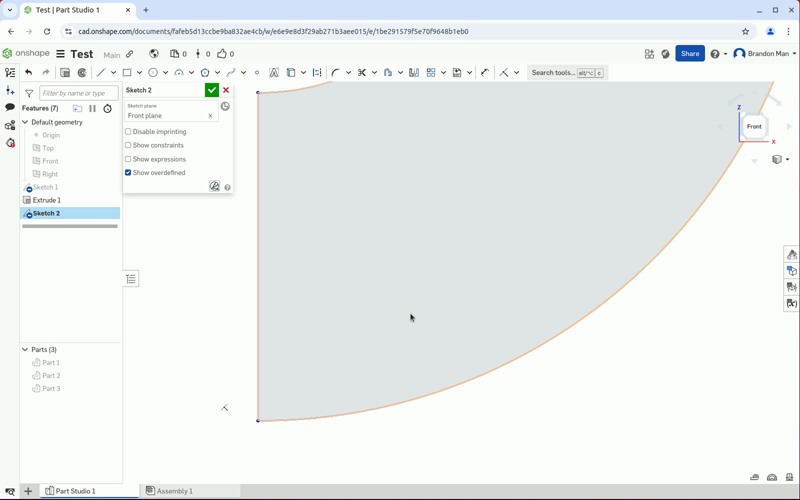
scroll(-6)
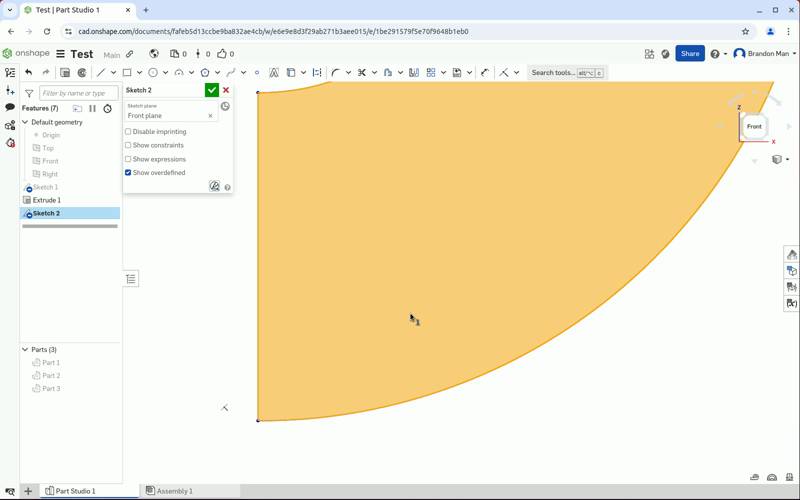
scroll(-6)
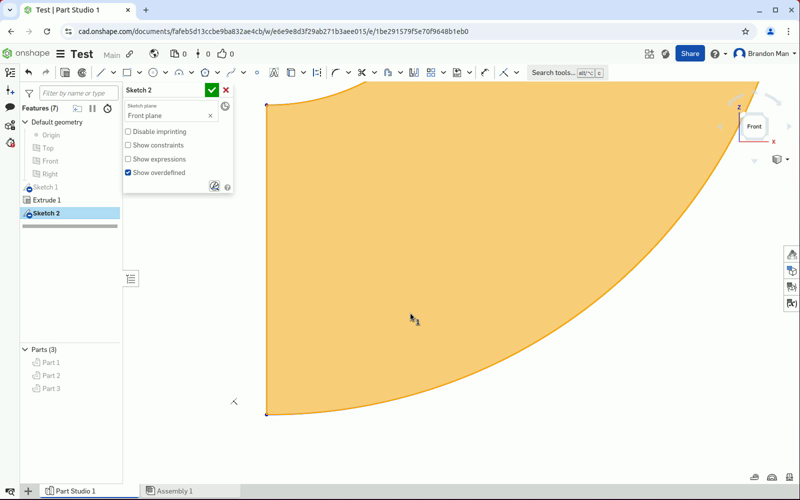
scroll(-6)
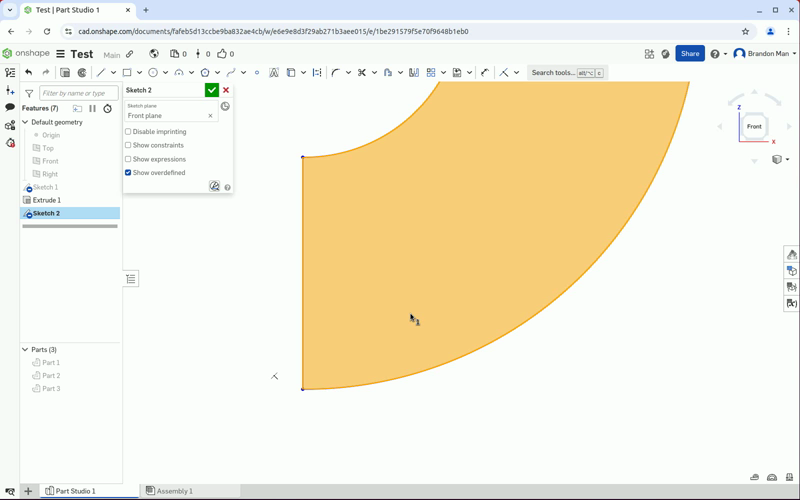
scroll(-6)
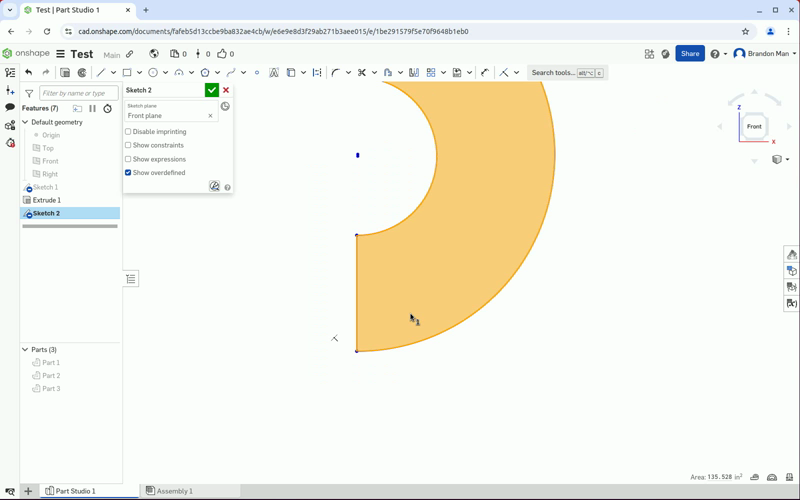
scroll(-6)
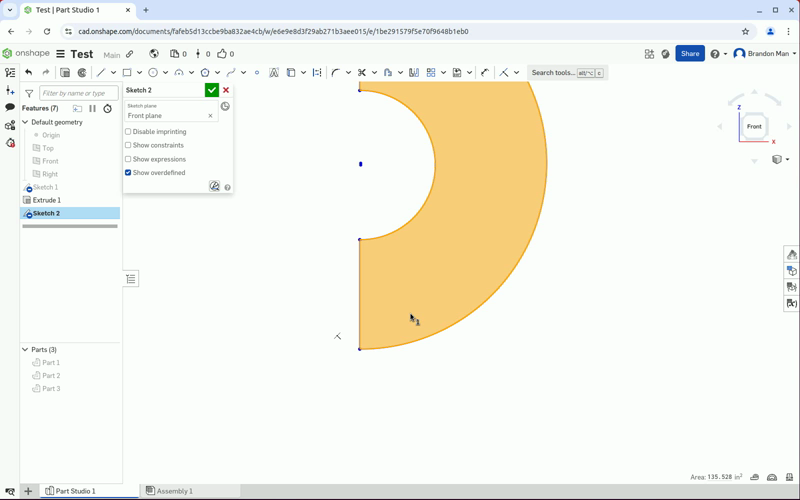
scroll(-6)
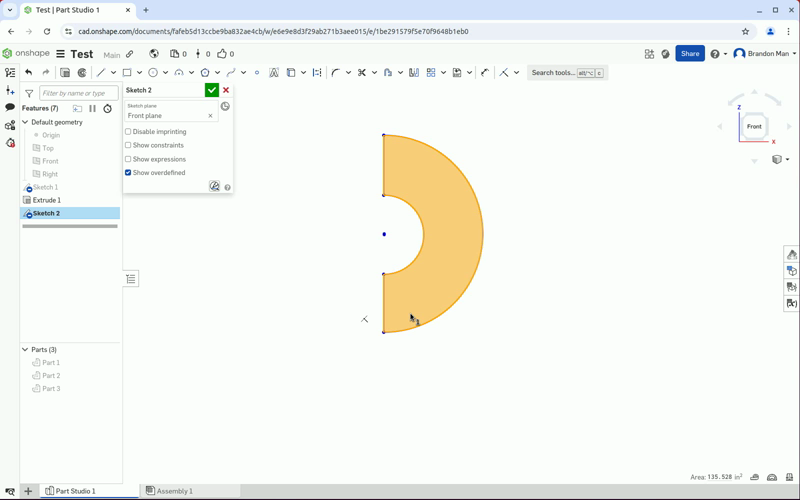
scroll(-6)
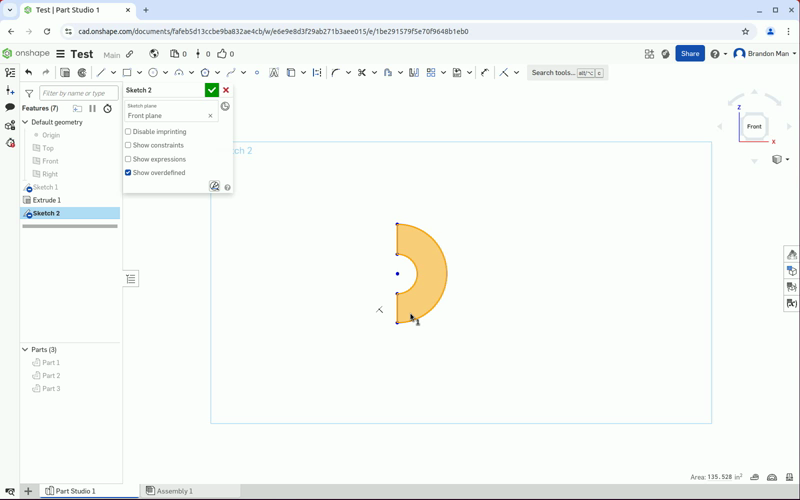
mouse_move(73, 352)
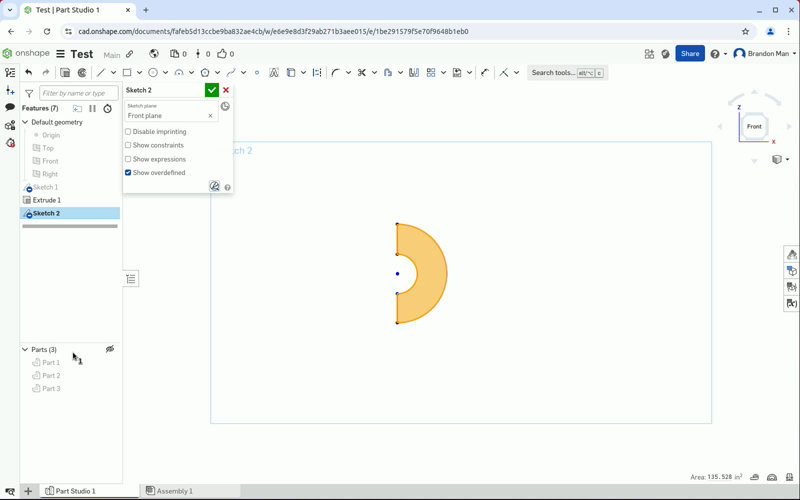
key(shift+y)
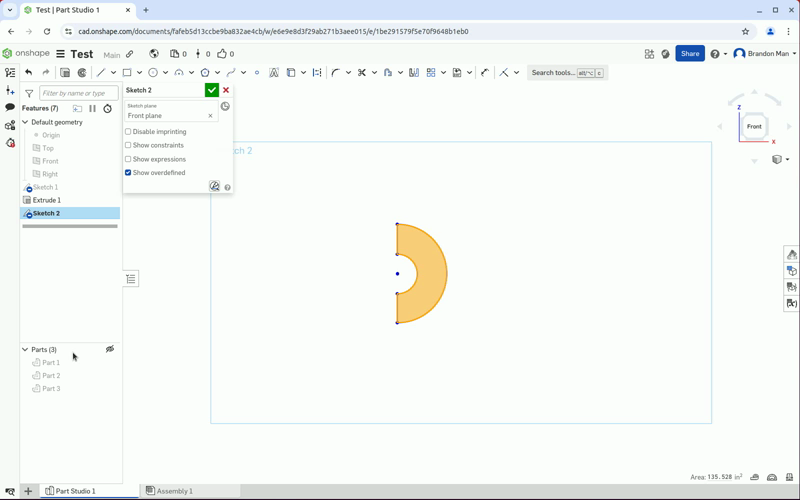
key(shift+e)
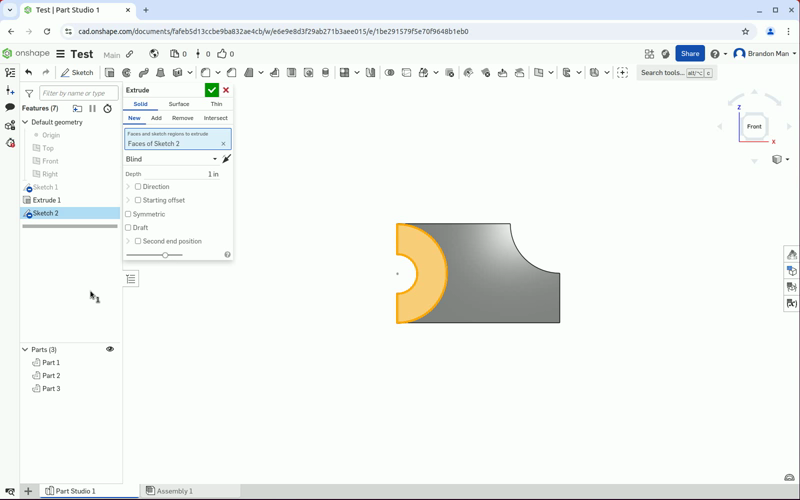
mouse_move(143, 106)
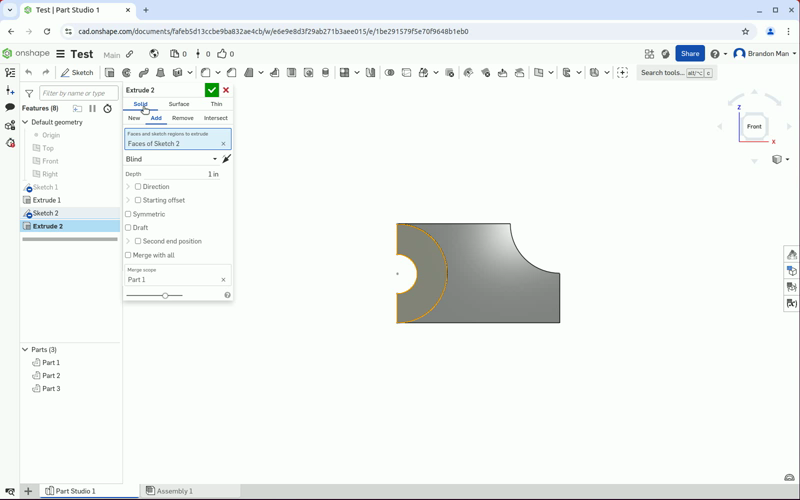
click(143, 106)
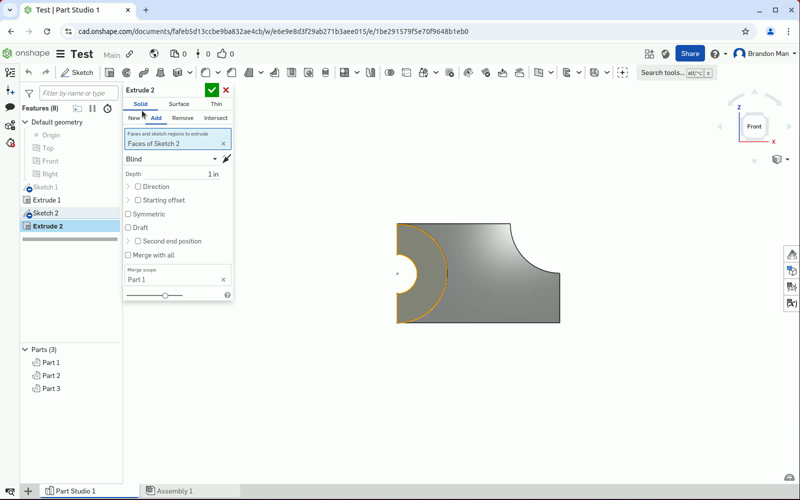
mouse_move(137, 120)
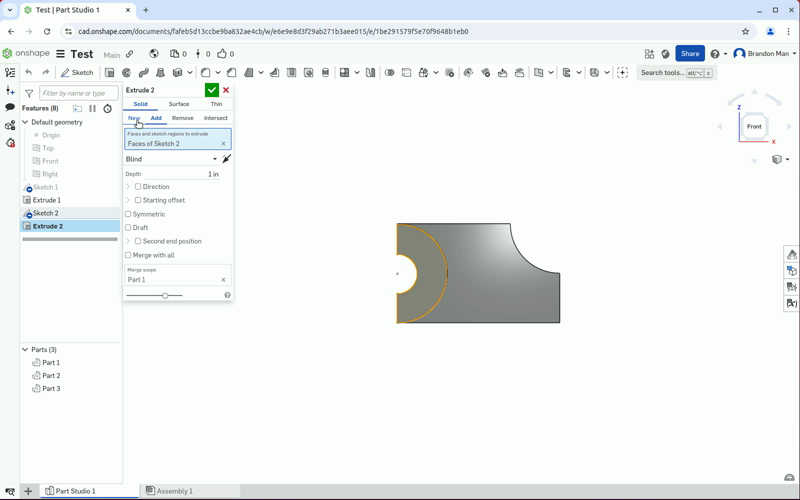
click(137, 120)
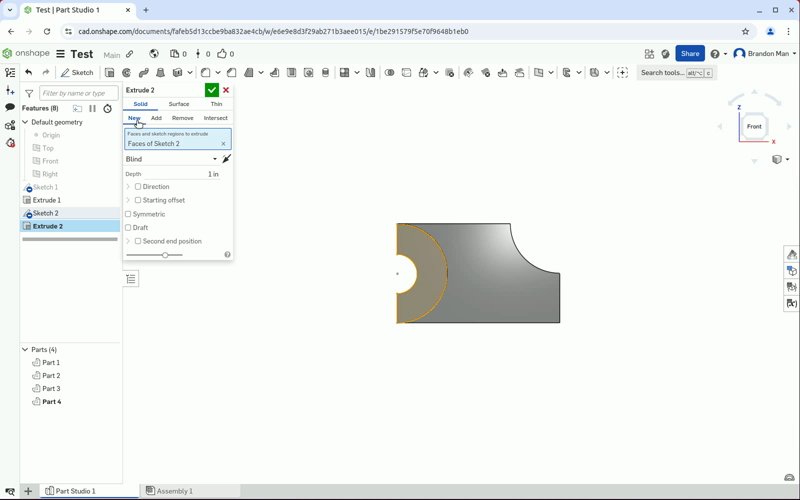
key(tab, 4)
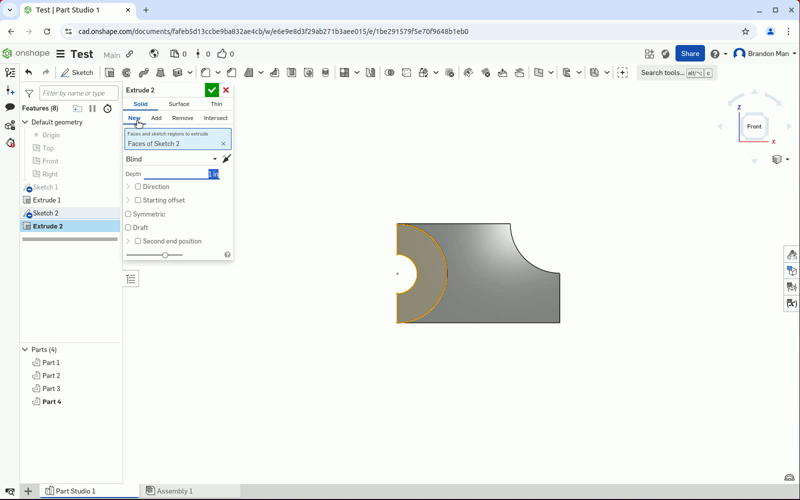
text(8.184)
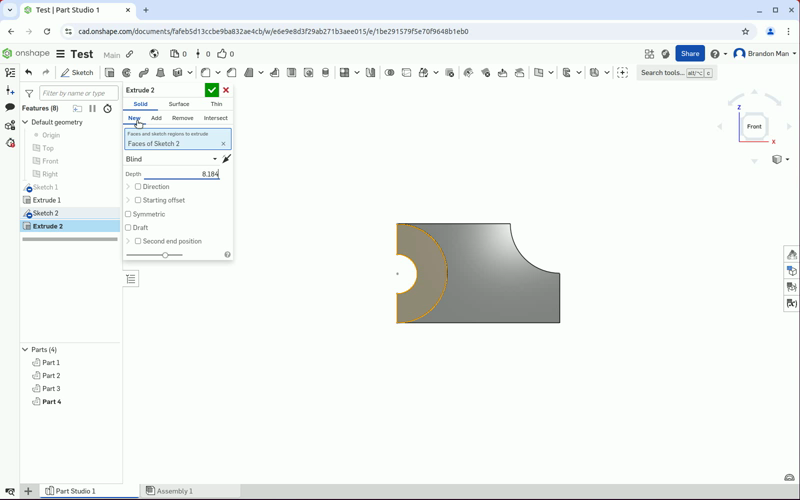
key(enter)
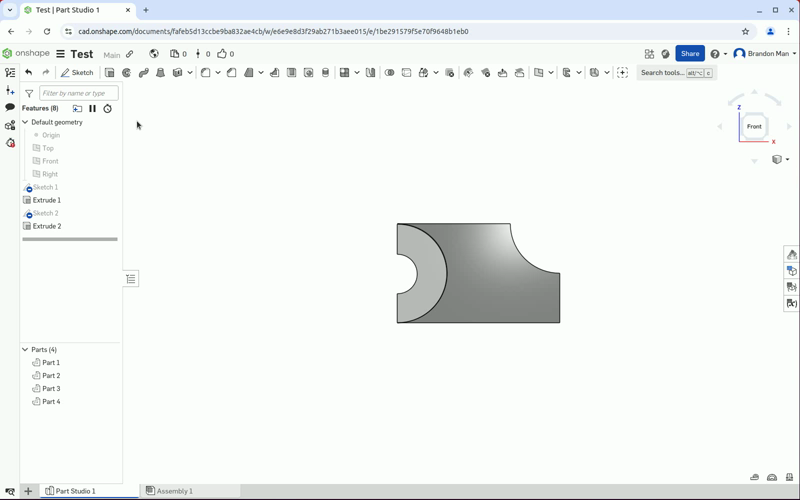
key(shift+h)
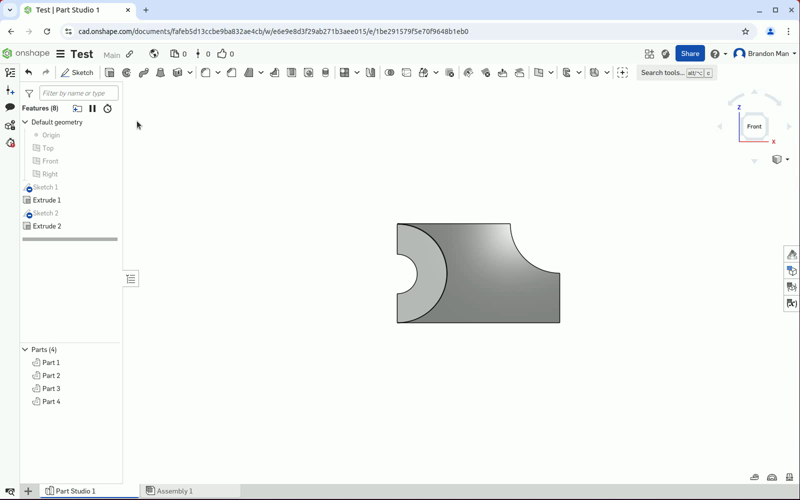
key(shift+h)
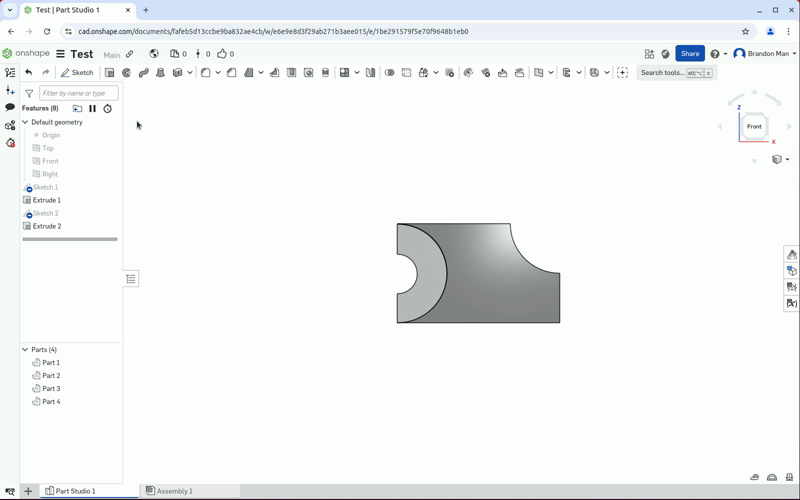
mouse_move(73, 189)
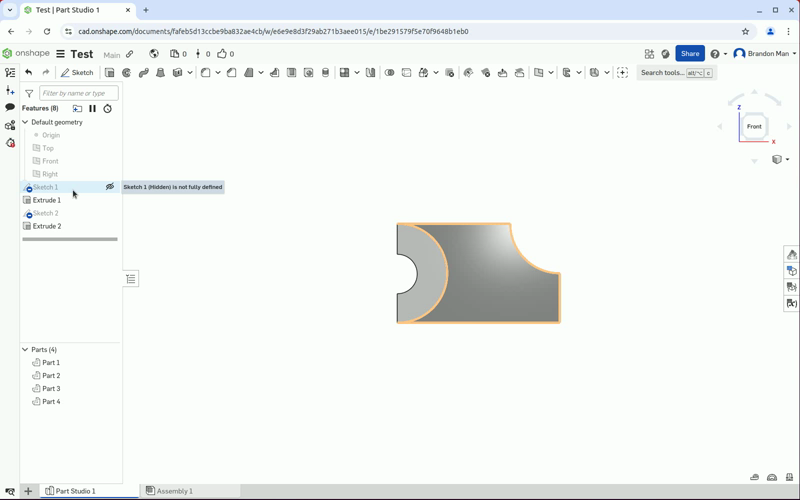
click(73, 189)
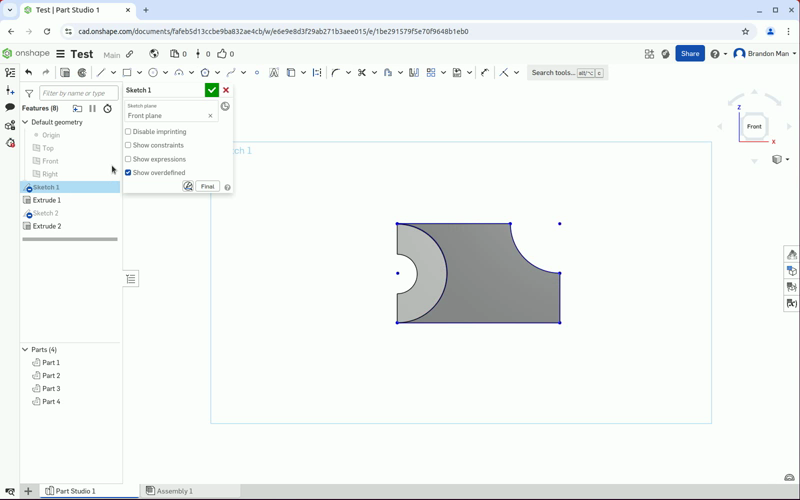
mouse_move(229, 92)
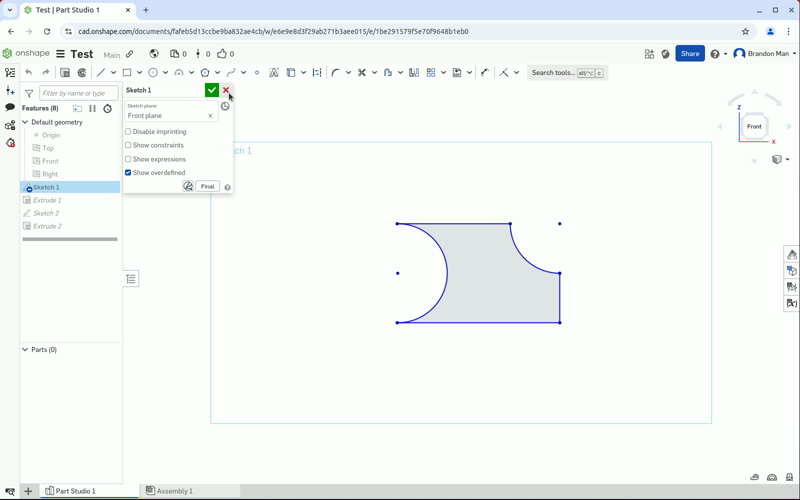
click(229, 92)
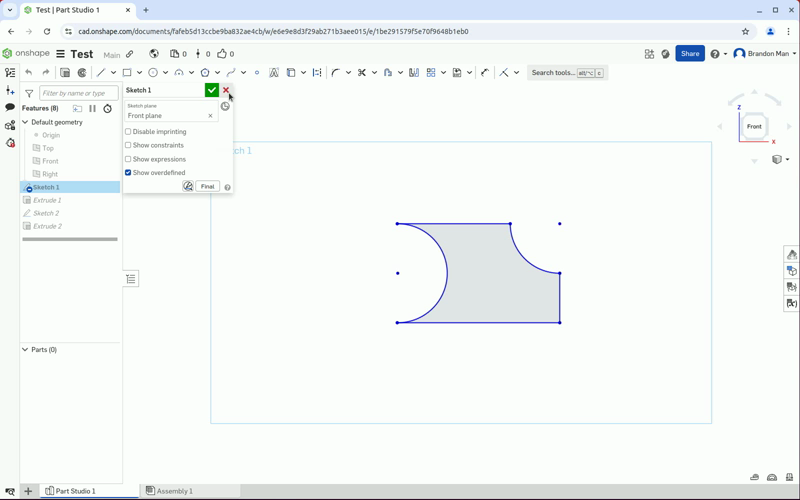
key(shift+s)
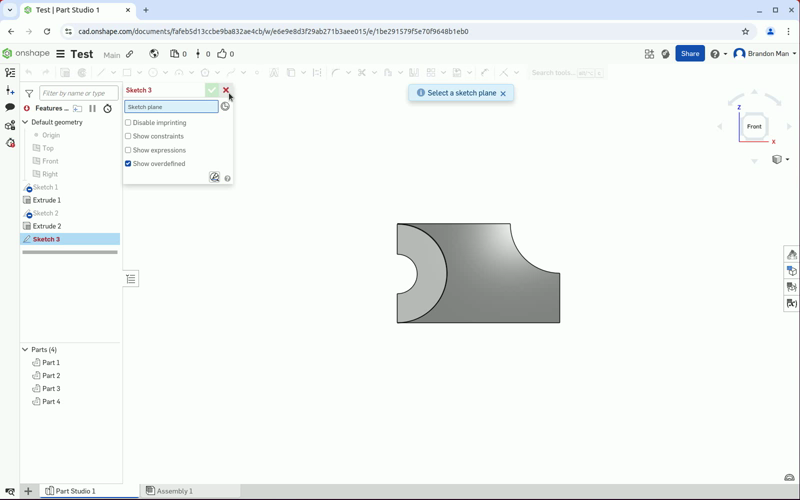
mouse_move(73, 163)
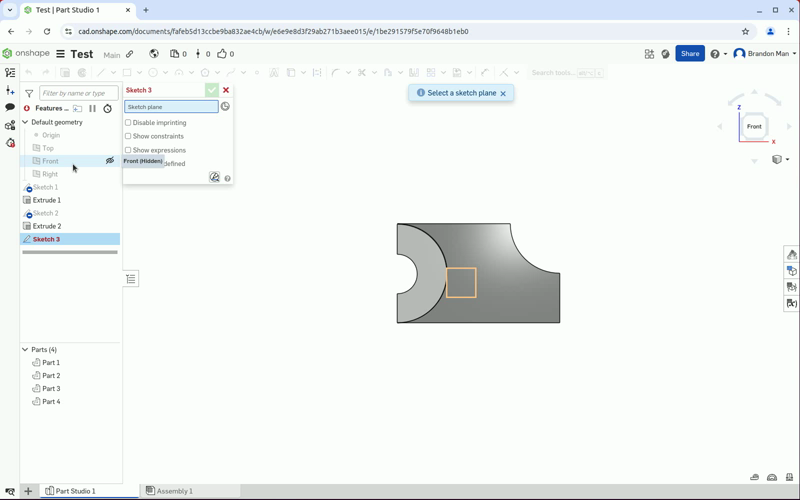
click(73, 163)
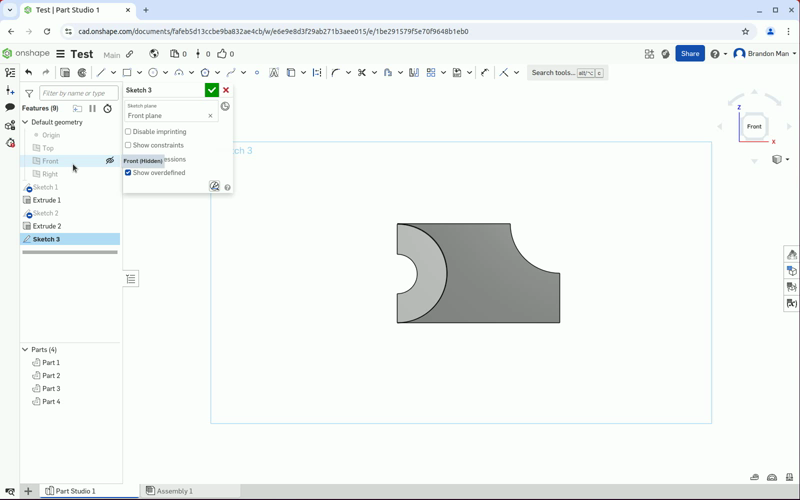
mouse_move(73, 352)
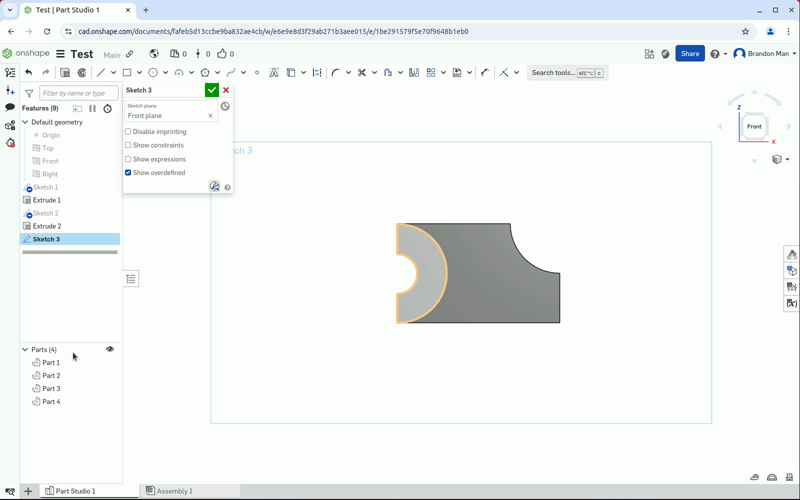
key(y)
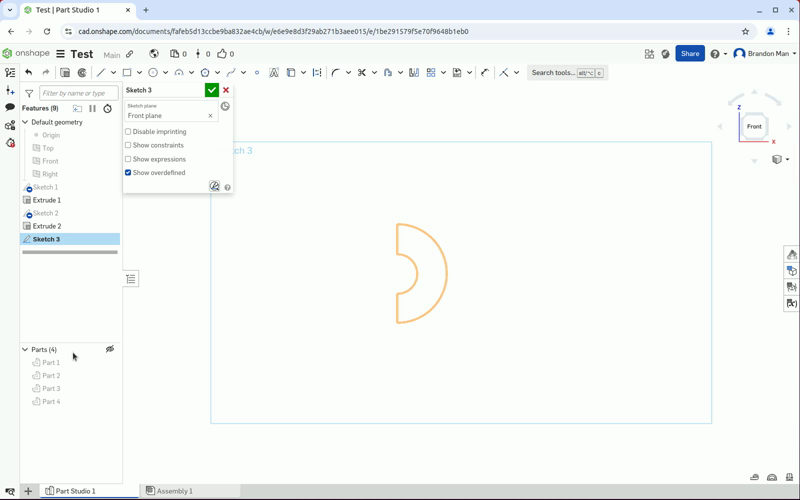
key(a)
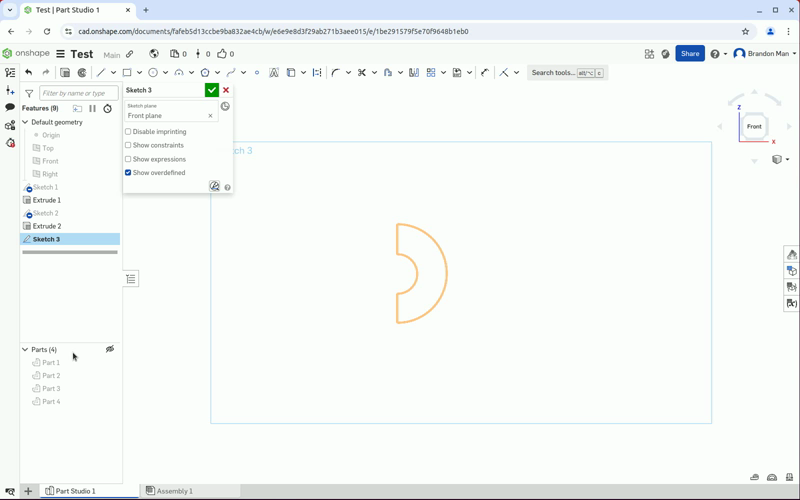
key_down(shift)
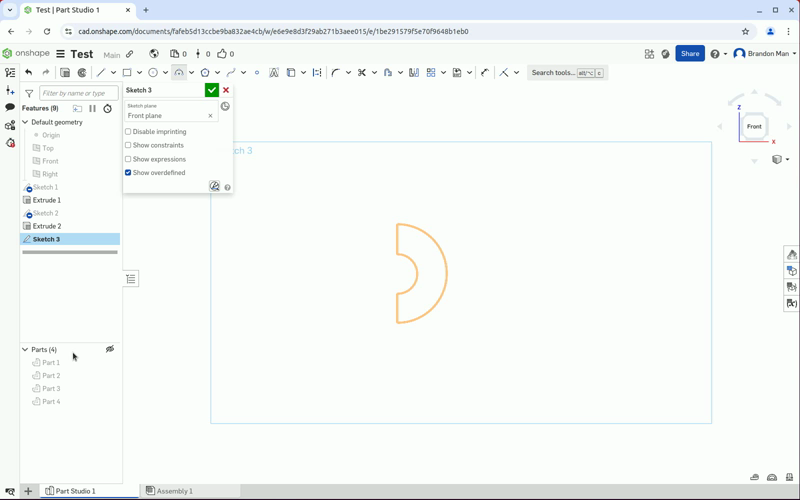
mouse_move(397, 322)
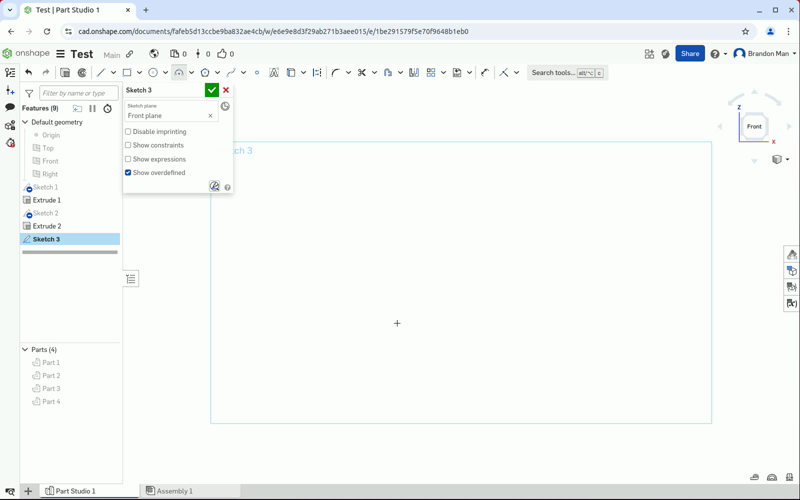
click(397, 322)
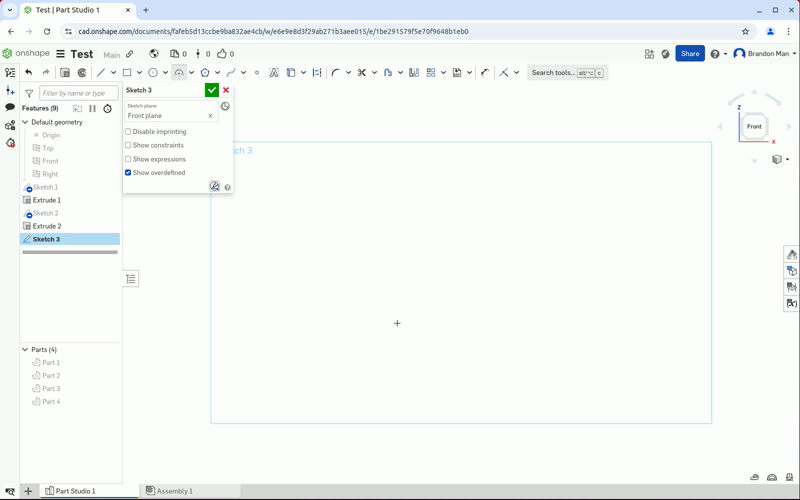
key_up(shift)
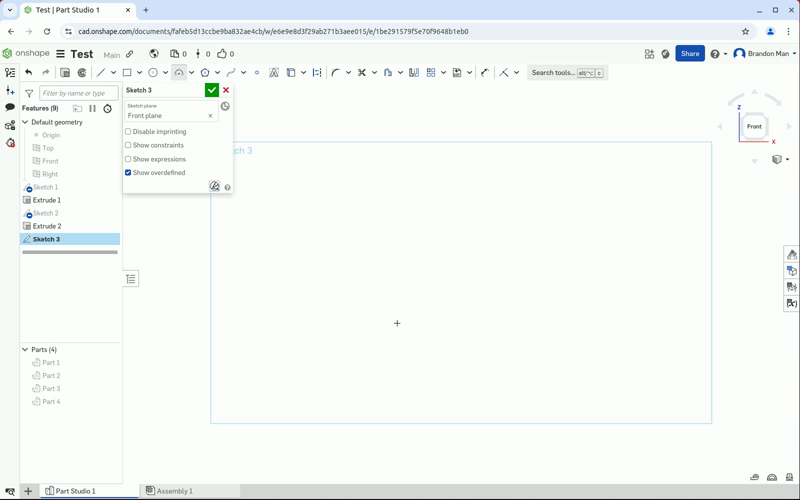
key_down(shift)
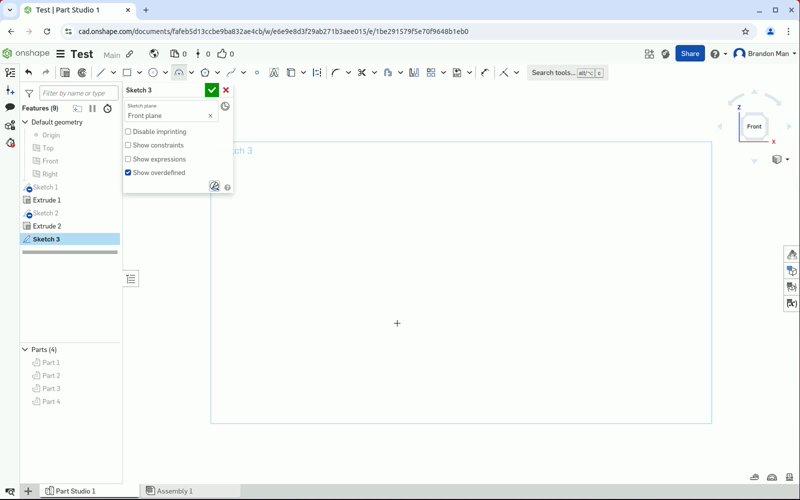
mouse_move(397, 224)
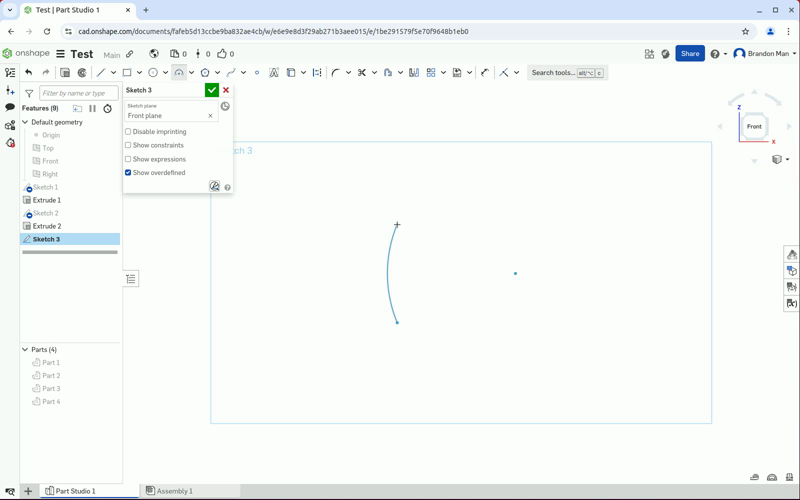
click(397, 224)
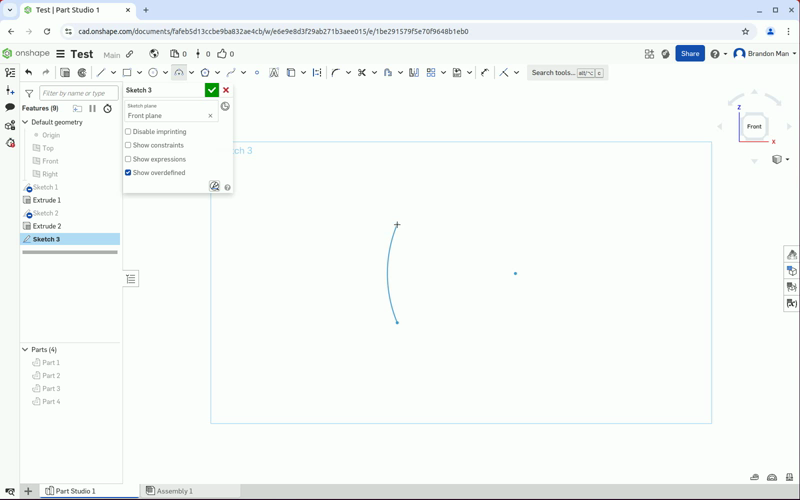
mouse_move(446, 273)
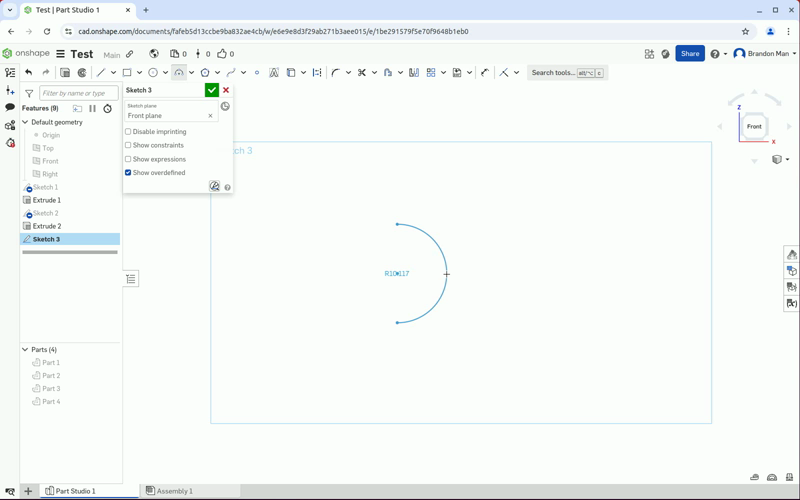
click(446, 273)
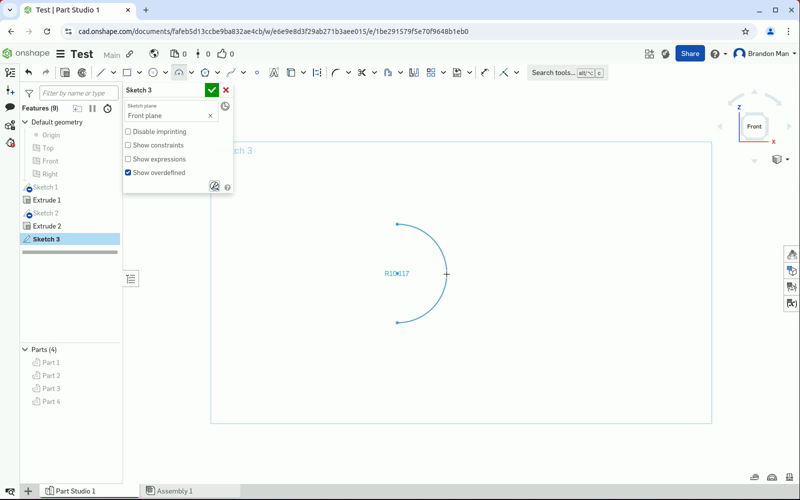
key_up(shift)
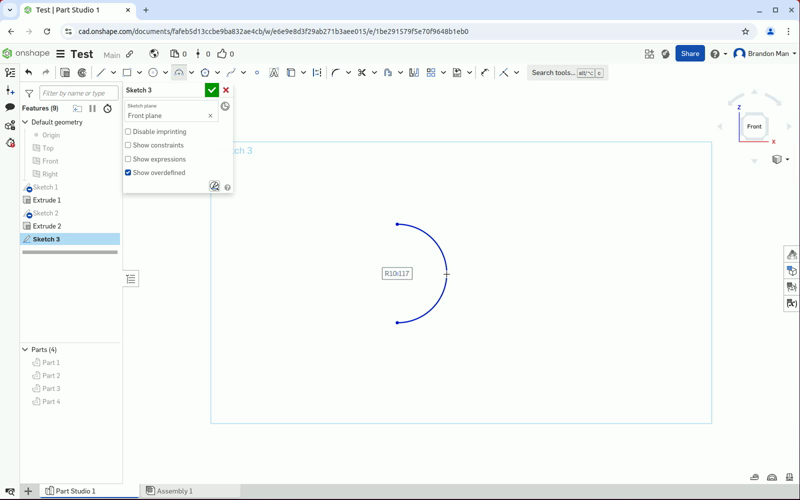
key(esc)
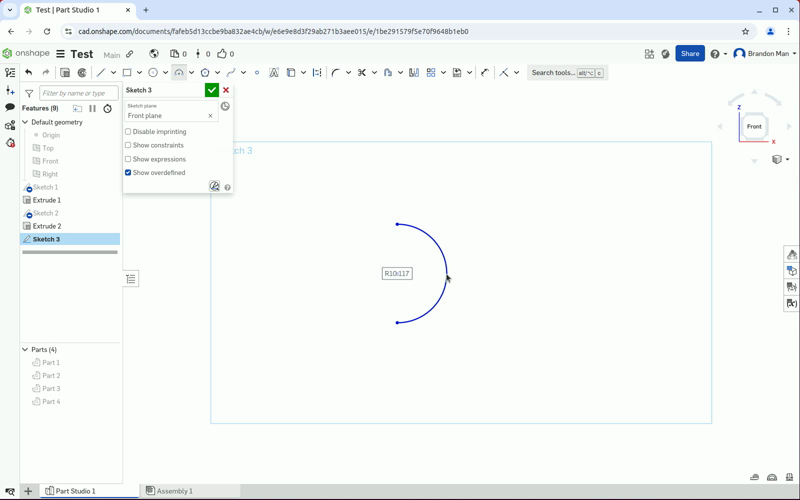
key(l)
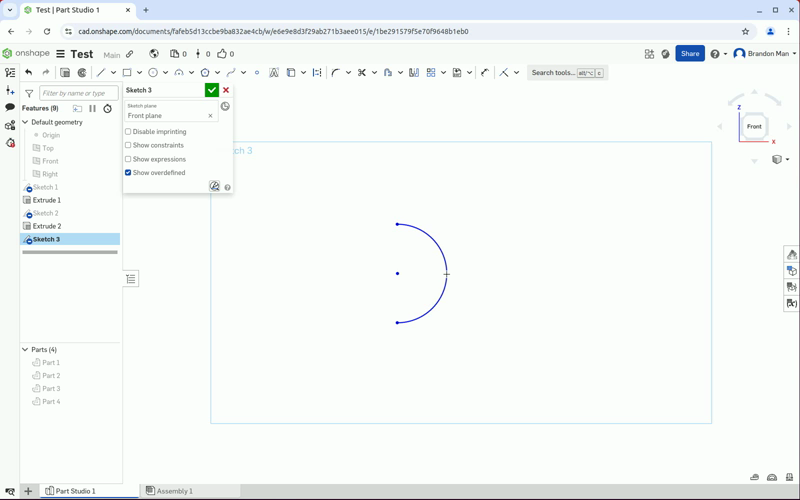
mouse_move(397, 224)
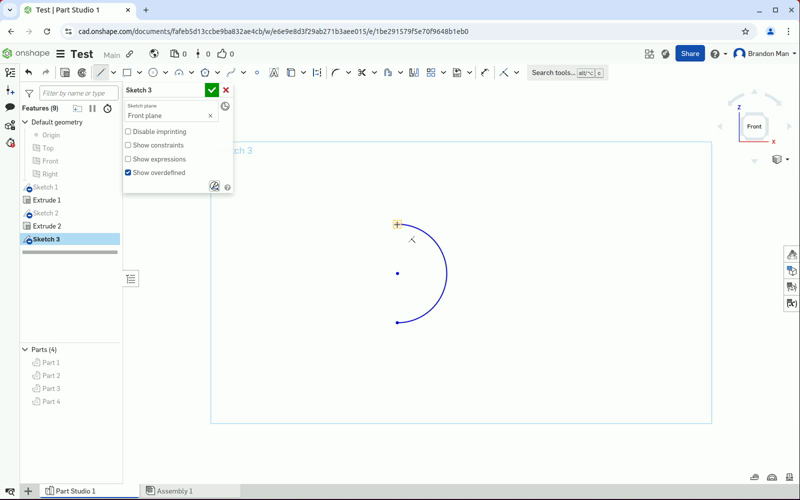
click(397, 224)
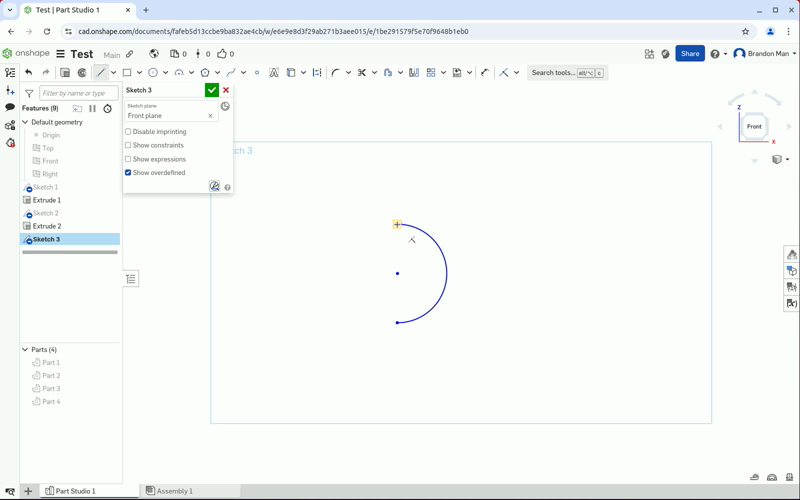
key_down(shift)
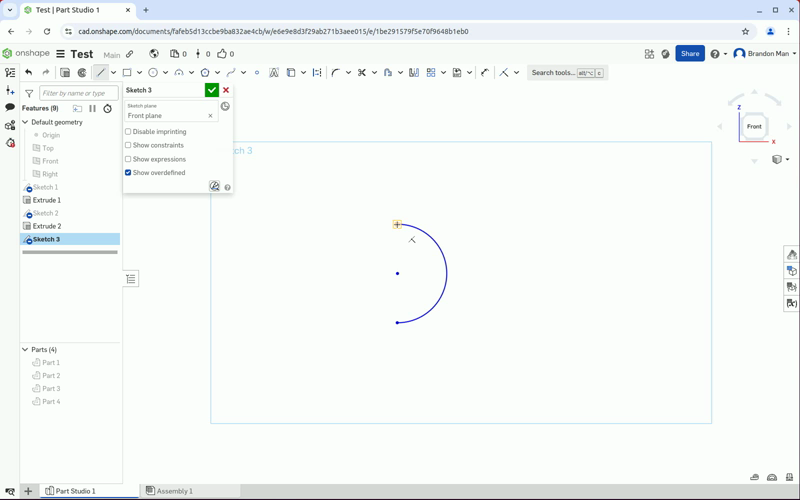
mouse_move(427, 224)
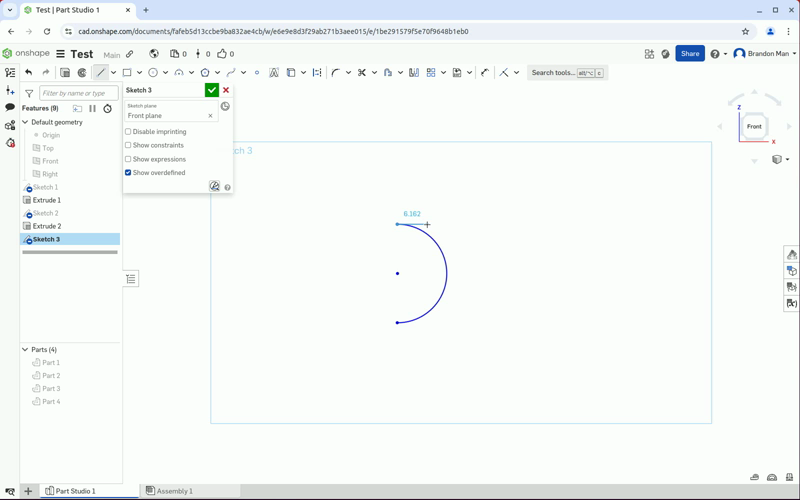
mouse_move(397, 254)
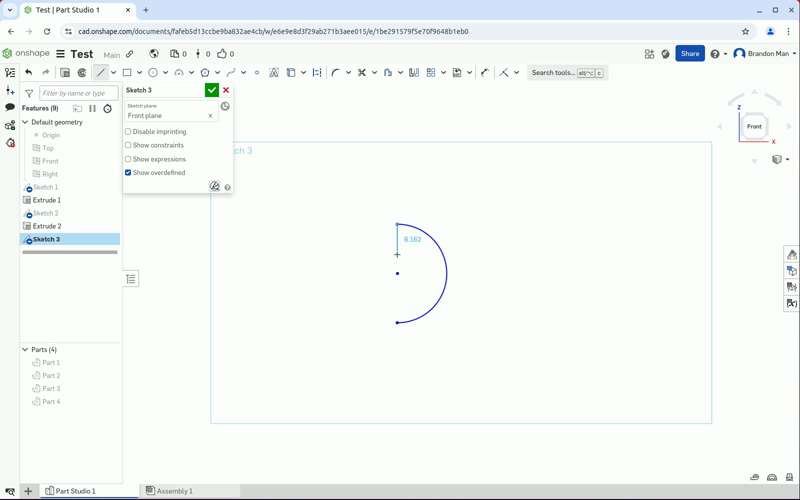
click(397, 254)
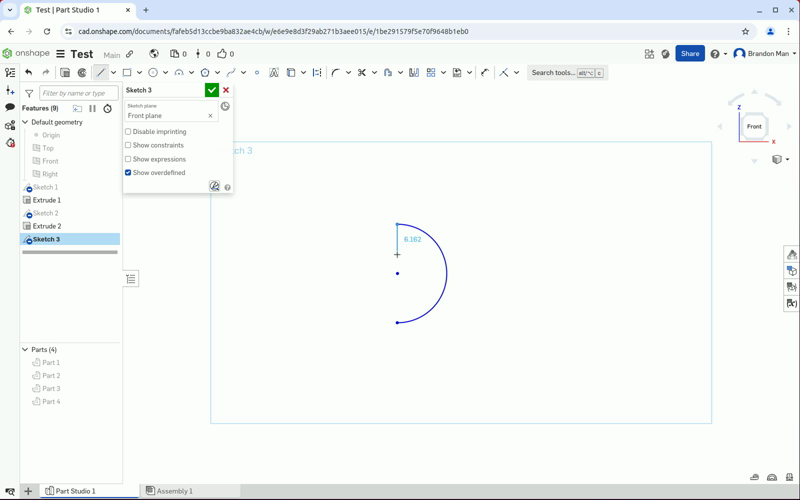
key_up(shift)
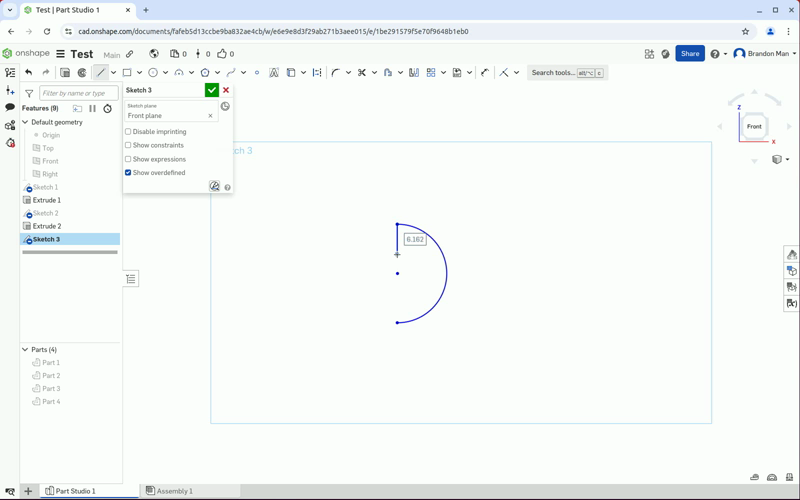
key(esc)
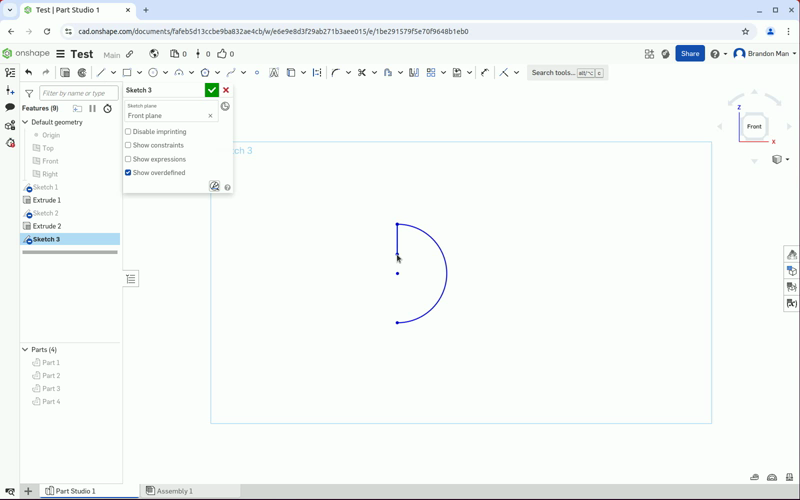
key(a)
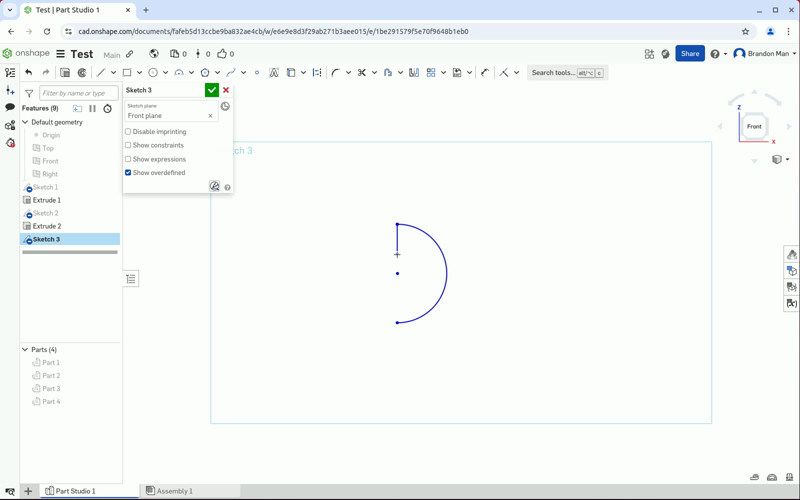
mouse_move(397, 254)
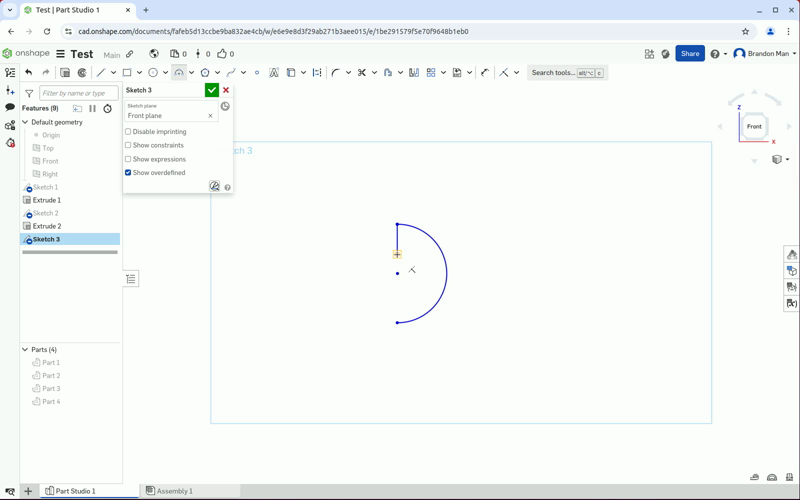
click(397, 254)
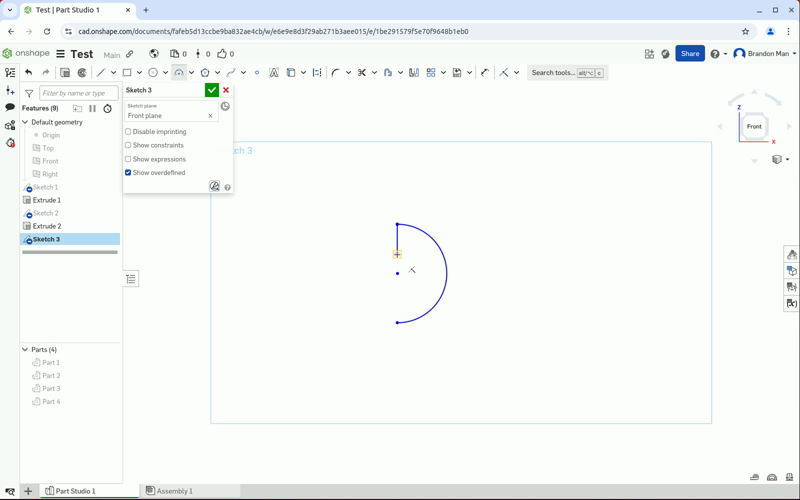
key_down(shift)
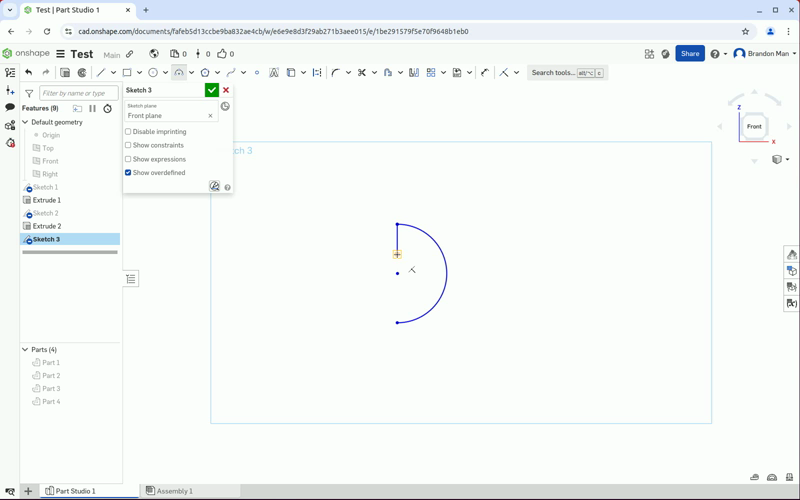
mouse_move(397, 293)
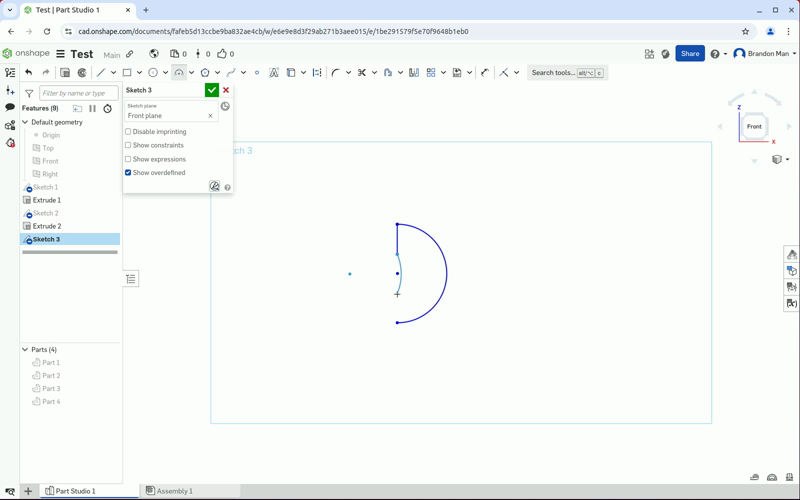
click(397, 293)
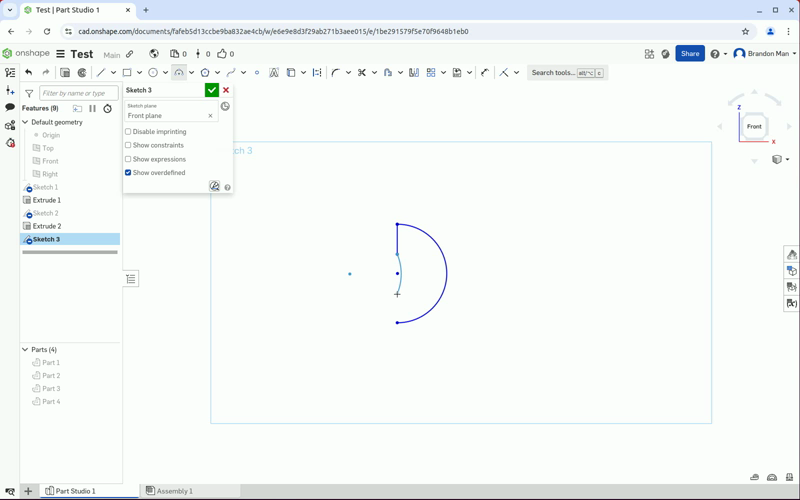
mouse_move(417, 273)
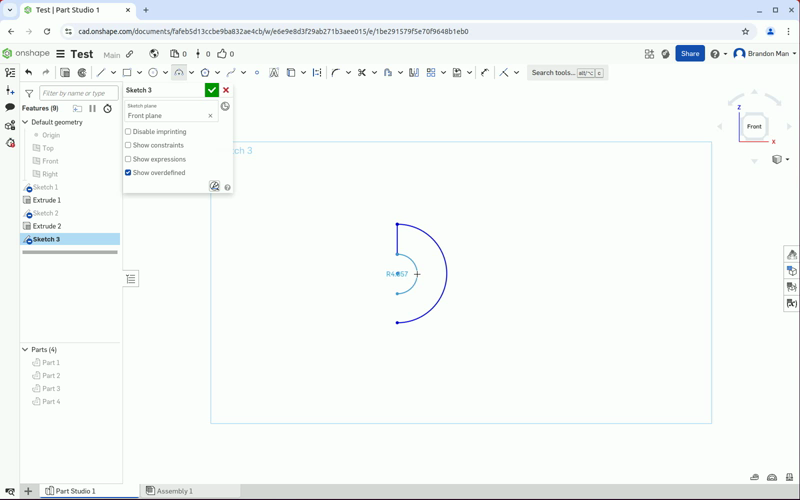
click(417, 273)
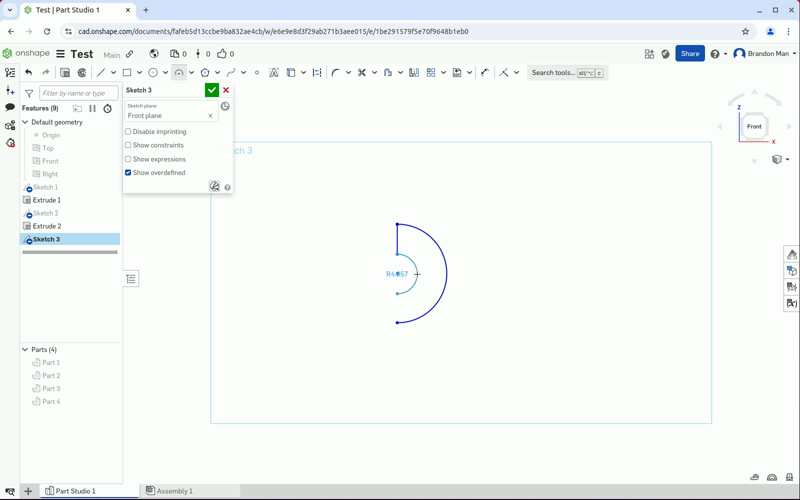
key_up(shift)
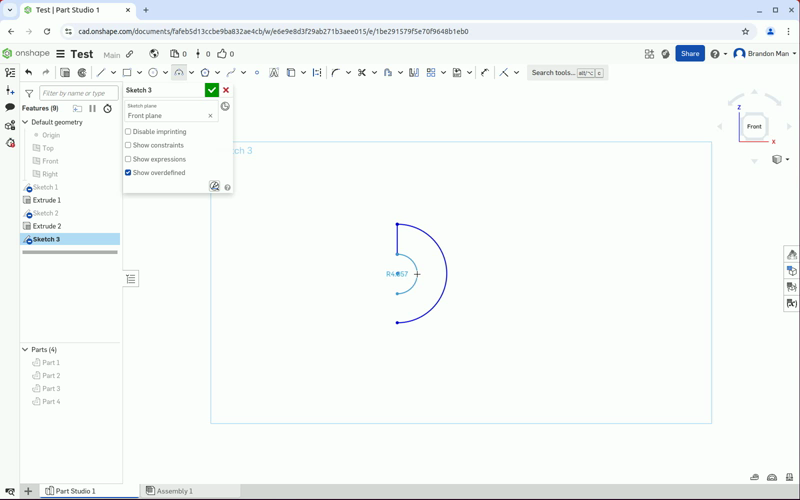
key(esc)
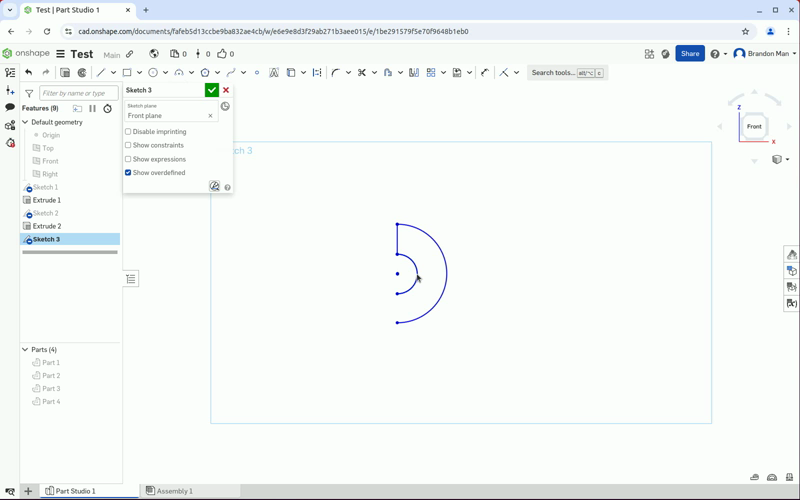
key(l)
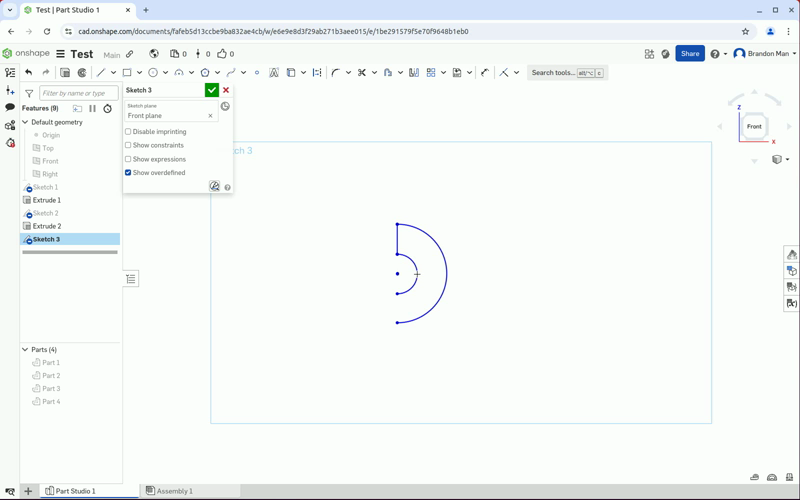
mouse_move(397, 293)
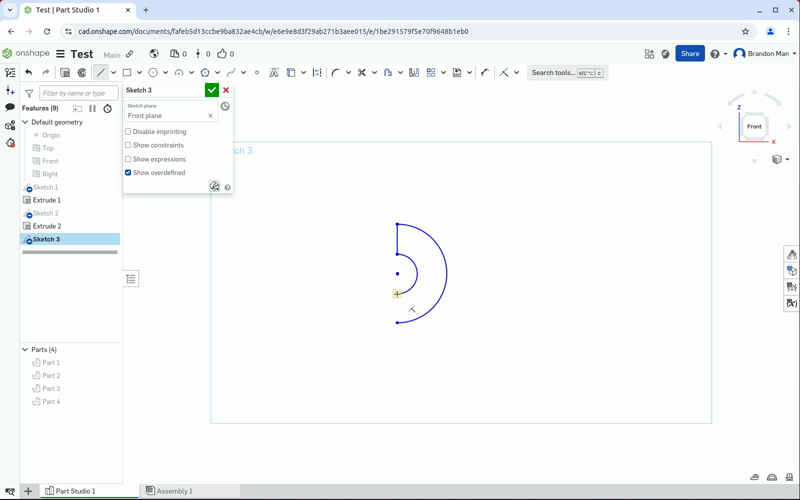
click(397, 293)
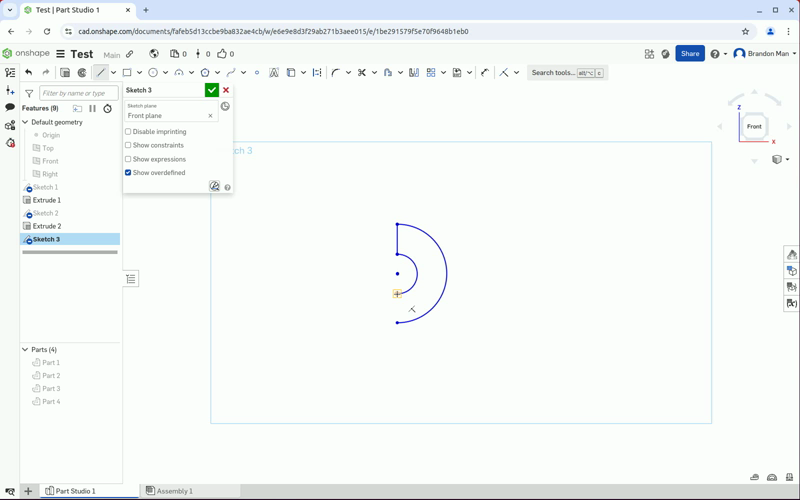
mouse_move(427, 293)
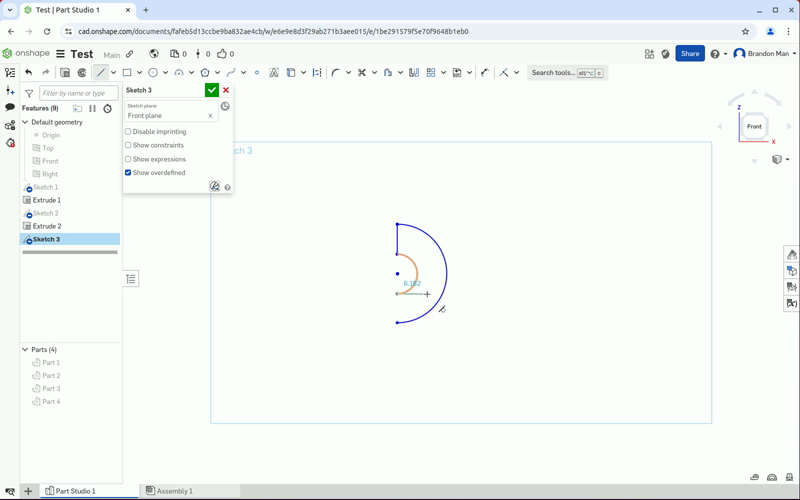
key_down(shift)
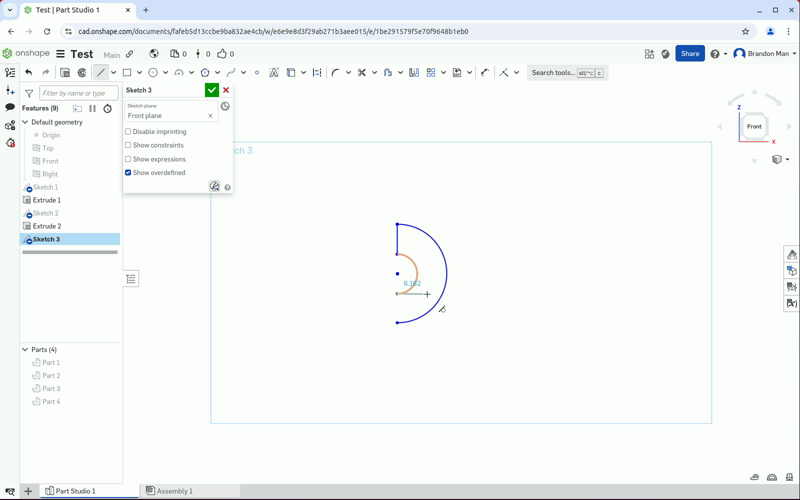
mouse_move(397, 322)
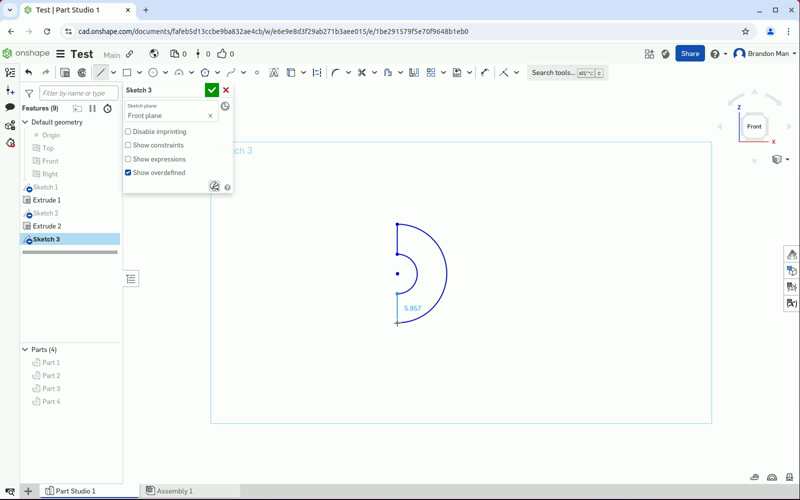
key_up(shift)
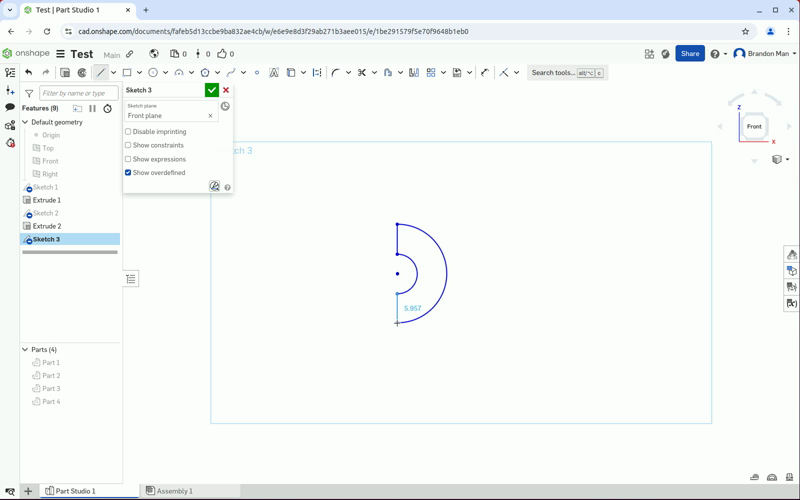
click(397, 322)
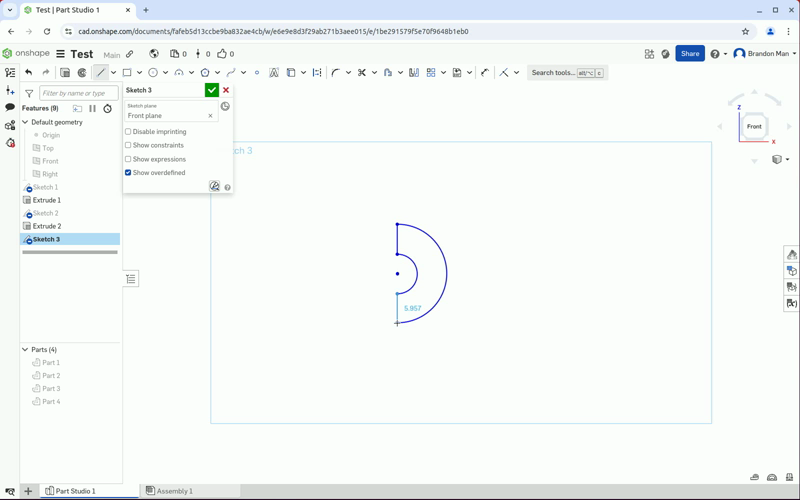
key(esc)
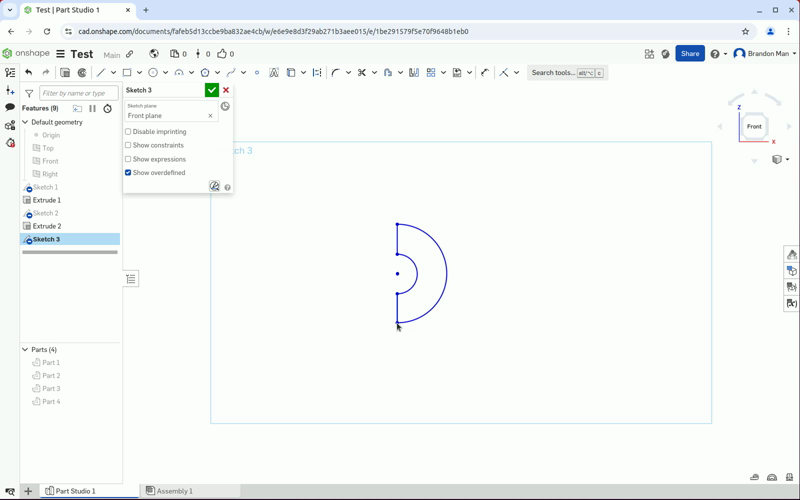
mouse_move(432, 247)
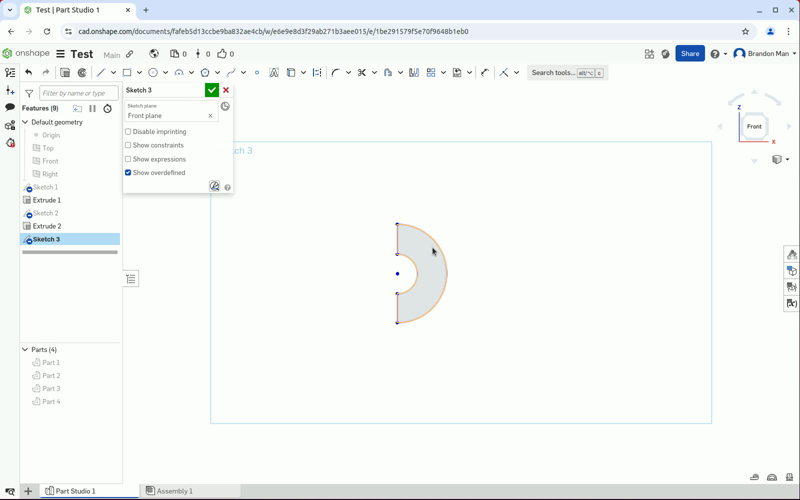
scroll(6)
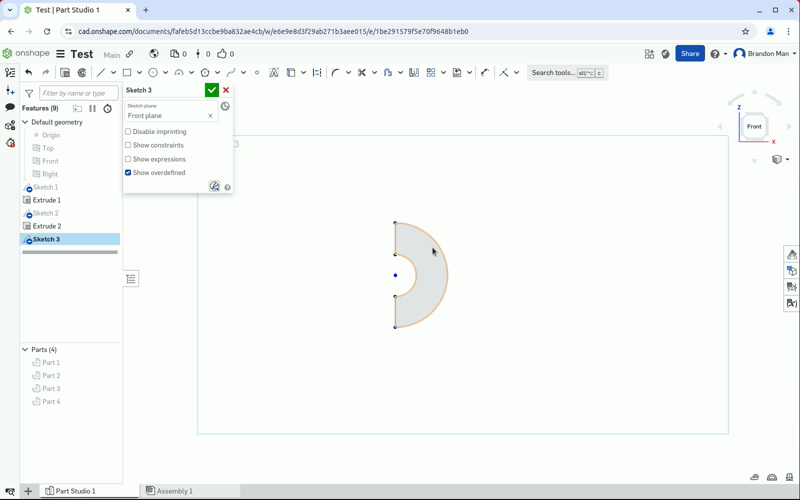
scroll(6)
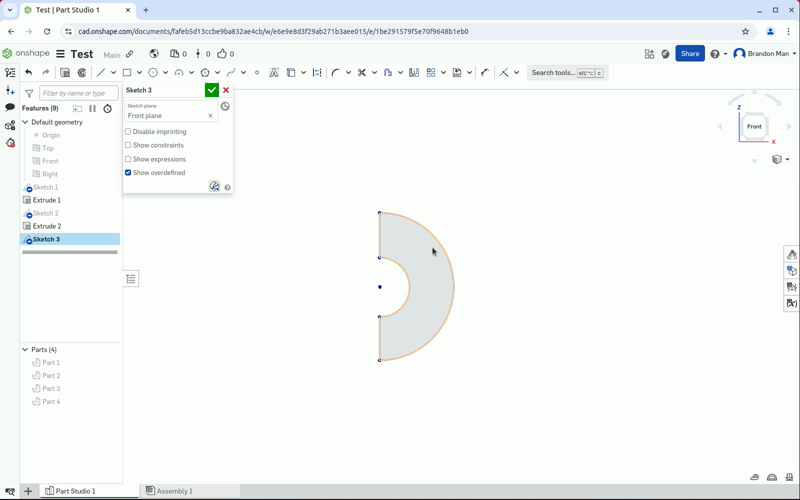
scroll(6)
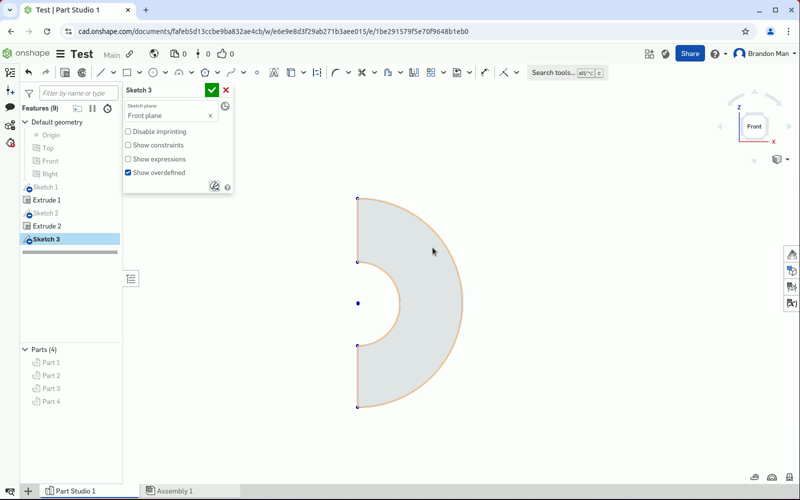
scroll(6)
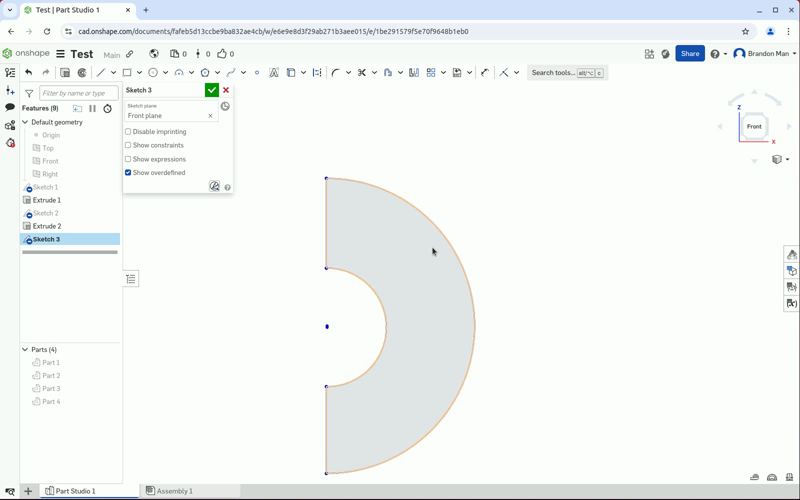
scroll(6)
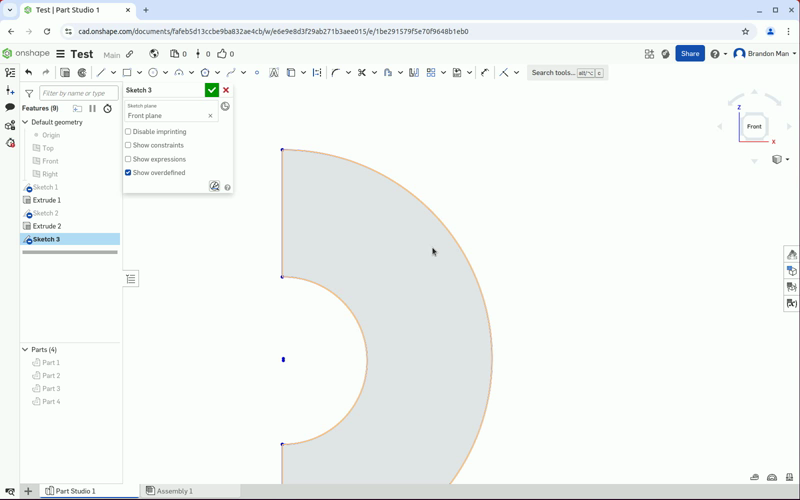
scroll(6)
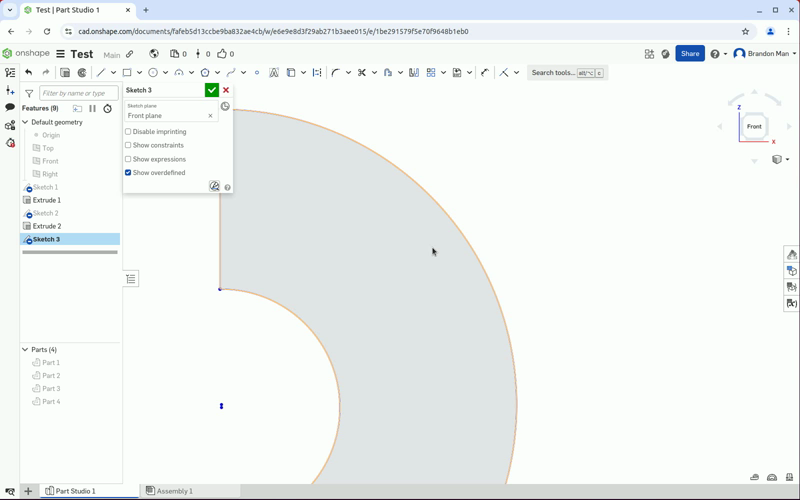
scroll(6)
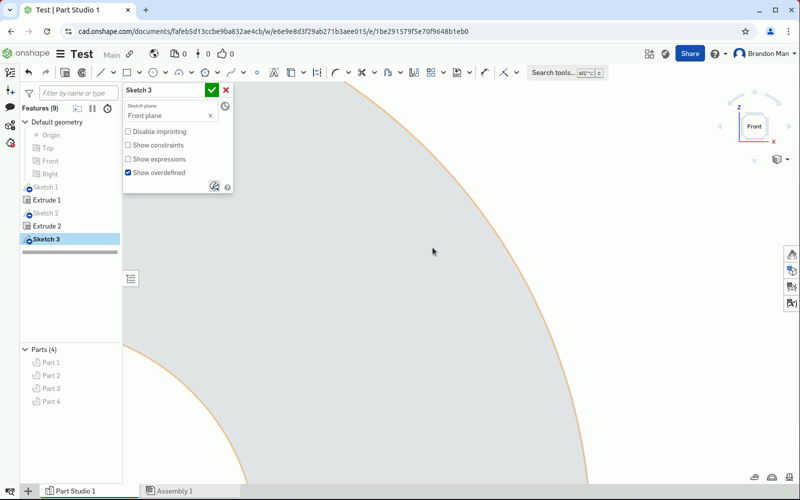
click(432, 247)
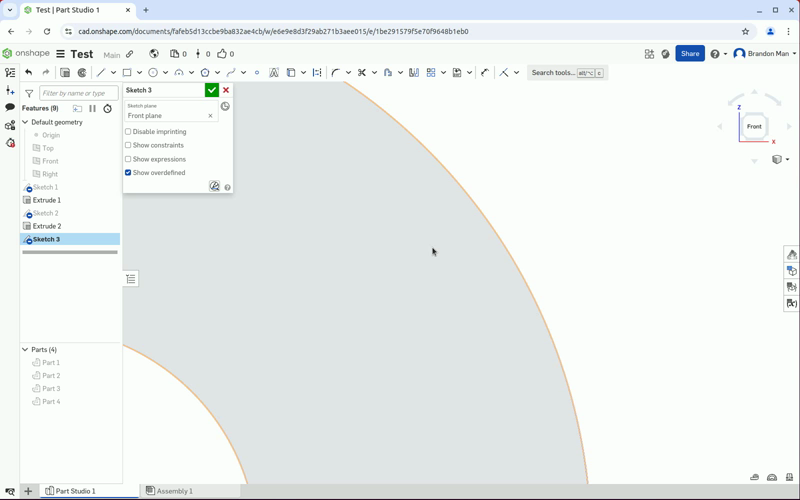
scroll(-6)
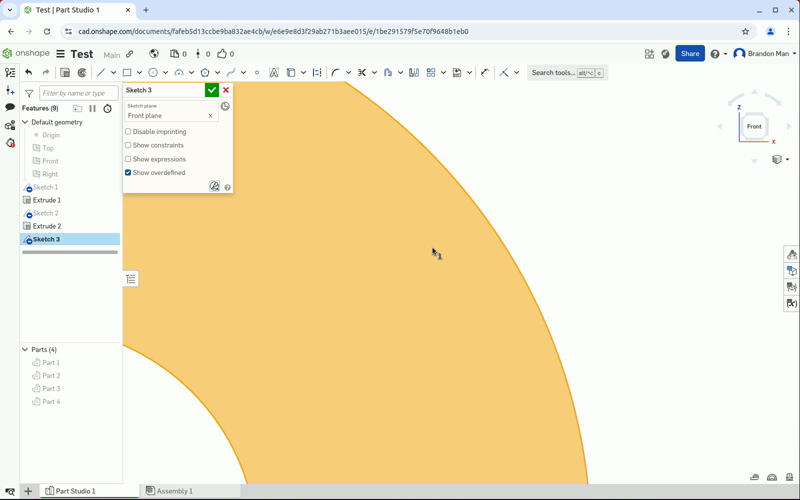
scroll(-6)
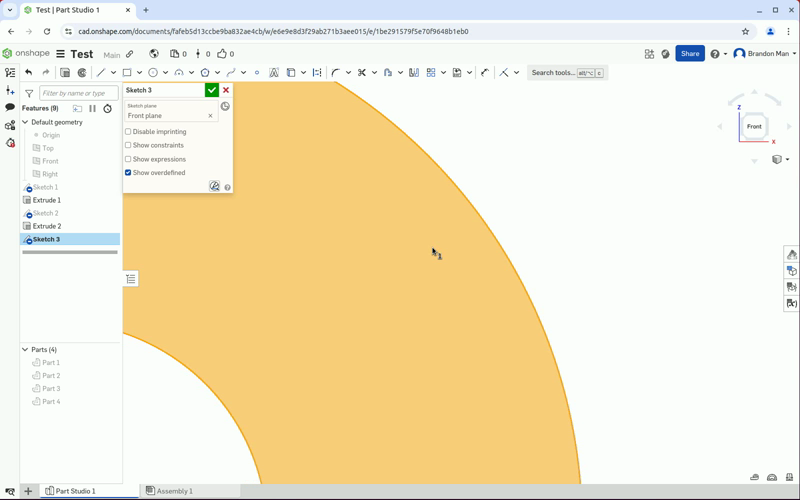
scroll(-6)
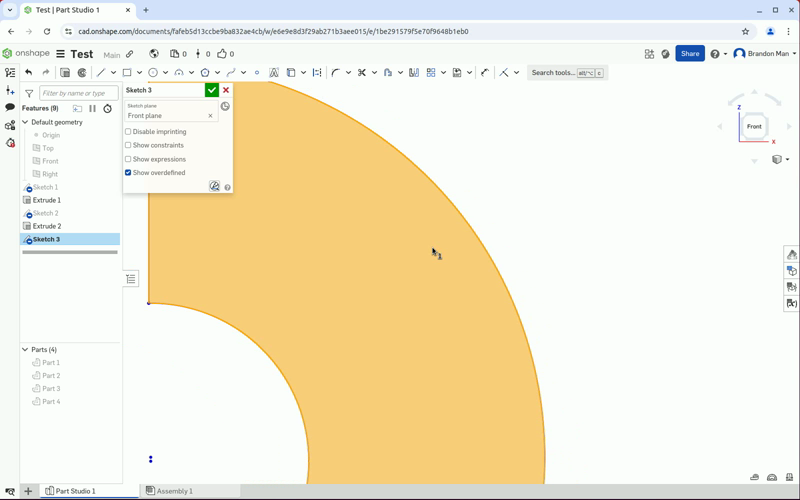
scroll(-6)
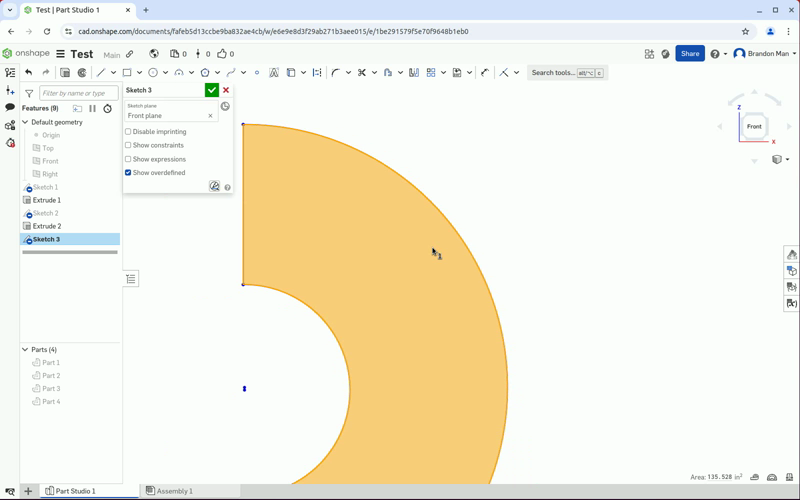
scroll(-6)
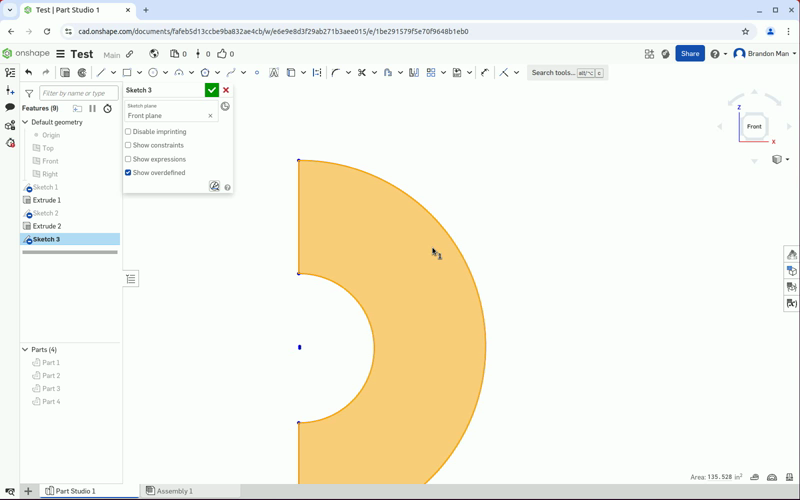
scroll(-6)
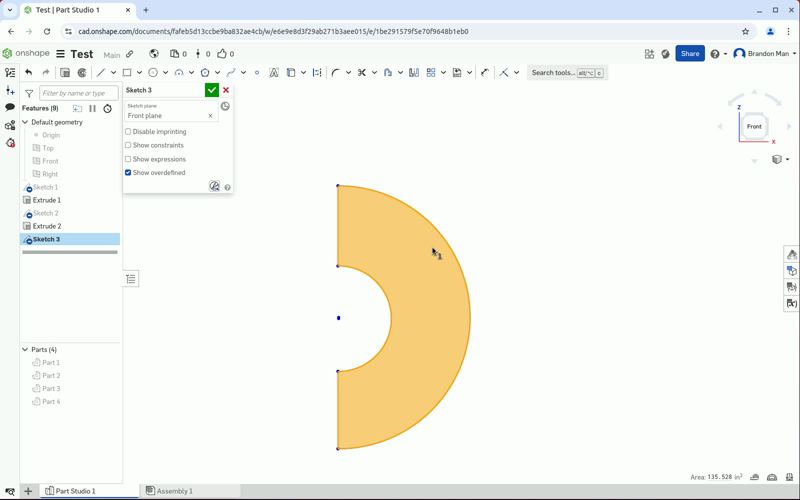
scroll(-6)
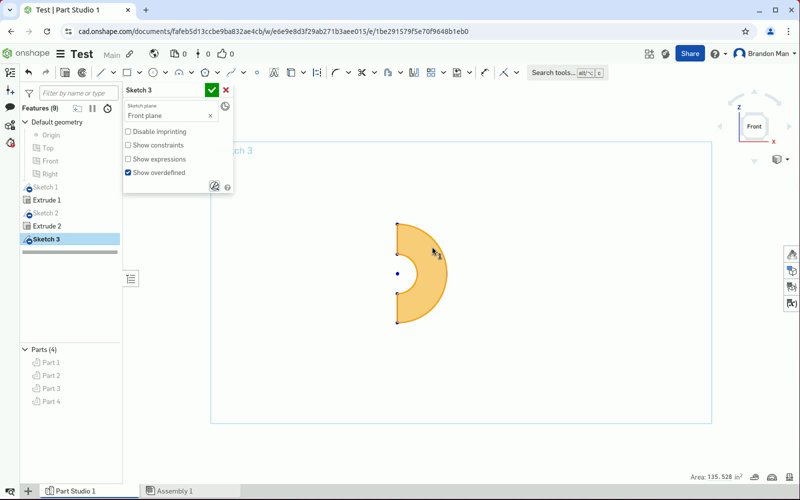
mouse_move(73, 352)
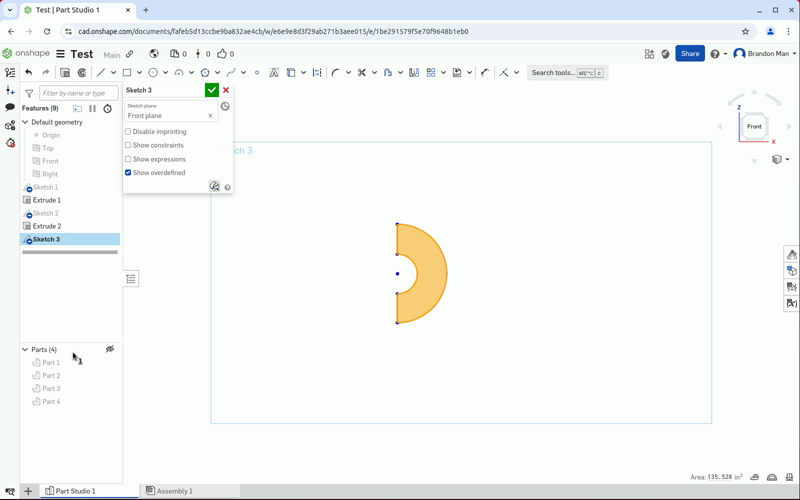
key(shift+y)
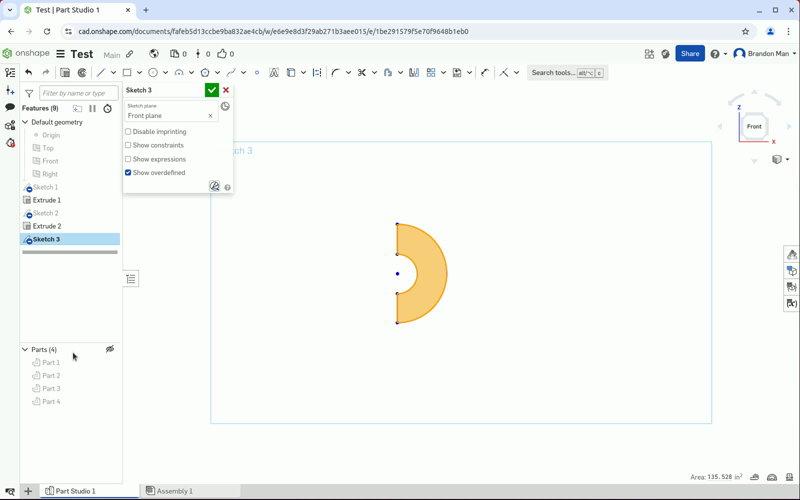
key(shift+e)
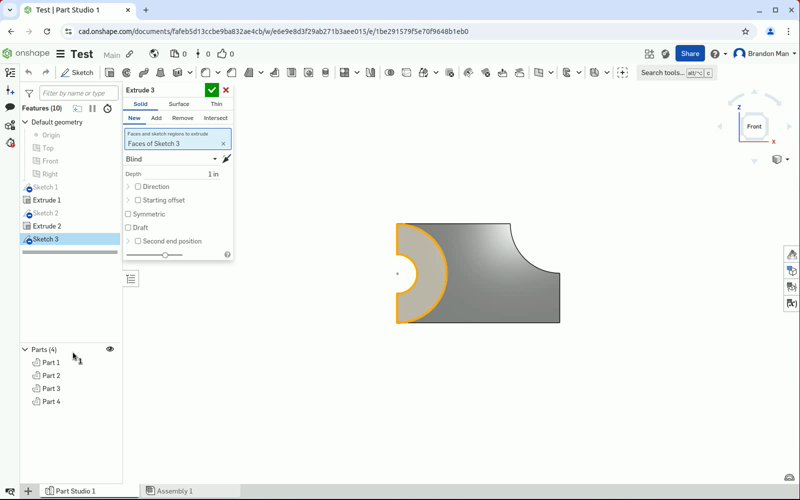
mouse_move(143, 106)
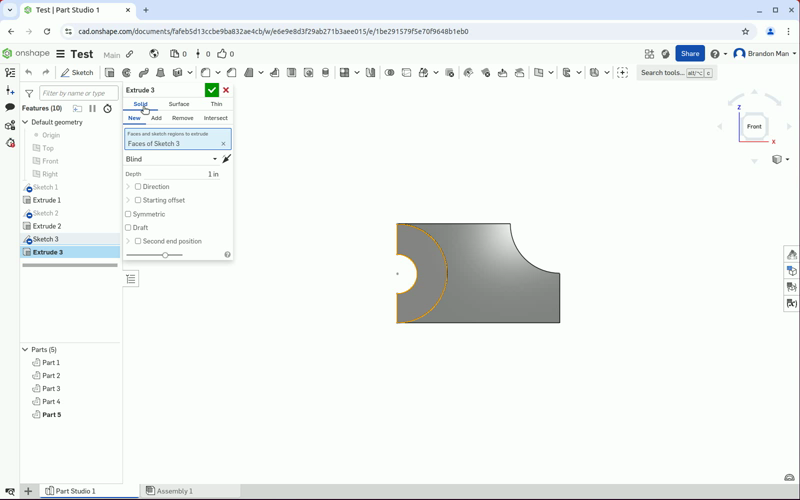
click(143, 106)
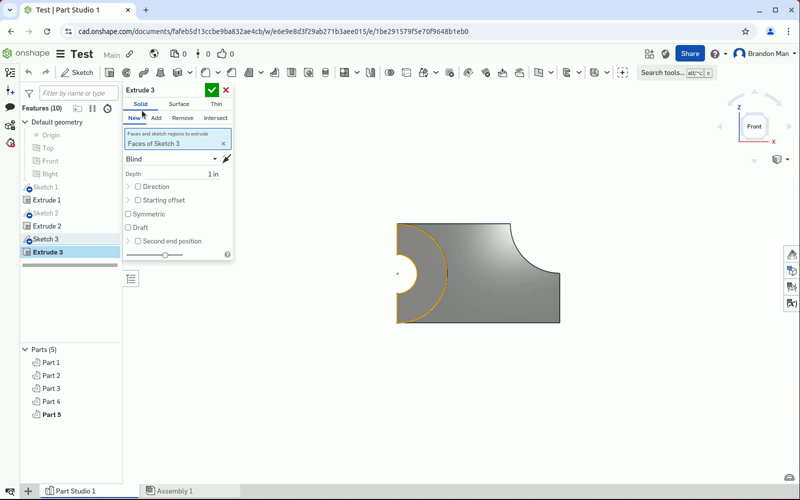
mouse_move(137, 120)
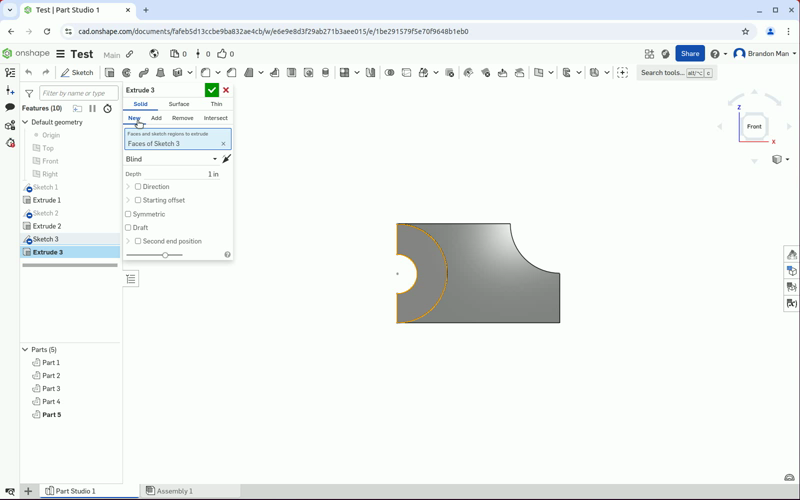
click(137, 120)
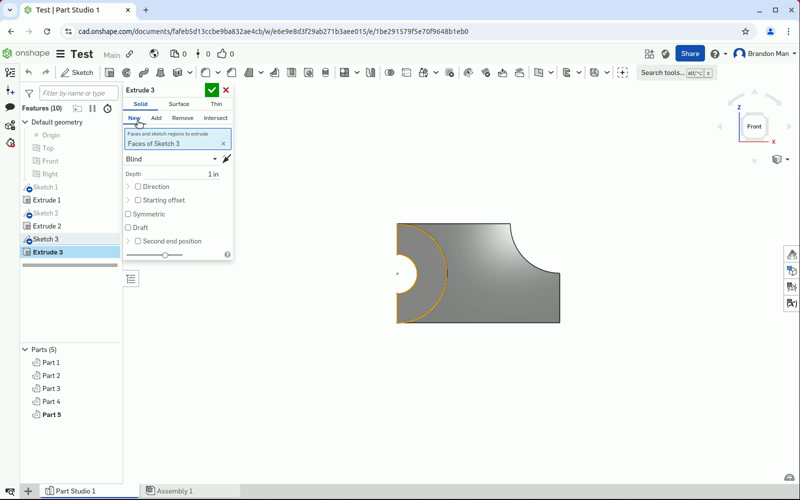
key(tab, 4)
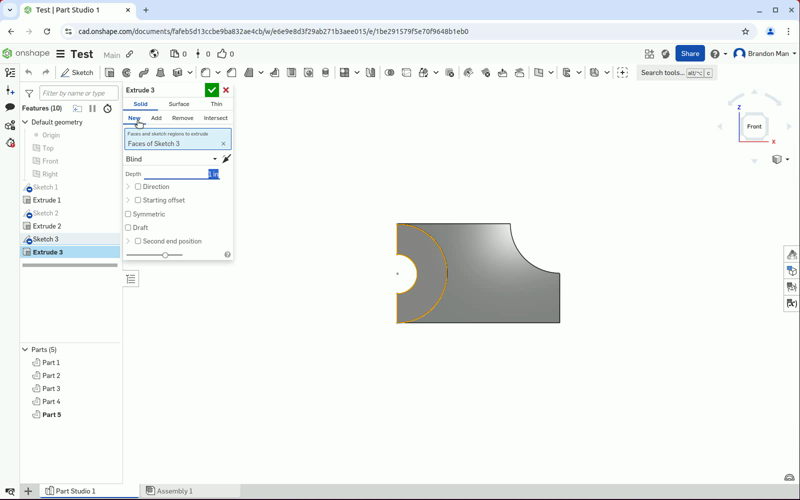
text(8.184)
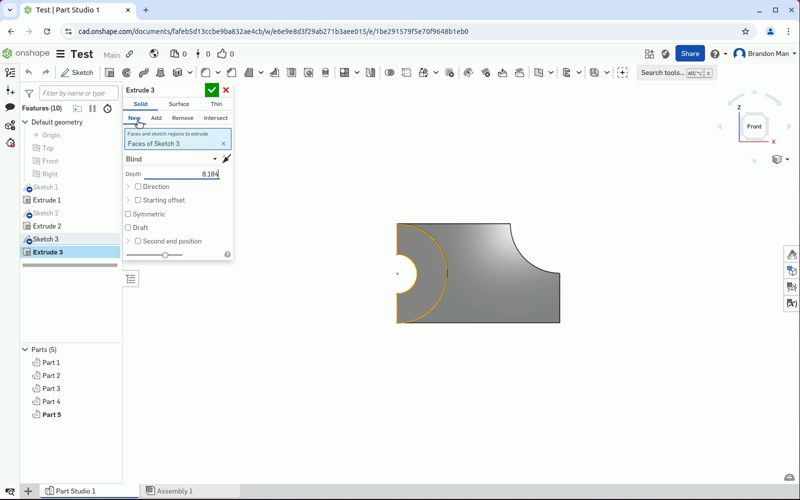
key(enter)
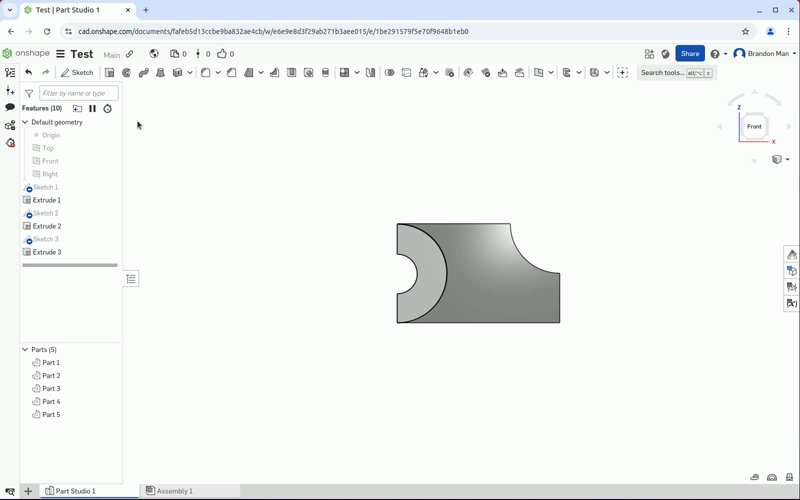
key(shift+h)
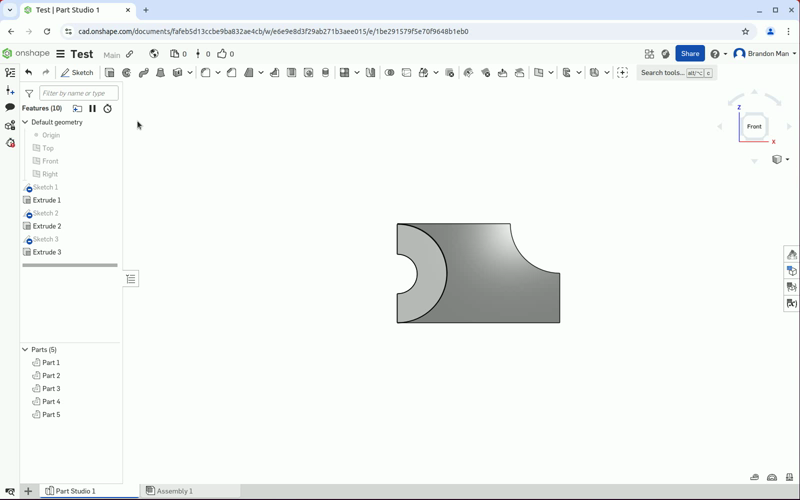
key(shift+h)
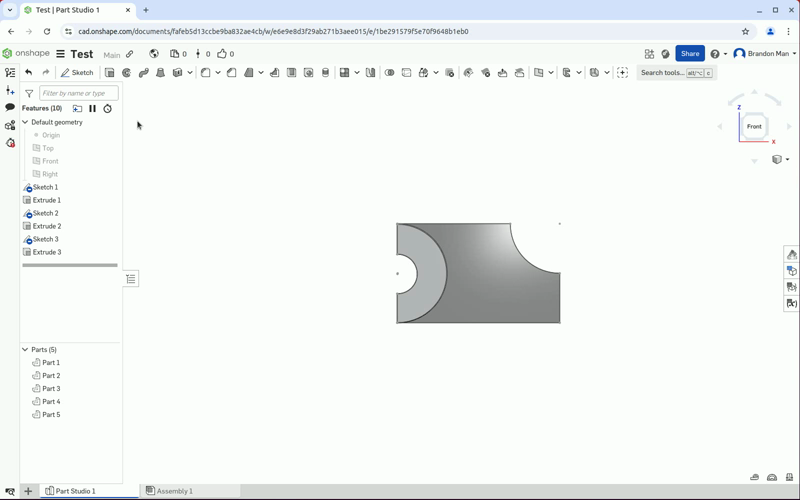
key(shift+7)
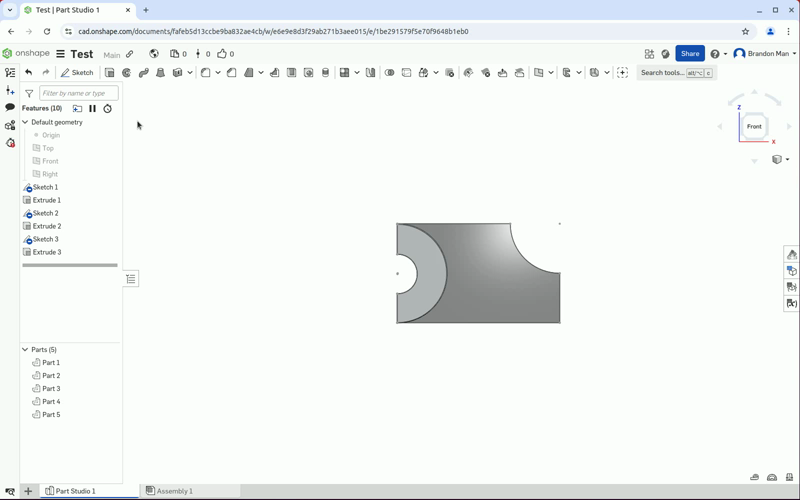
key(left, 2)
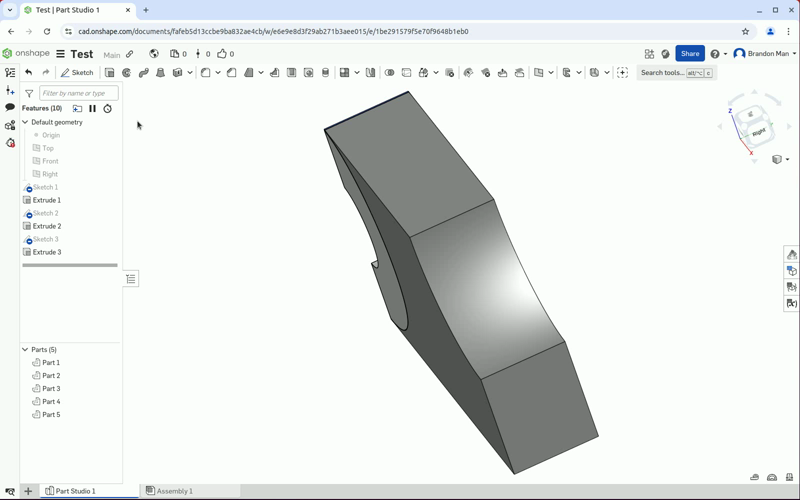
key(down, 2)
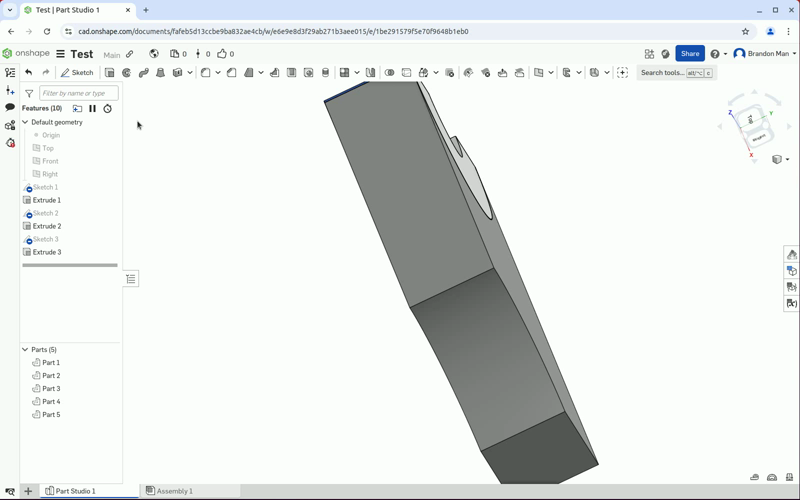
key(up, 2)
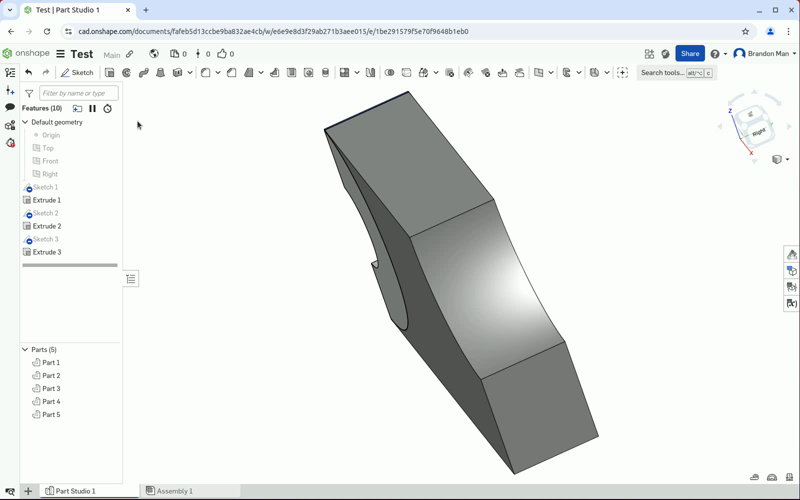
key(right, 2)
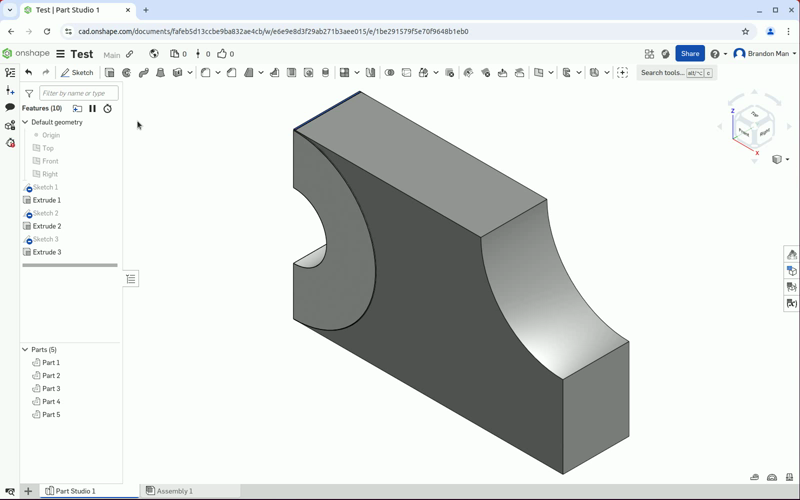
mouse_move(73, 189)
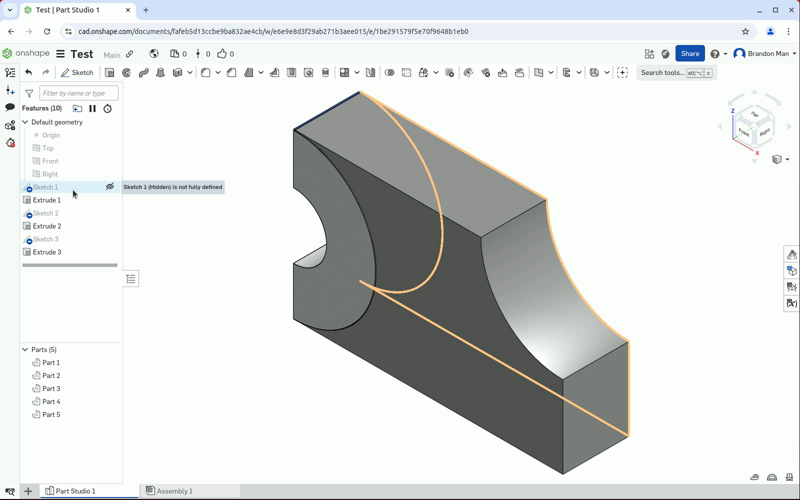
click(73, 189)